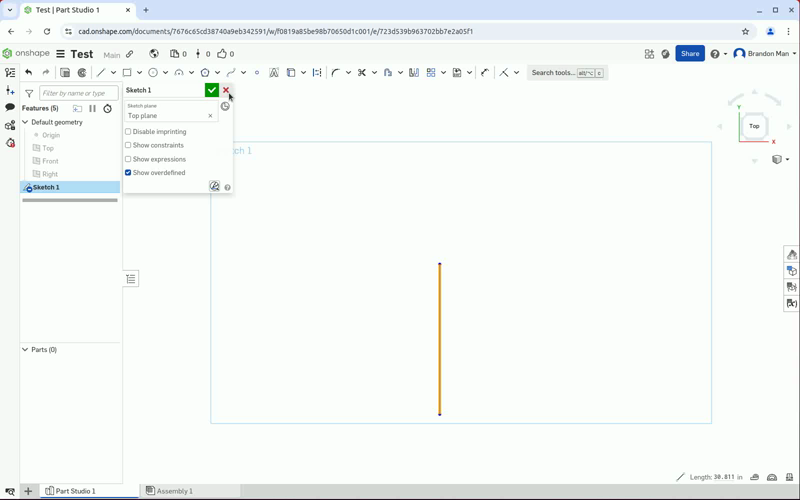
key(shift+h)
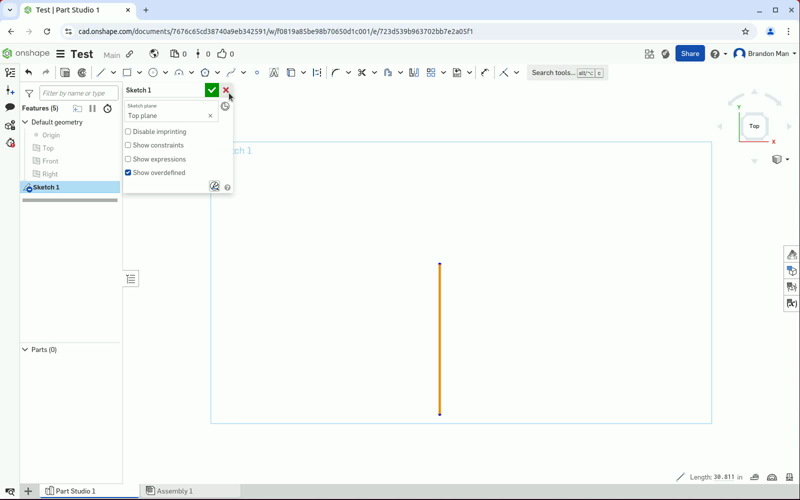
key(shift+s)
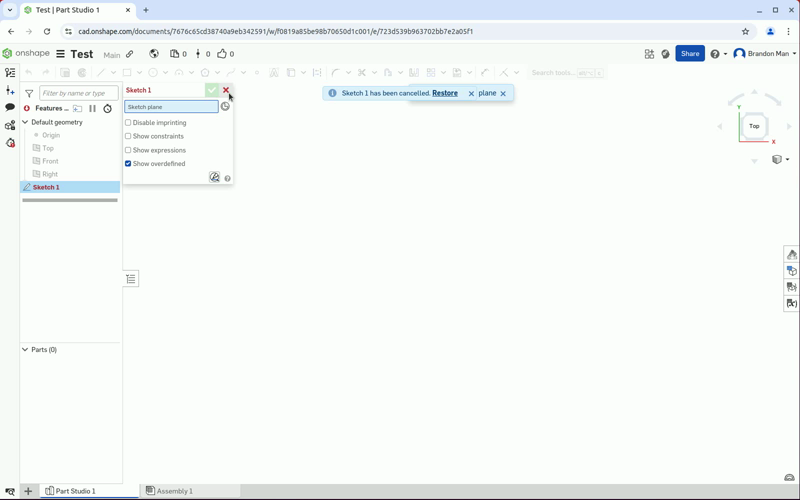
mouse_move(73, 150)
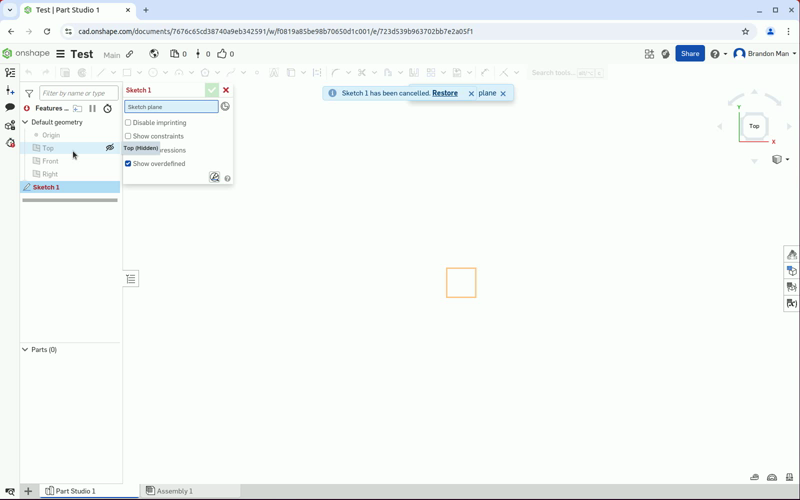
click(73, 150)
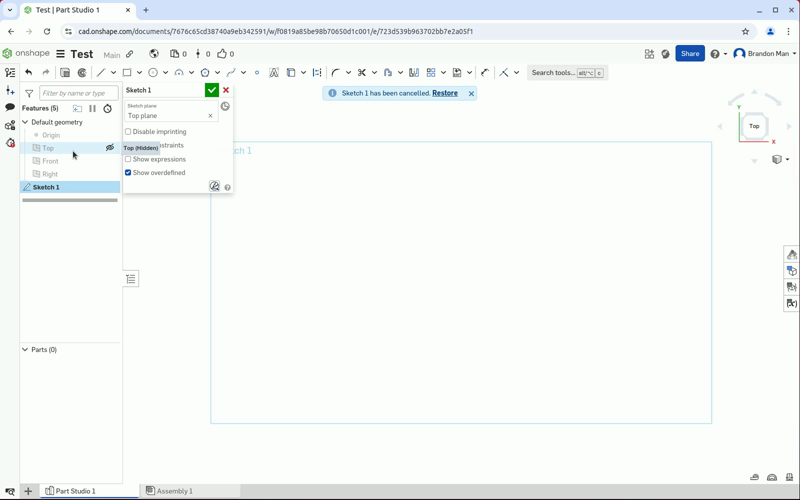
mouse_move(73, 352)
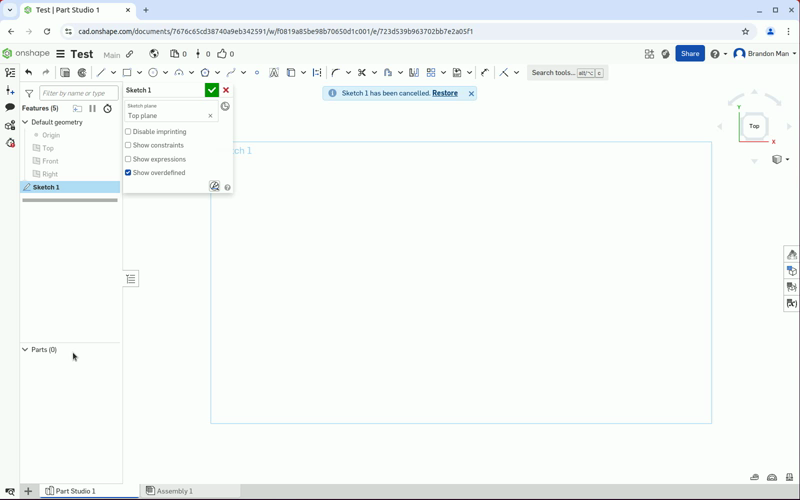
key(y)
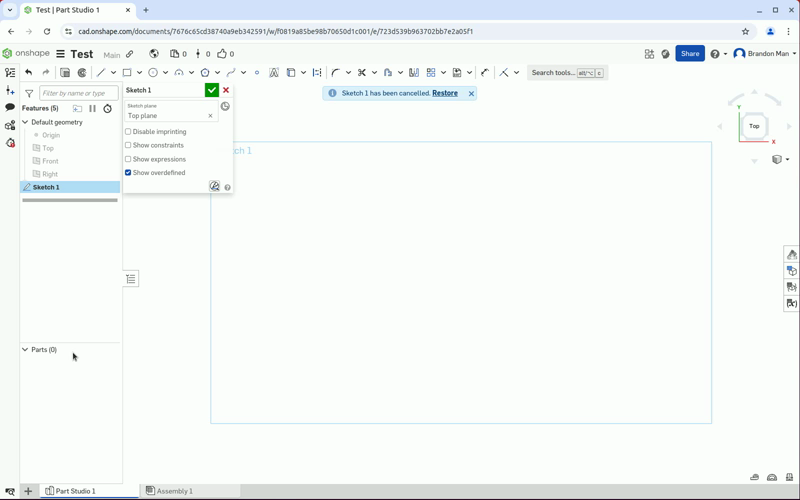
key(l)
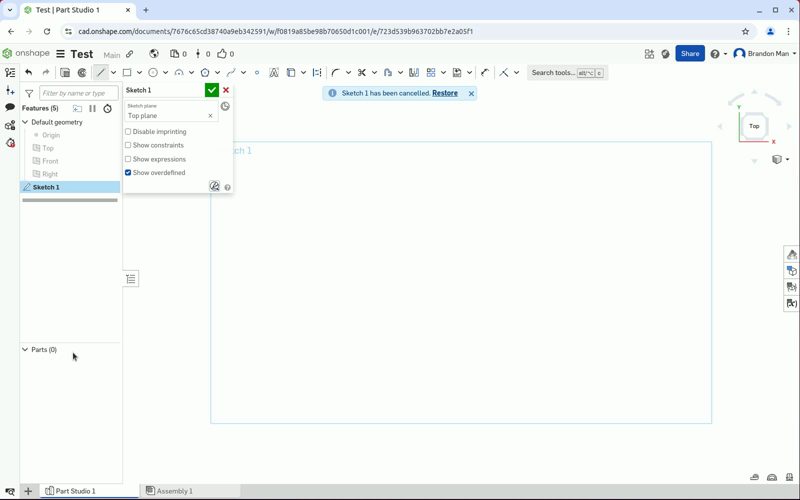
key_down(shift)
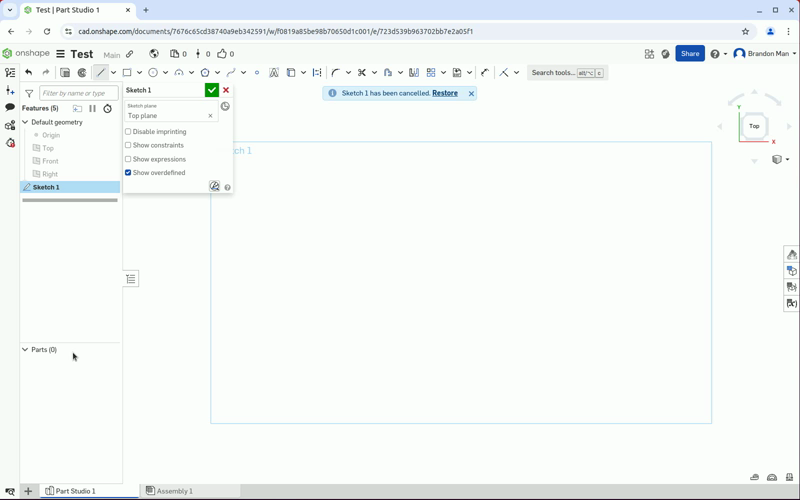
mouse_move(431, 290)
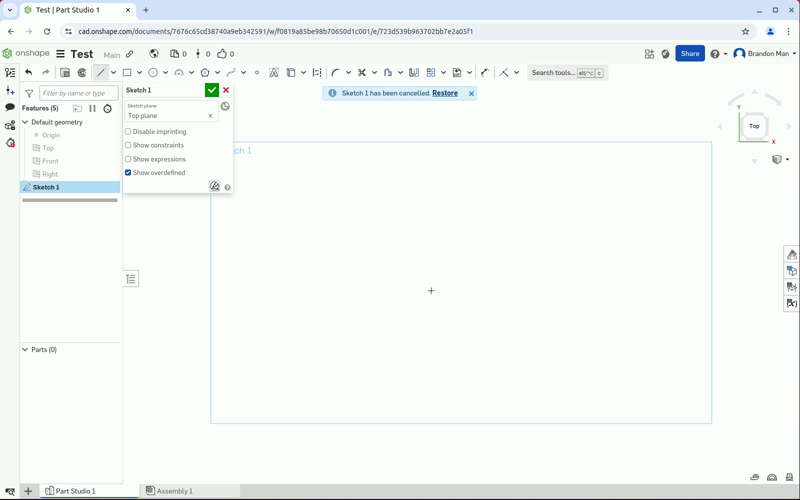
click(431, 290)
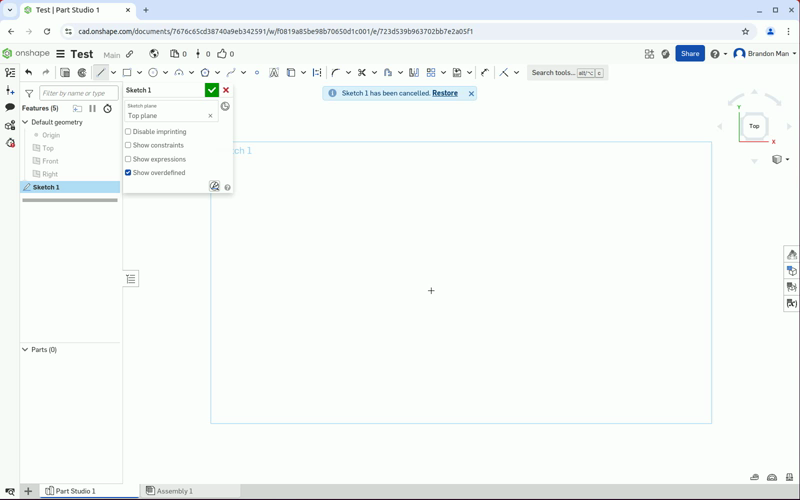
key_up(shift)
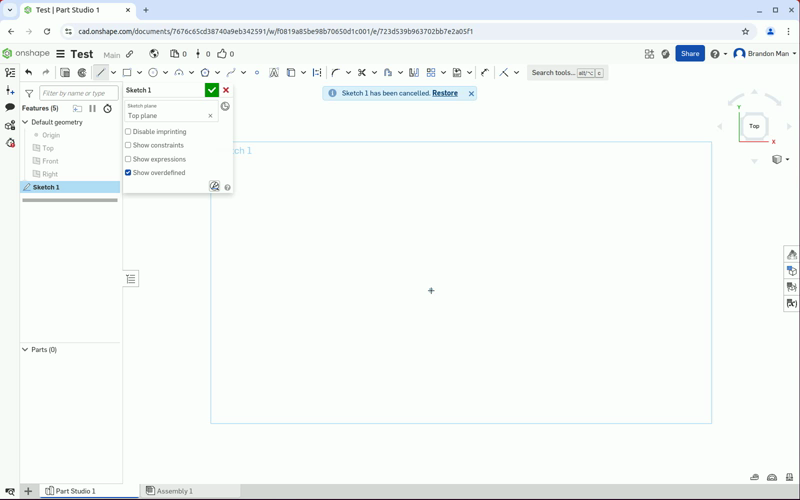
key_down(shift)
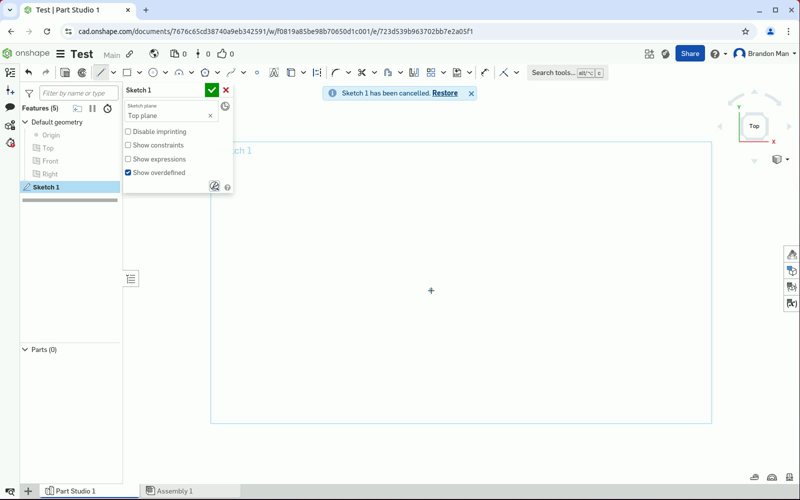
mouse_move(461, 290)
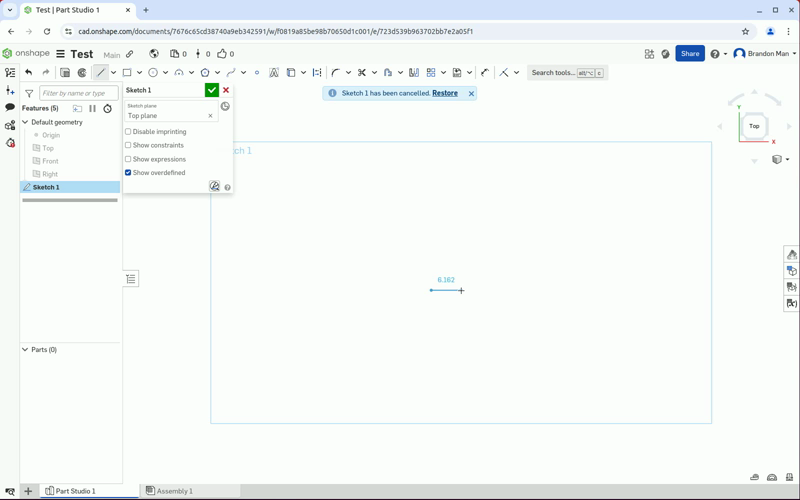
mouse_move(439, 290)
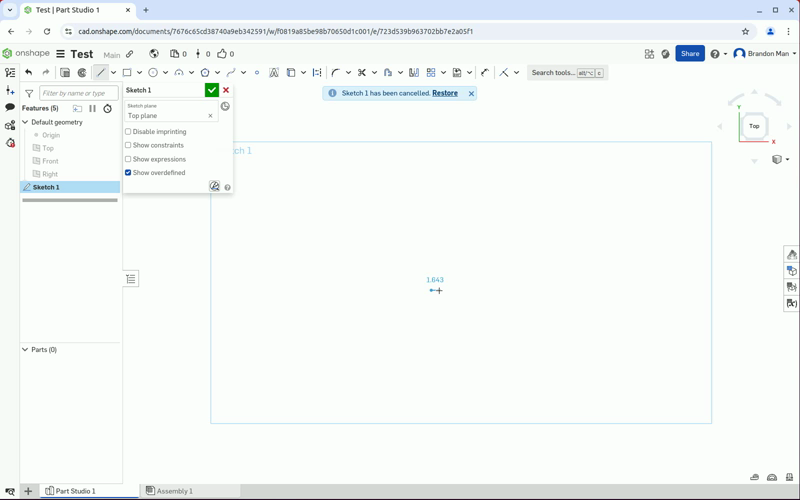
click(439, 290)
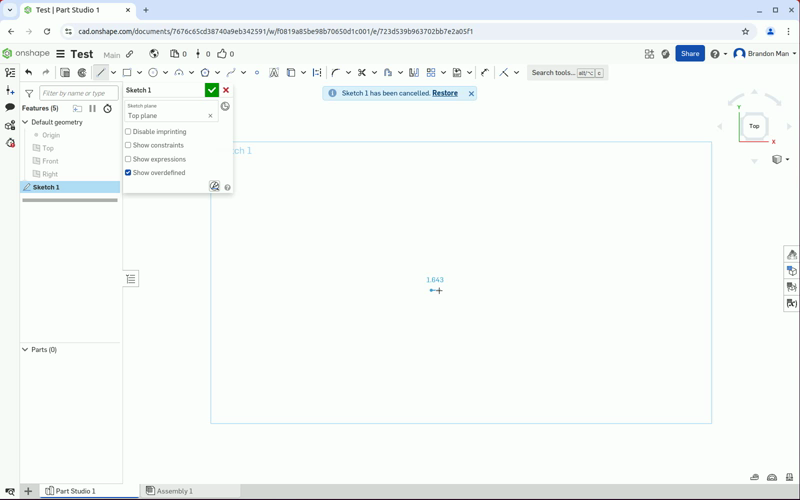
key_up(shift)
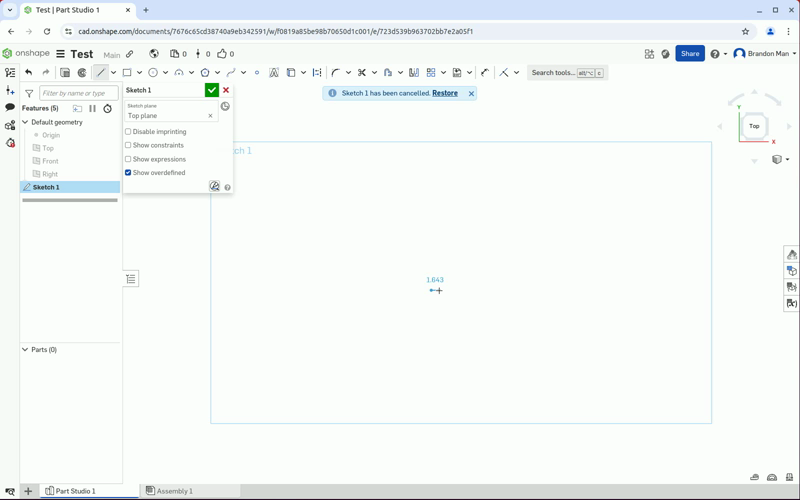
key_down(shift)
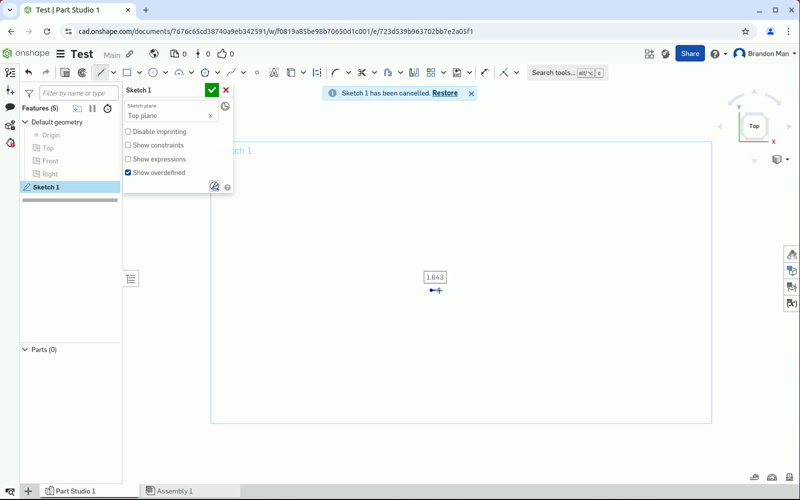
mouse_move(469, 290)
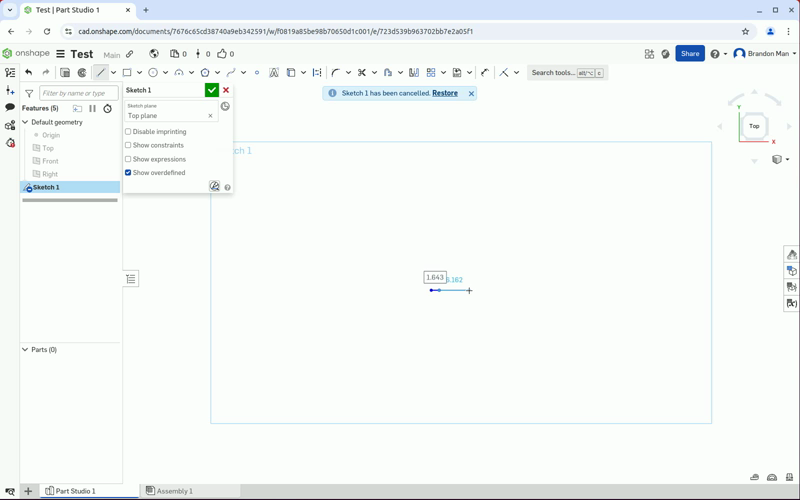
mouse_move(439, 233)
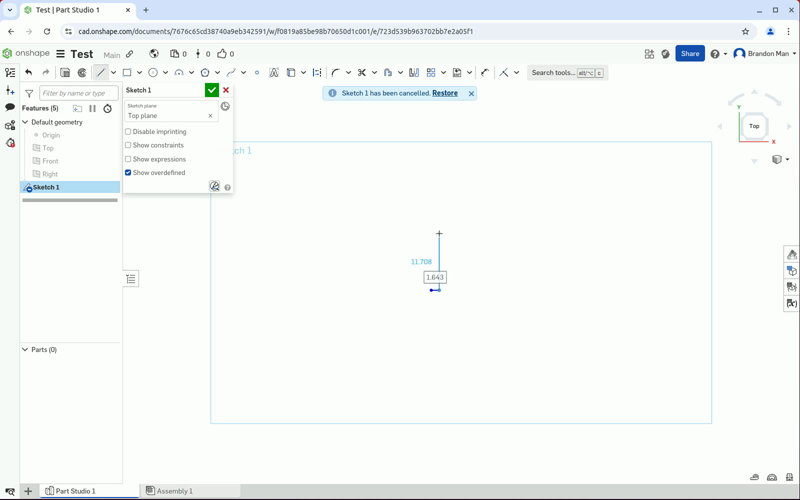
click(439, 233)
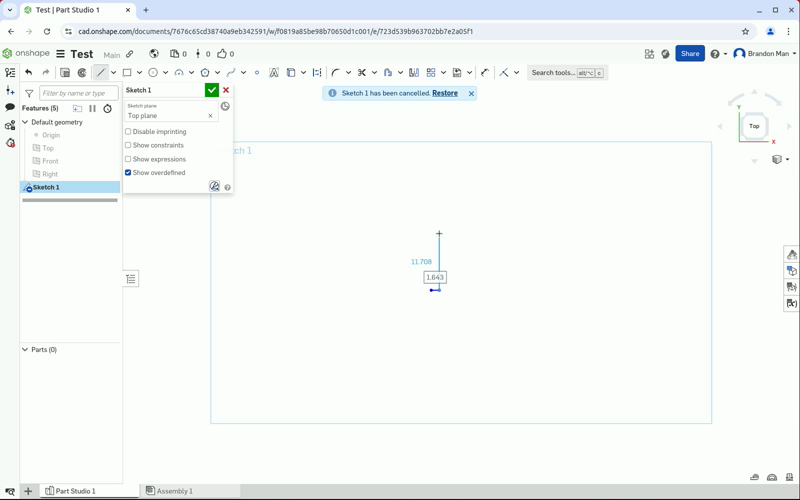
key_up(shift)
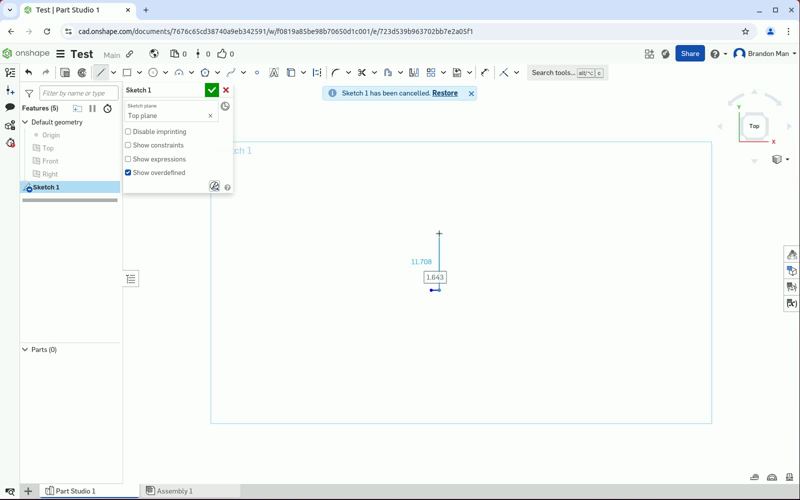
key_down(shift)
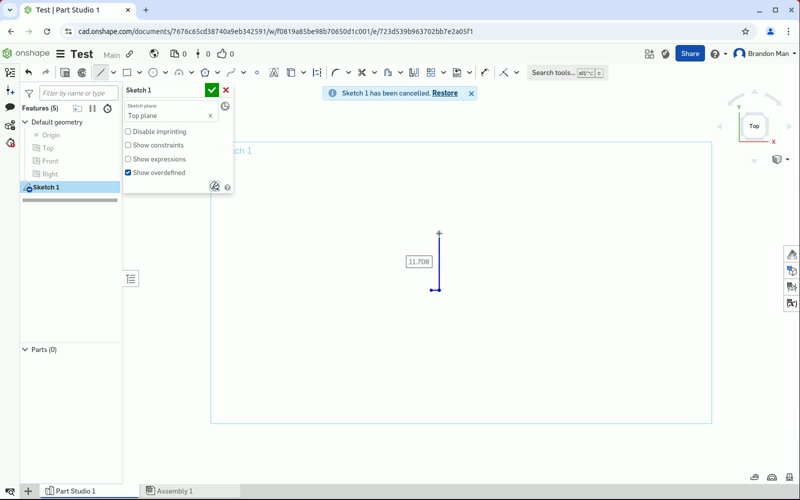
mouse_move(469, 233)
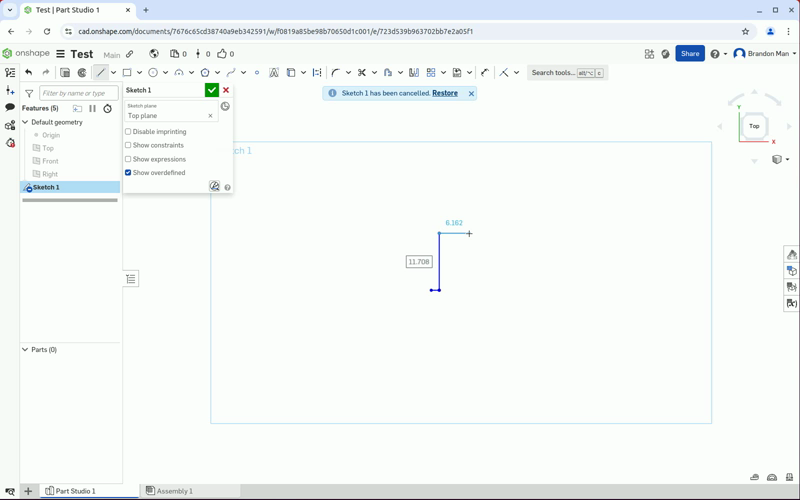
mouse_move(431, 233)
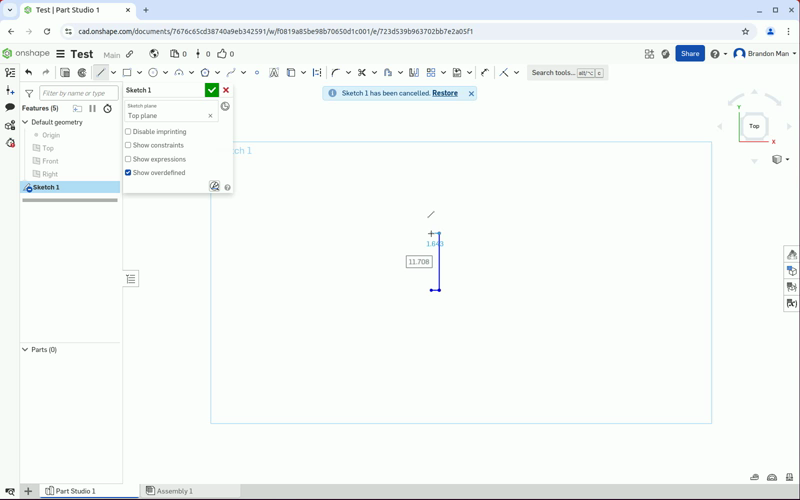
click(431, 233)
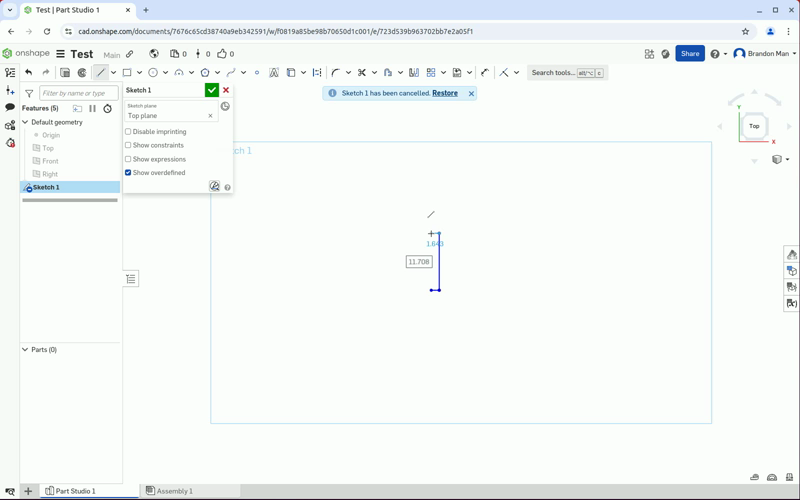
key_up(shift)
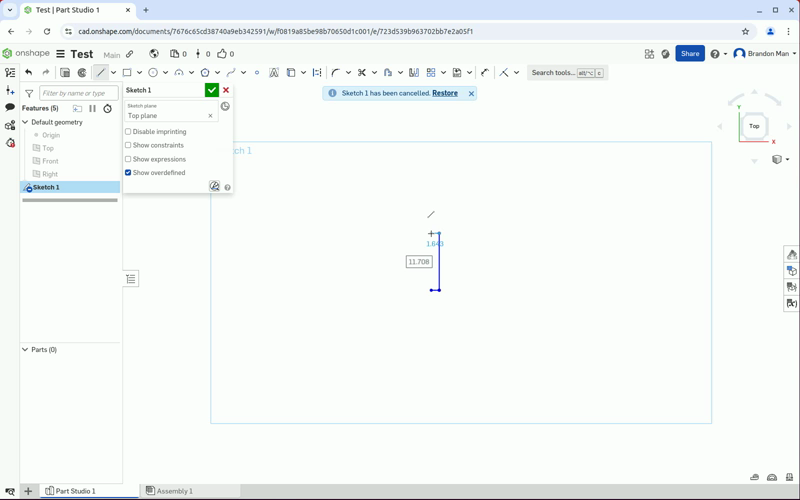
mouse_move(461, 233)
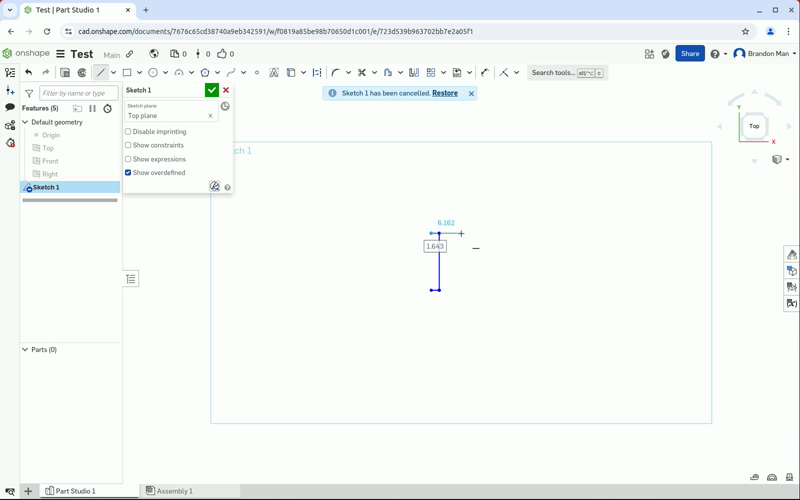
key_down(shift)
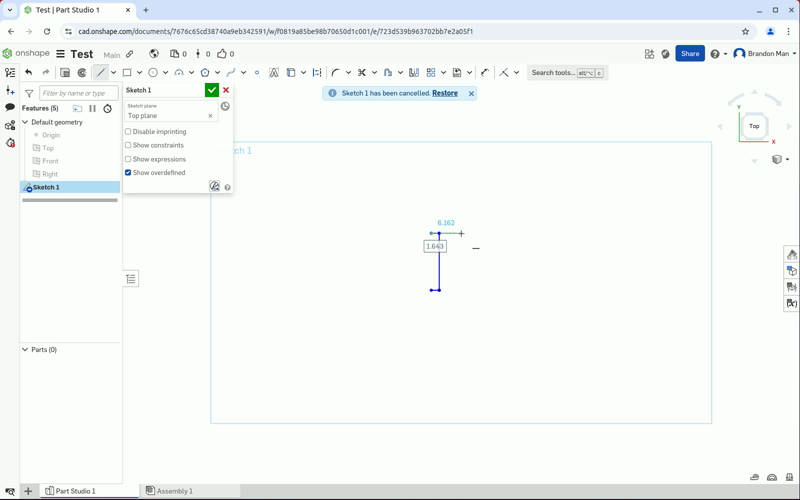
mouse_move(431, 290)
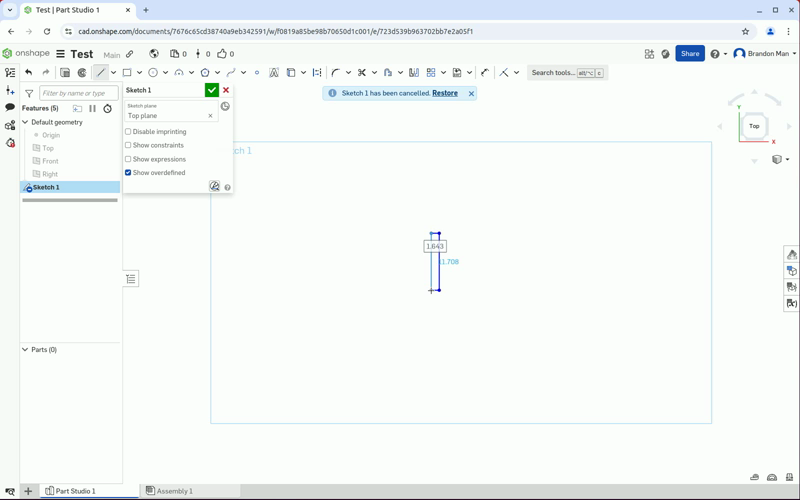
key_up(shift)
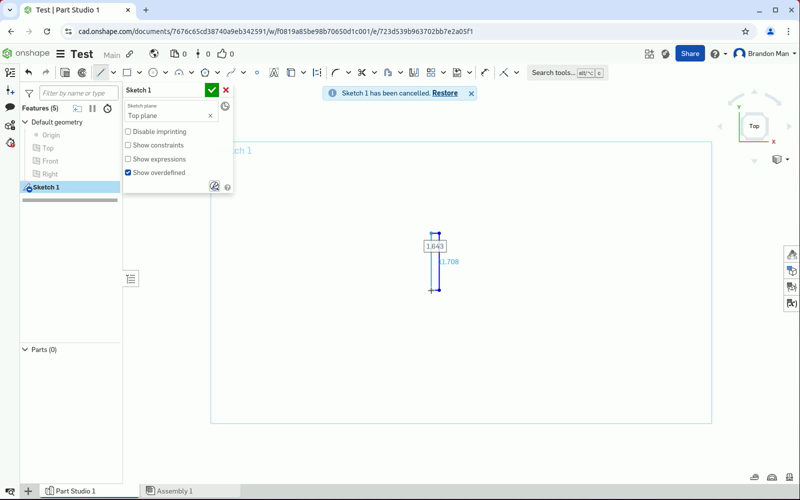
click(431, 290)
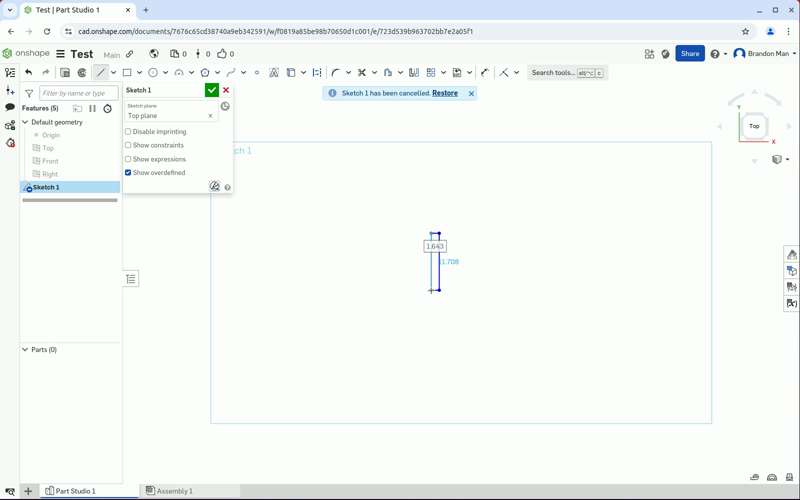
key(esc)
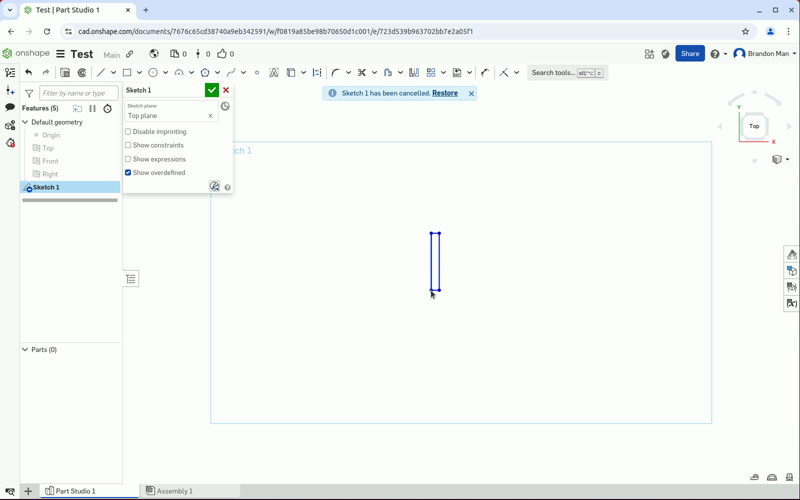
mouse_move(435, 278)
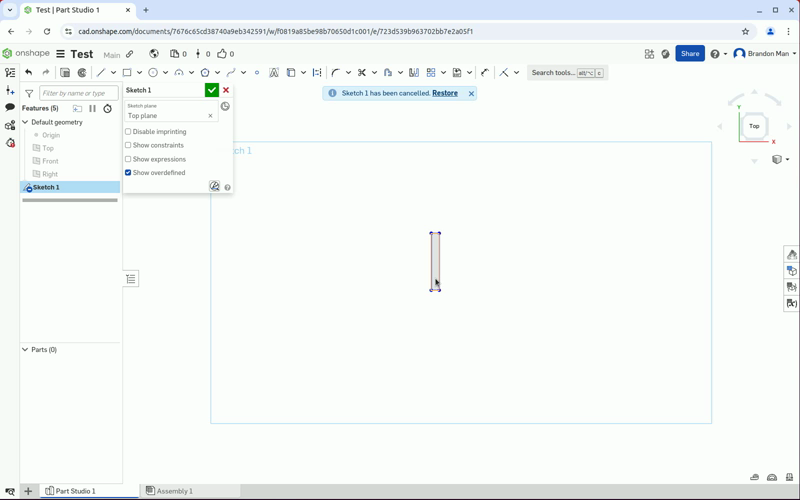
scroll(6)
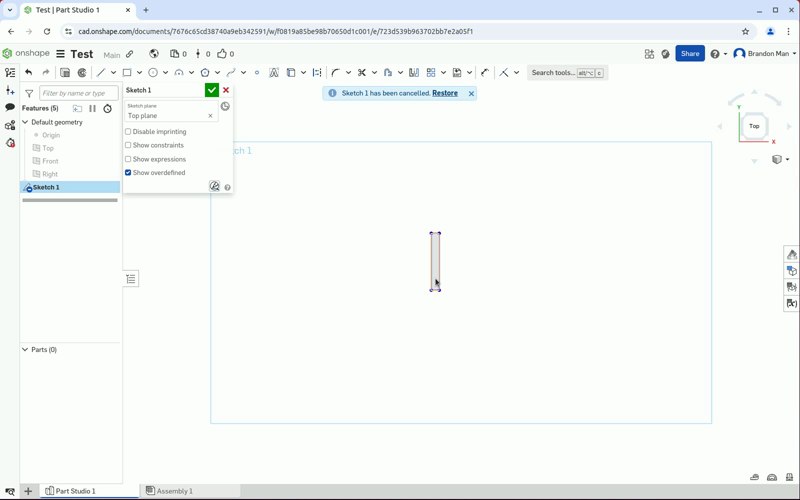
scroll(6)
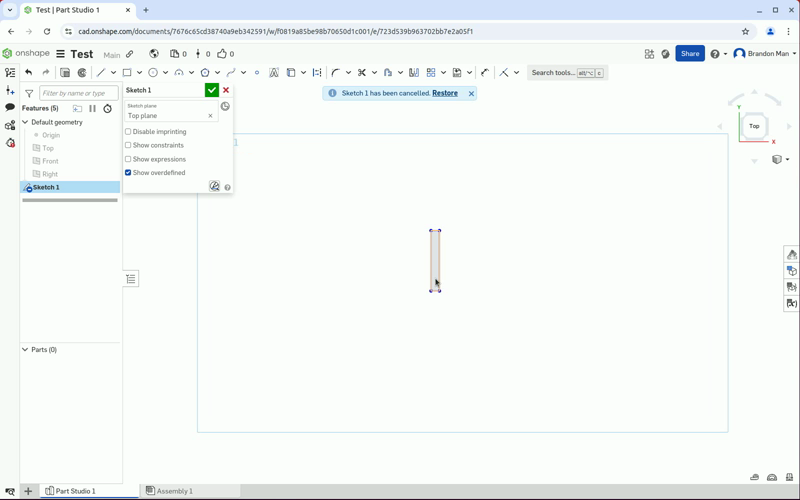
scroll(6)
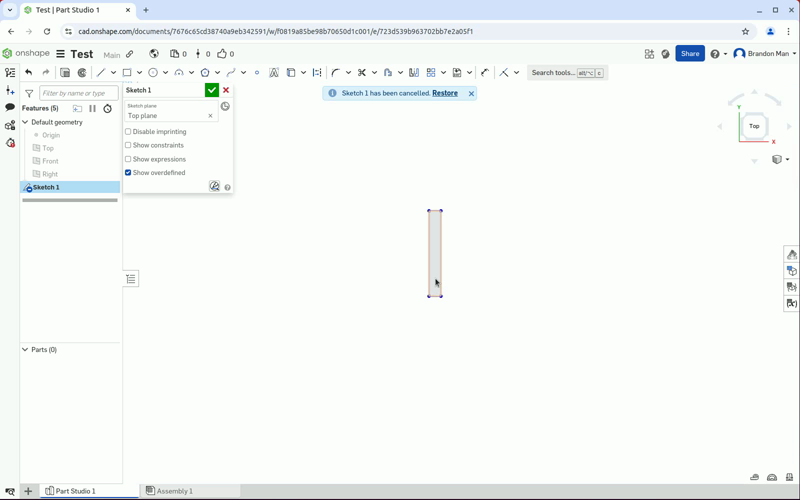
scroll(6)
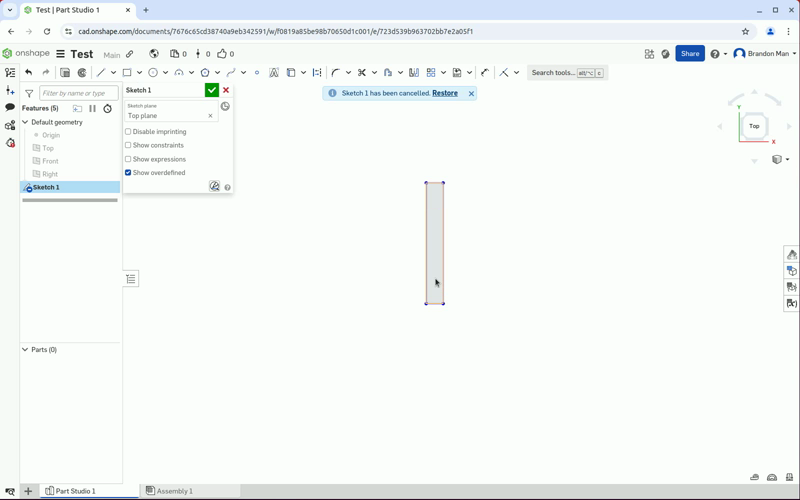
scroll(6)
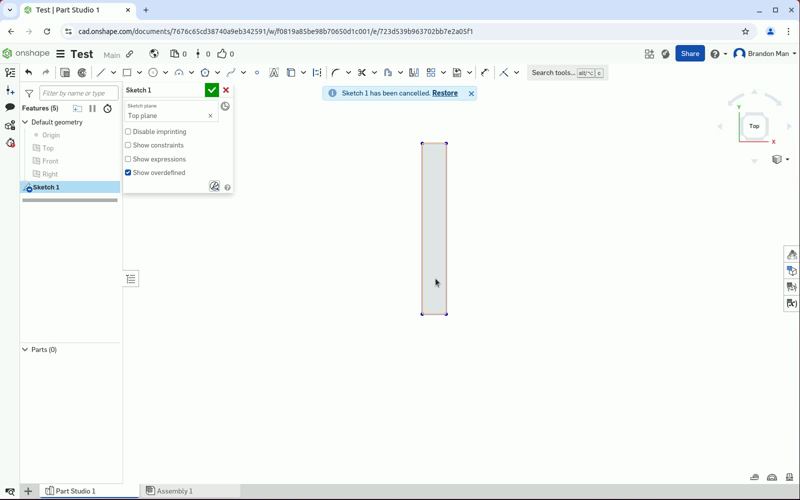
scroll(6)
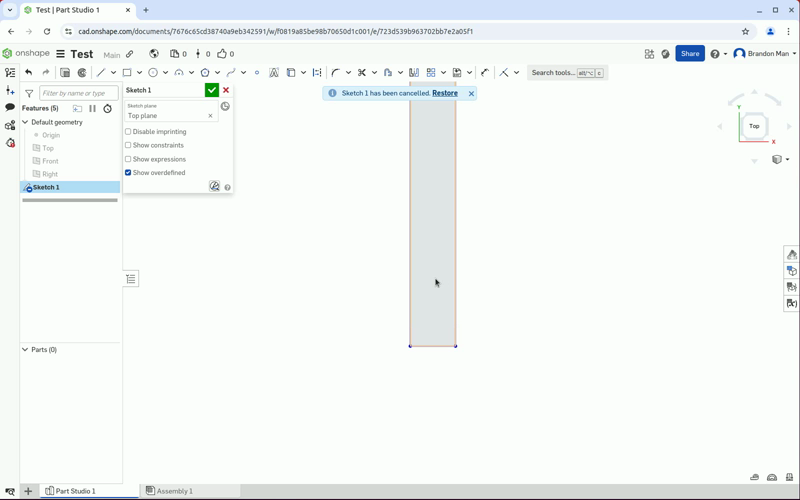
scroll(6)
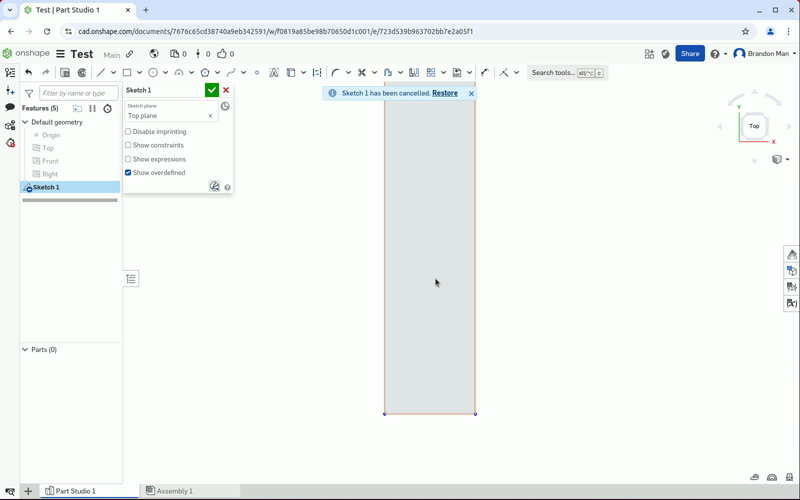
click(435, 278)
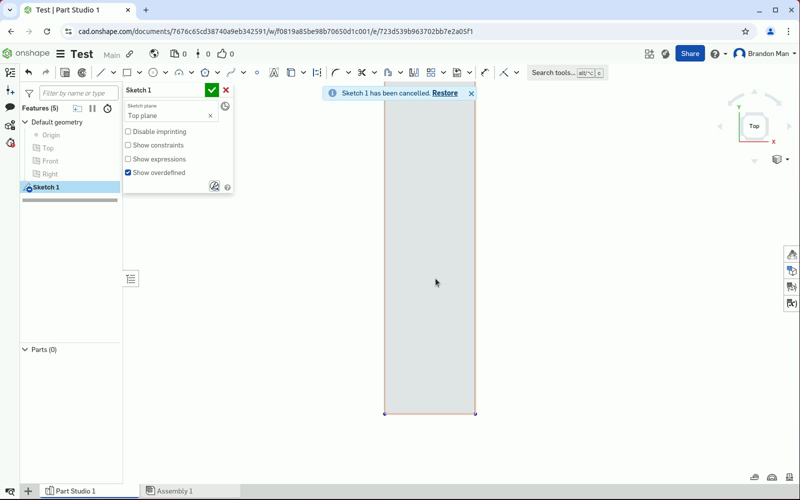
scroll(-6)
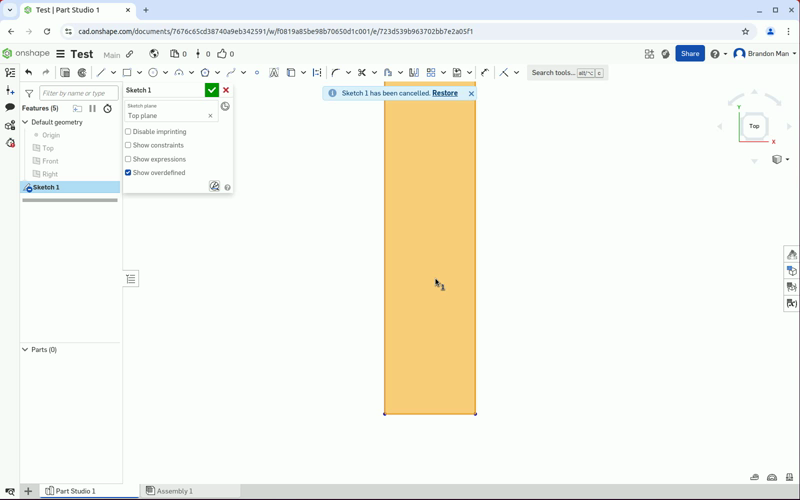
scroll(-6)
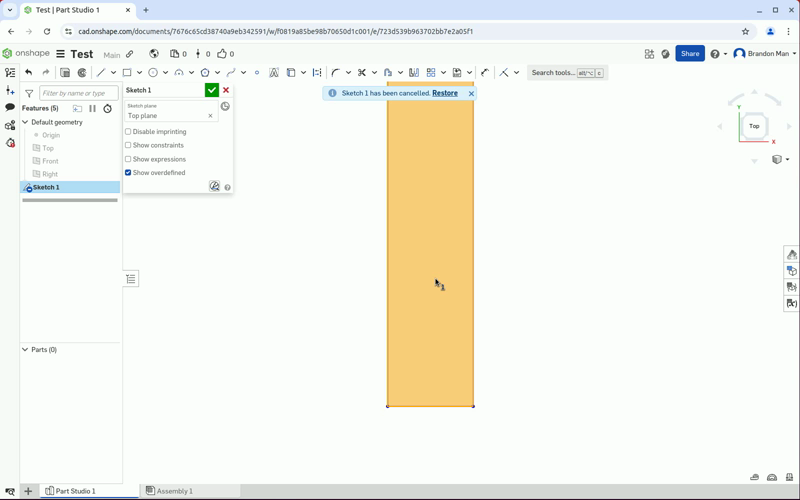
scroll(-6)
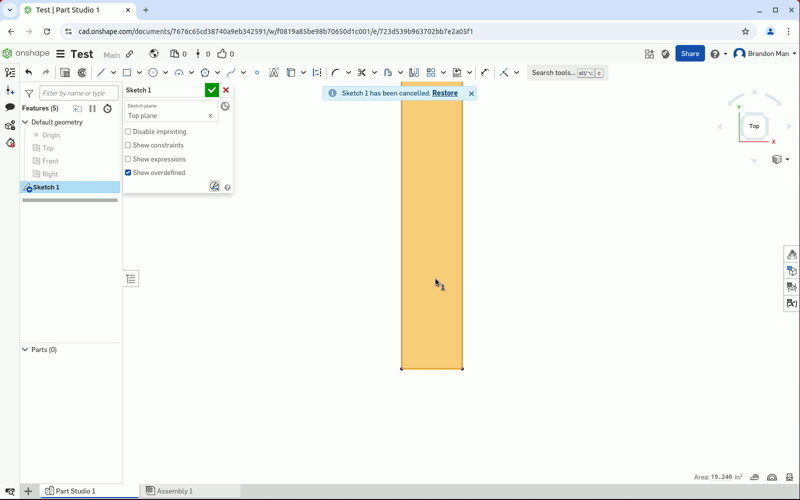
scroll(-6)
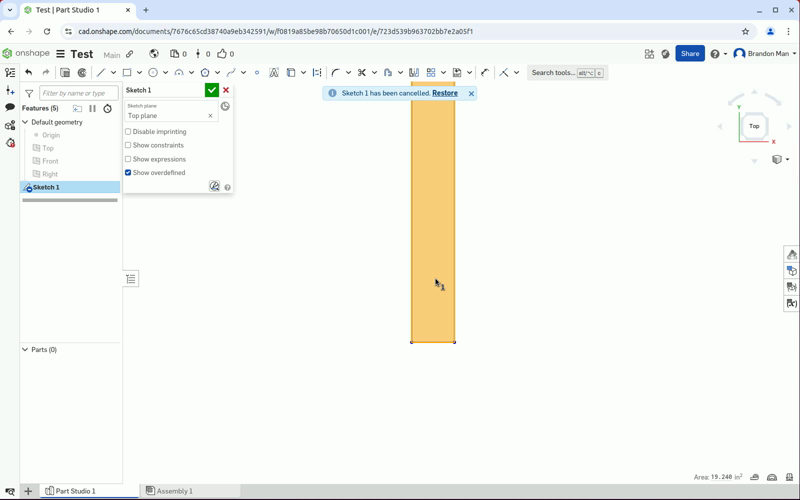
scroll(-6)
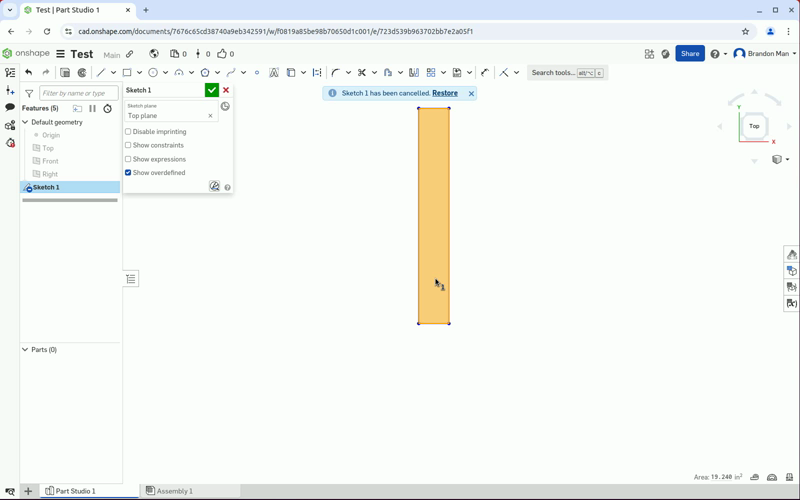
scroll(-6)
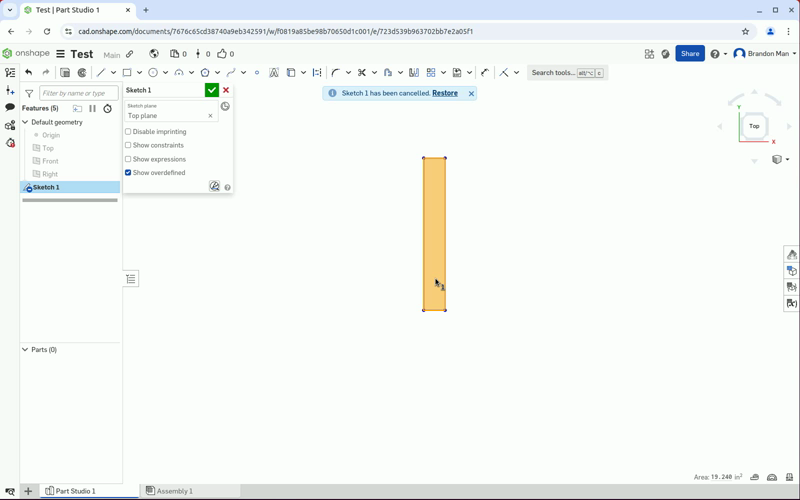
scroll(-6)
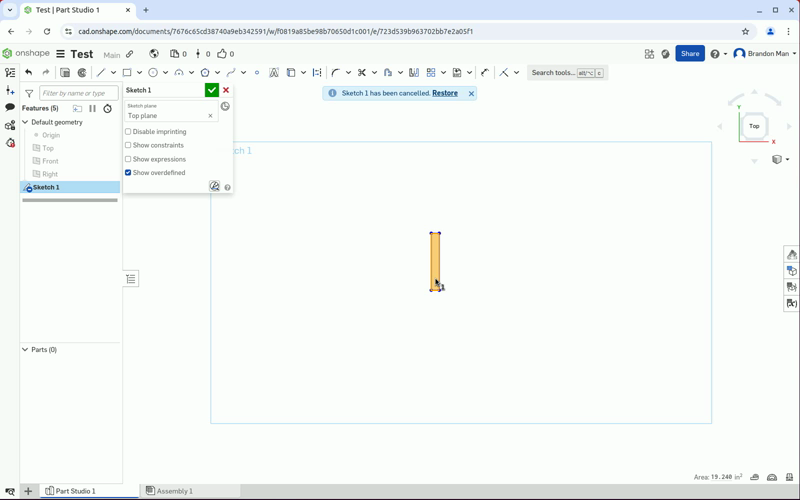
mouse_move(73, 352)
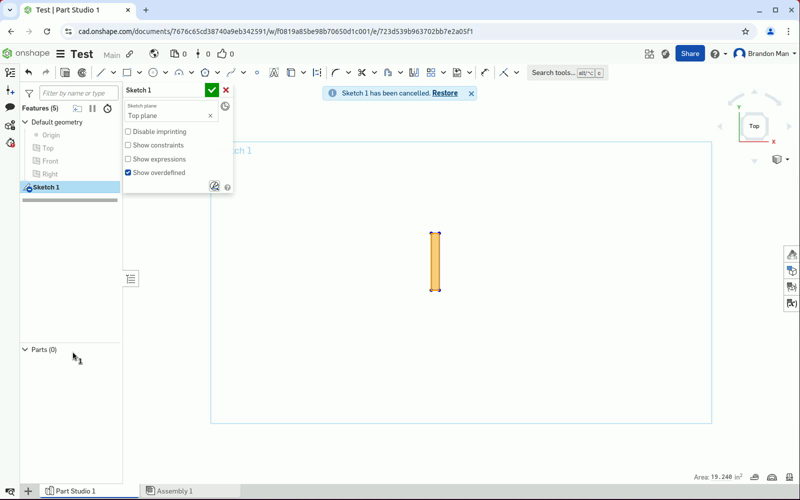
key(shift+y)
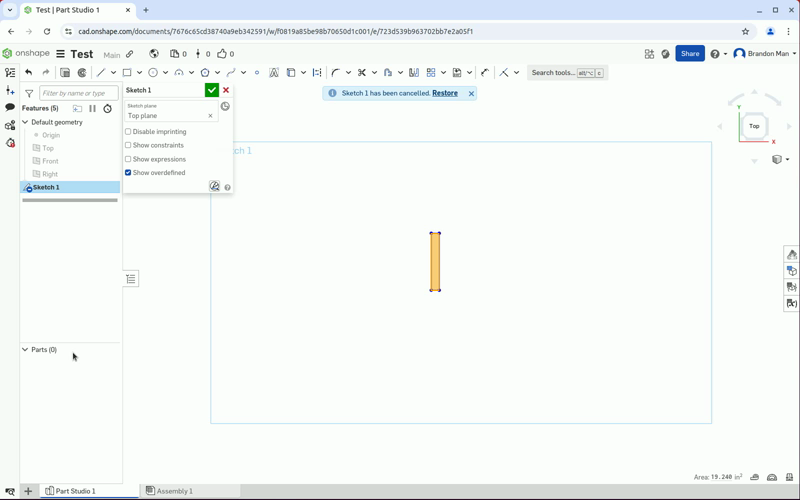
key(shift+e)
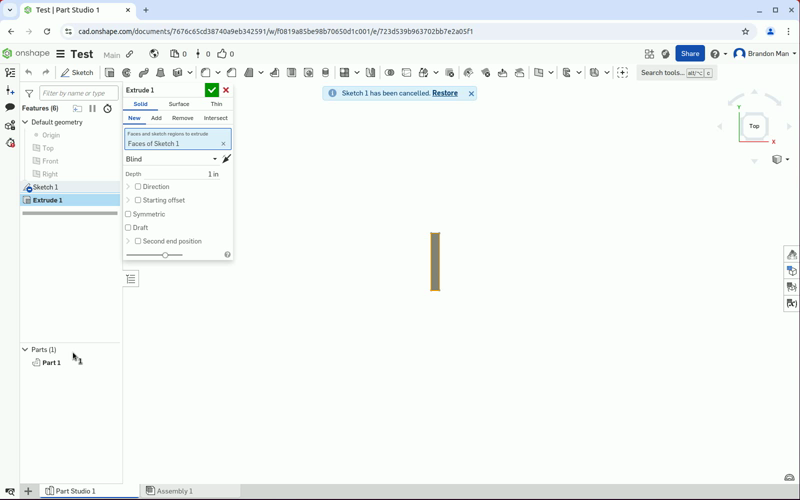
mouse_move(143, 106)
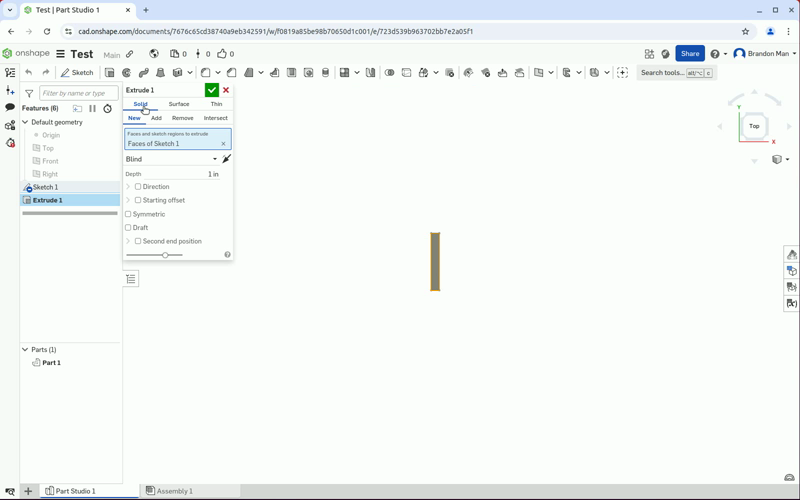
click(143, 106)
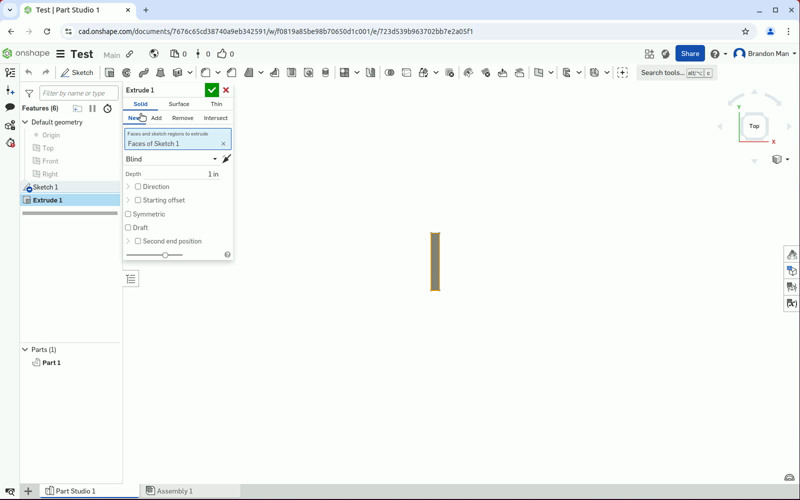
mouse_move(137, 120)
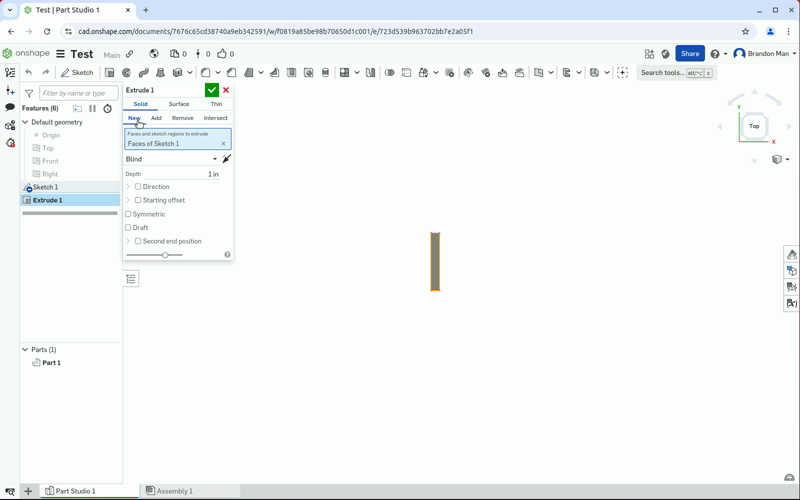
click(137, 120)
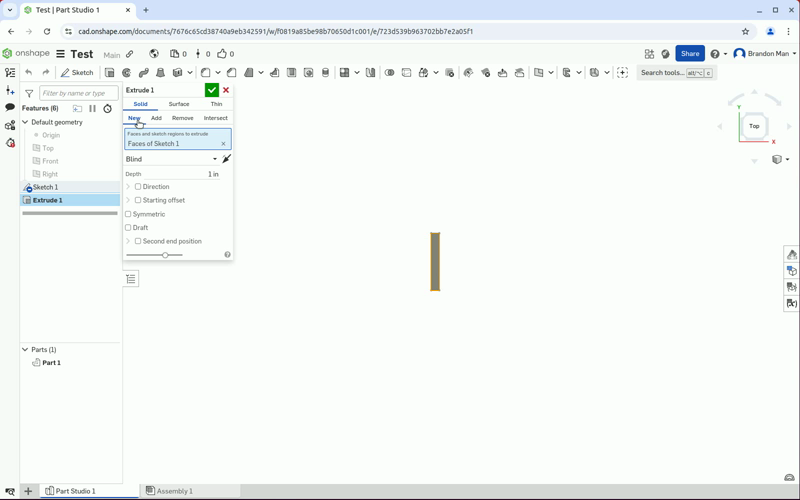
key(tab, 4)
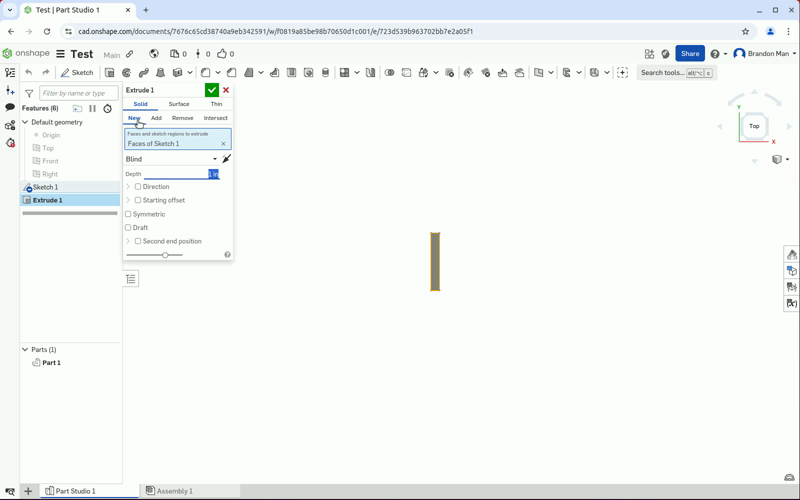
text(17.09)
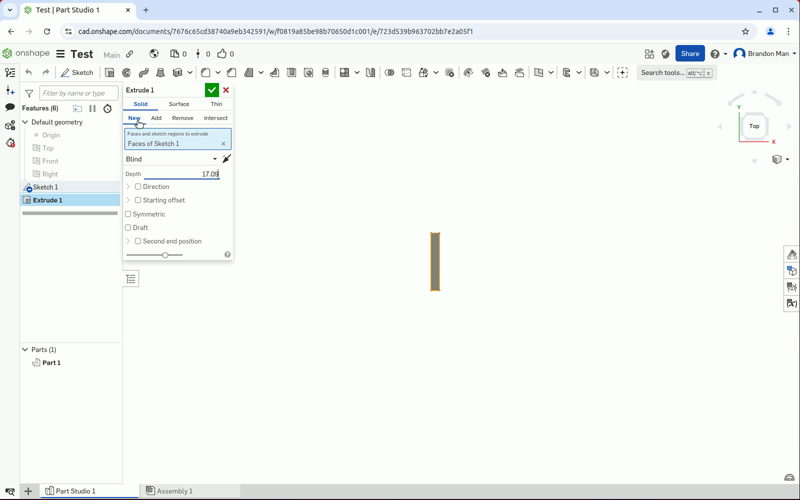
key(enter)
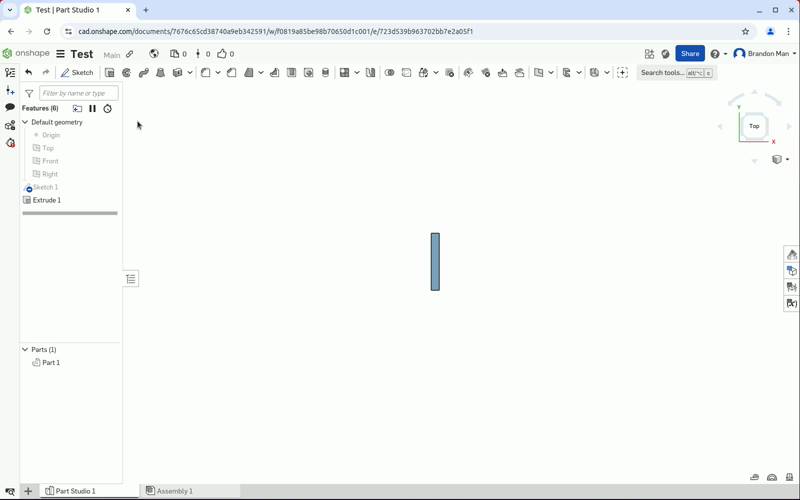
key(shift+h)
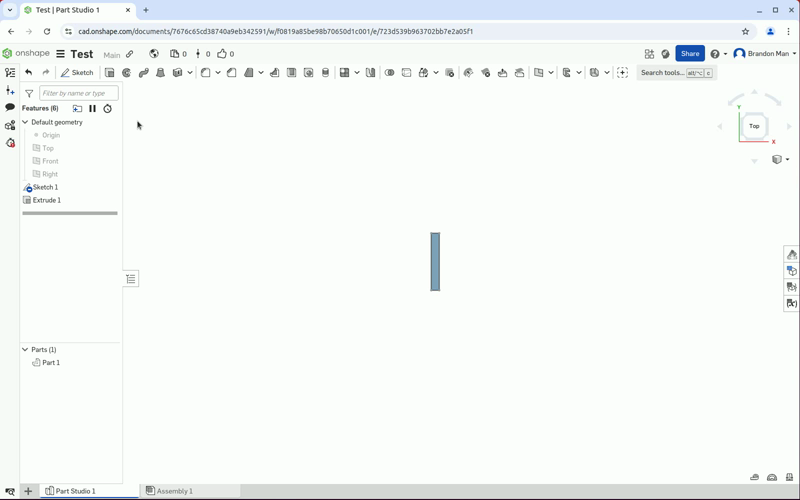
key(shift+h)
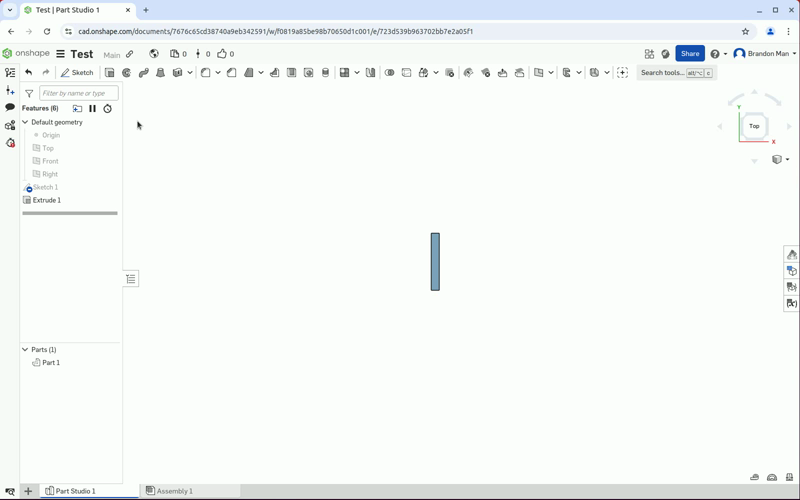
mouse_move(73, 189)
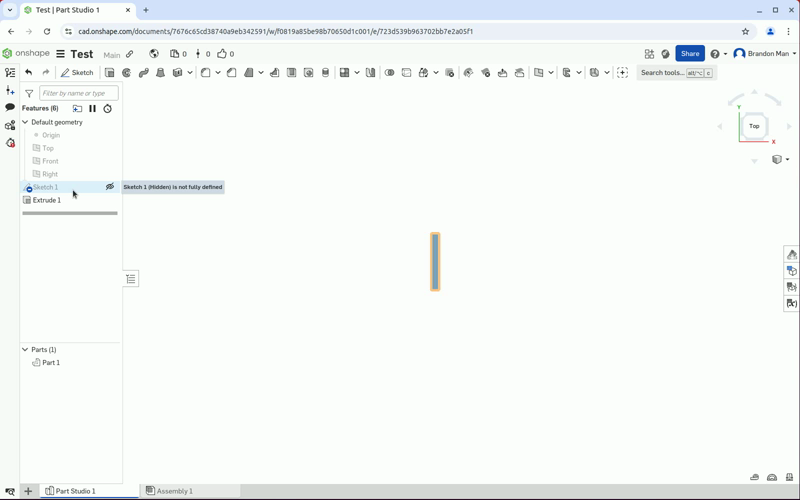
click(73, 189)
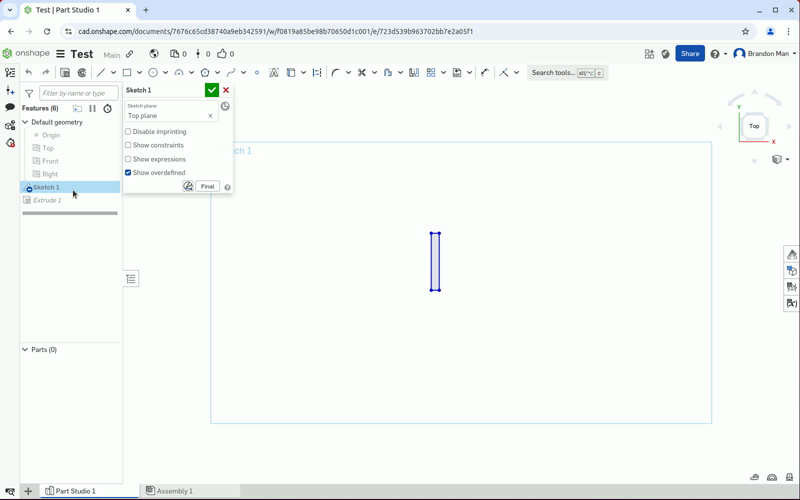
mouse_move(229, 92)
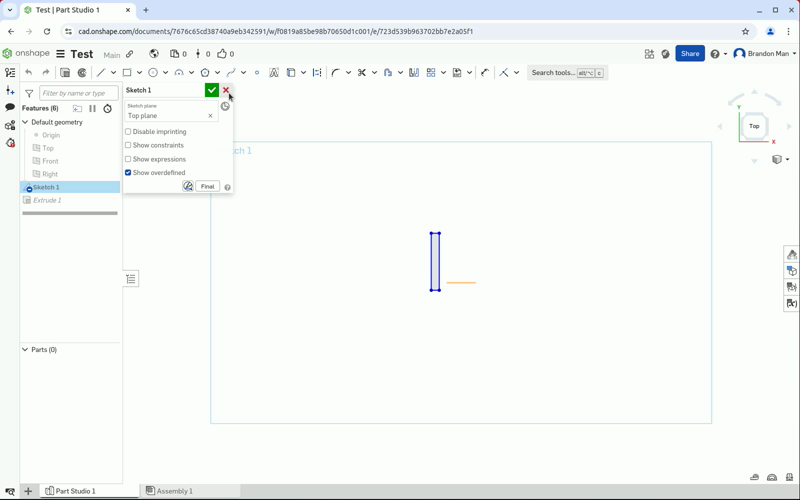
click(229, 92)
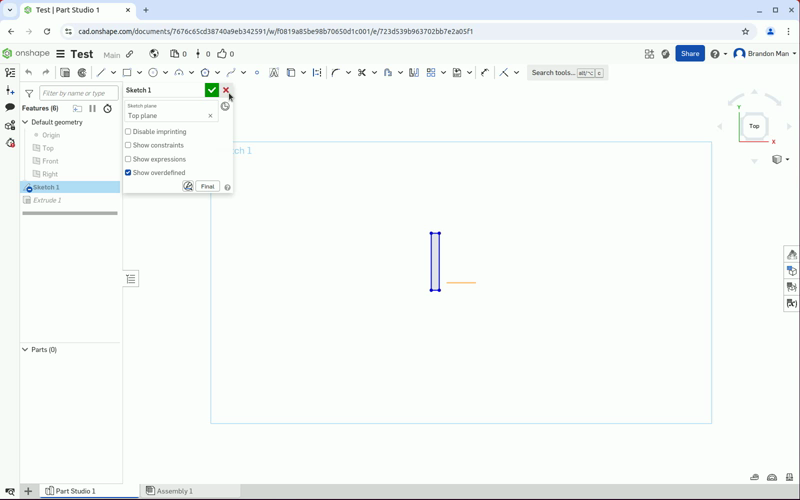
key(shift+s)
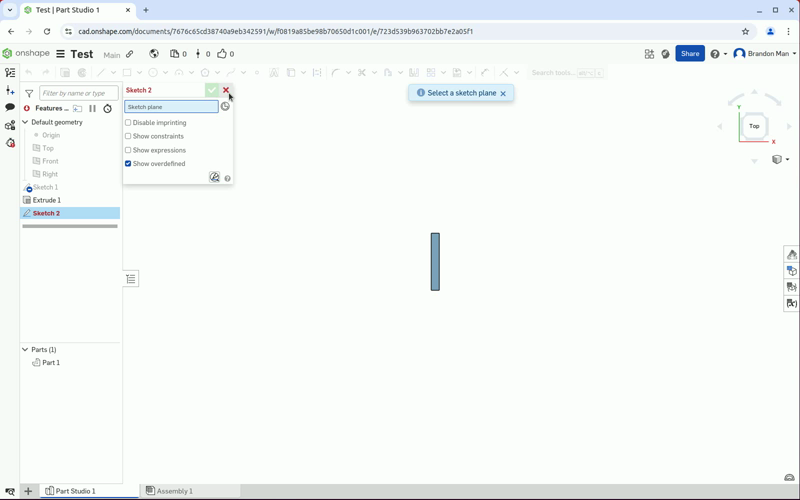
mouse_move(73, 150)
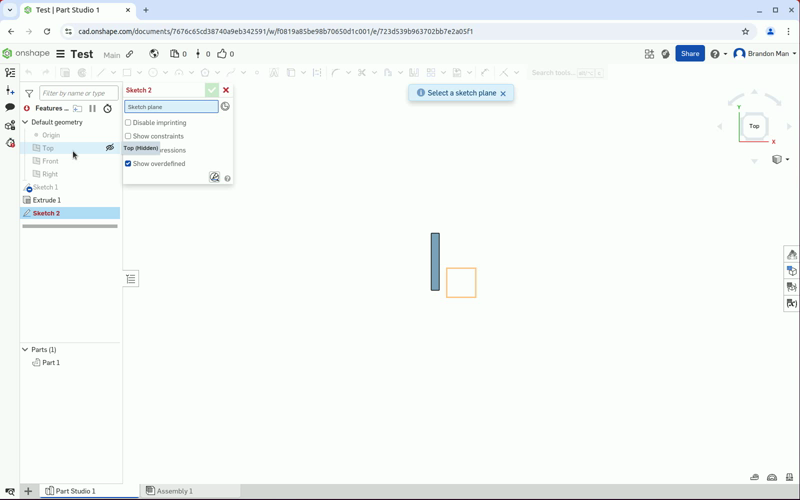
click(73, 150)
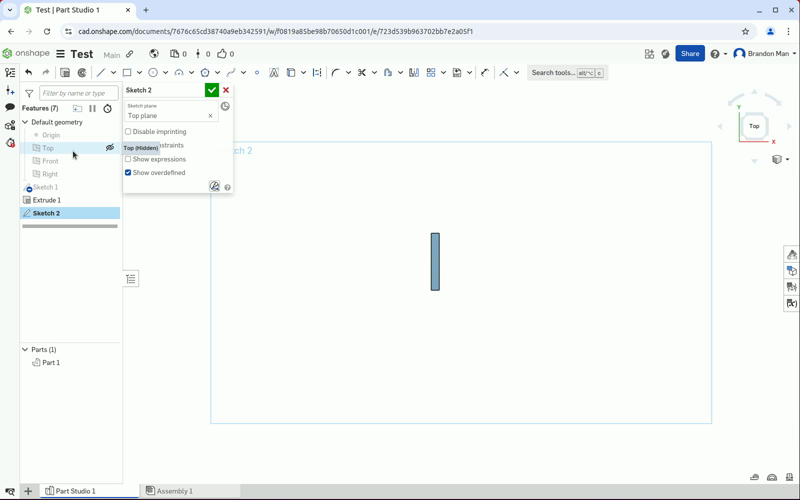
mouse_move(73, 352)
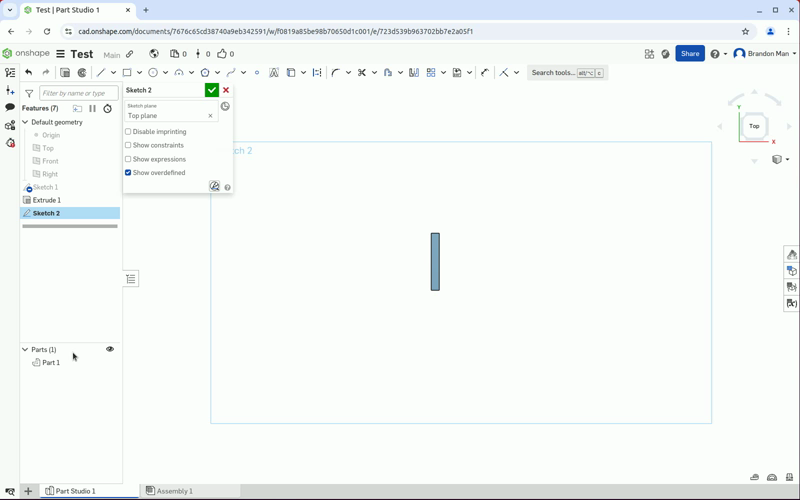
key(y)
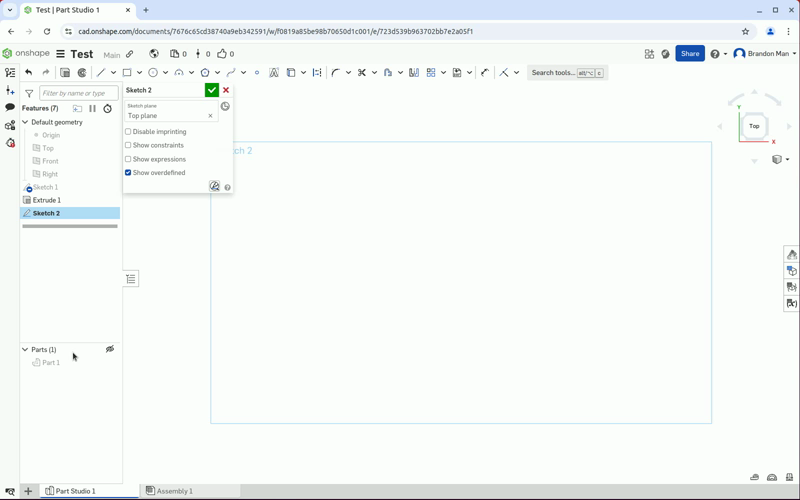
key(l)
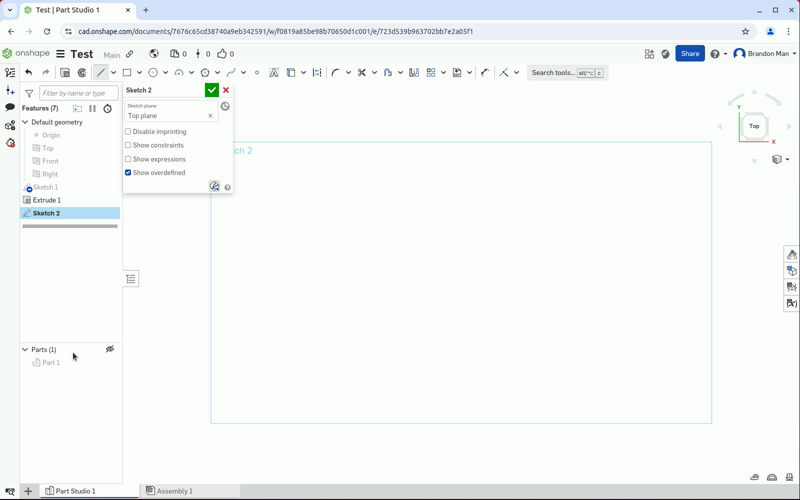
key_down(shift)
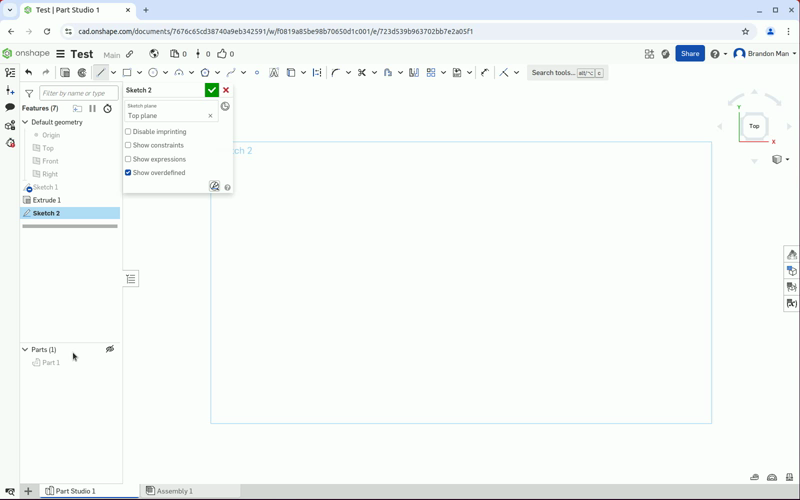
mouse_move(481, 290)
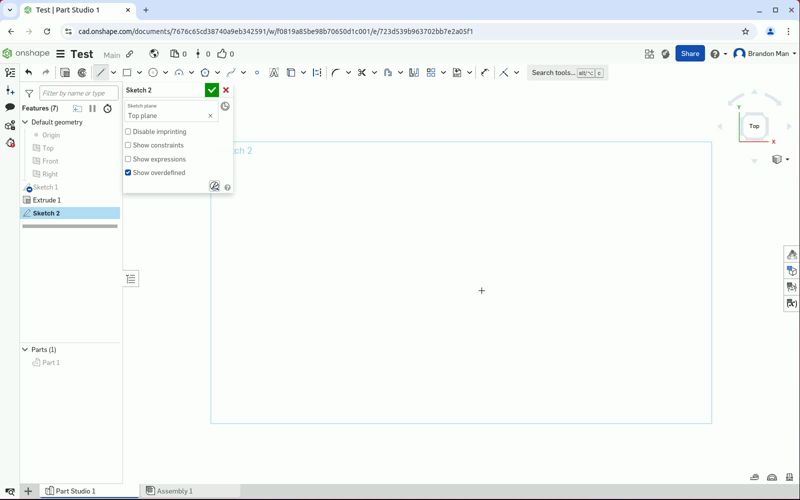
click(481, 290)
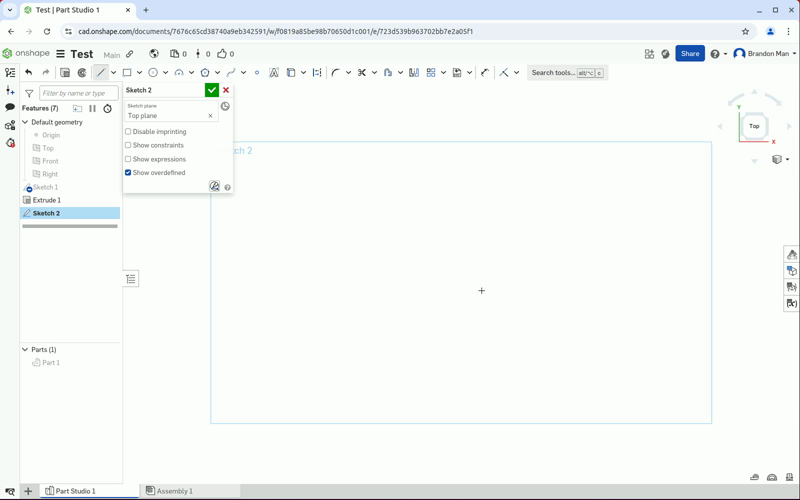
key_up(shift)
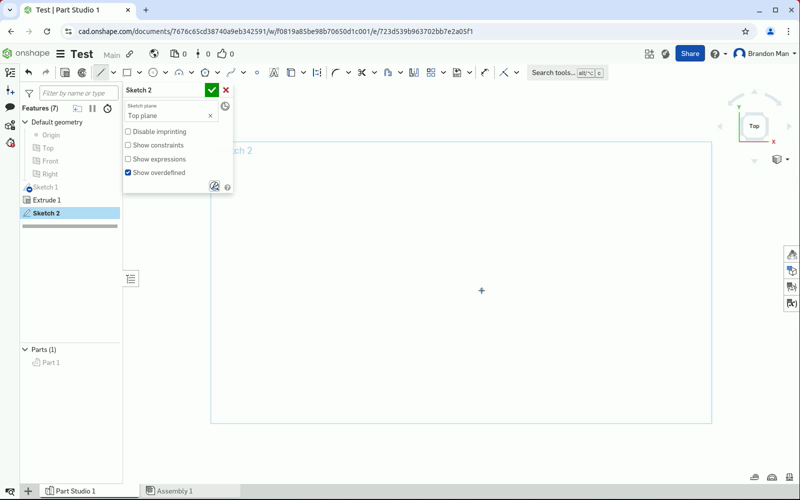
key_down(shift)
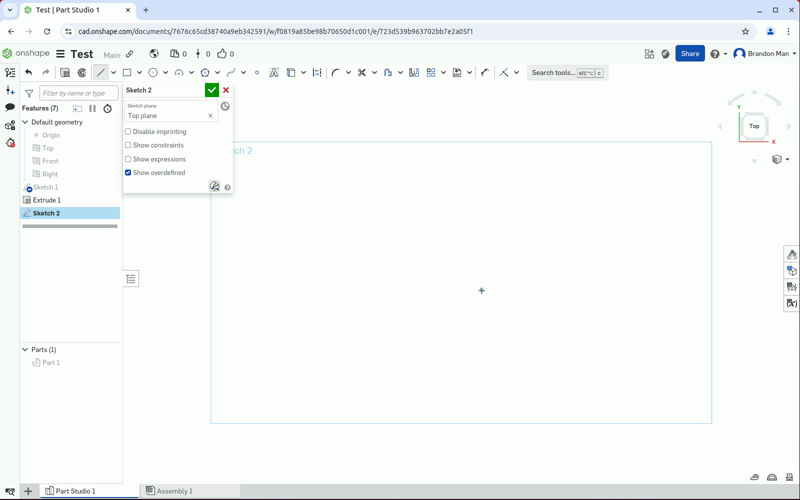
mouse_move(511, 290)
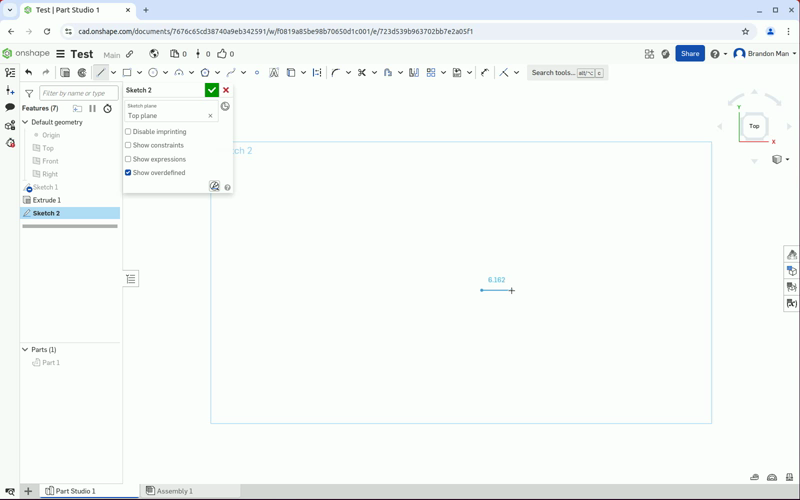
mouse_move(489, 290)
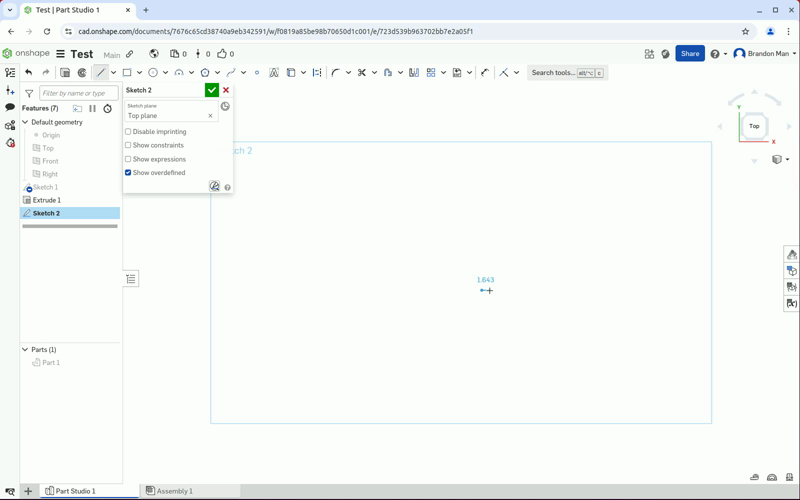
click(489, 290)
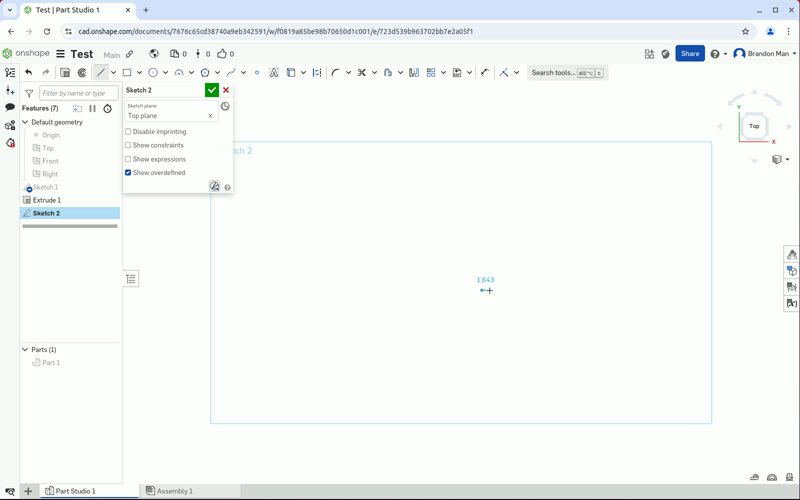
key_up(shift)
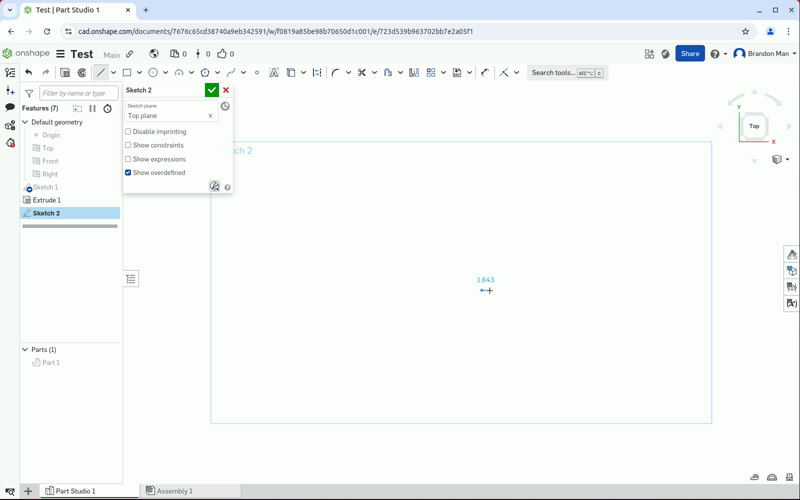
key_down(shift)
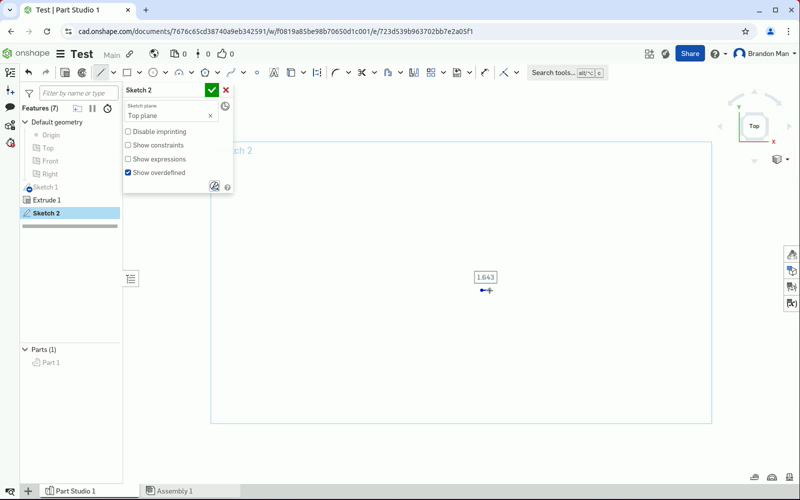
mouse_move(519, 290)
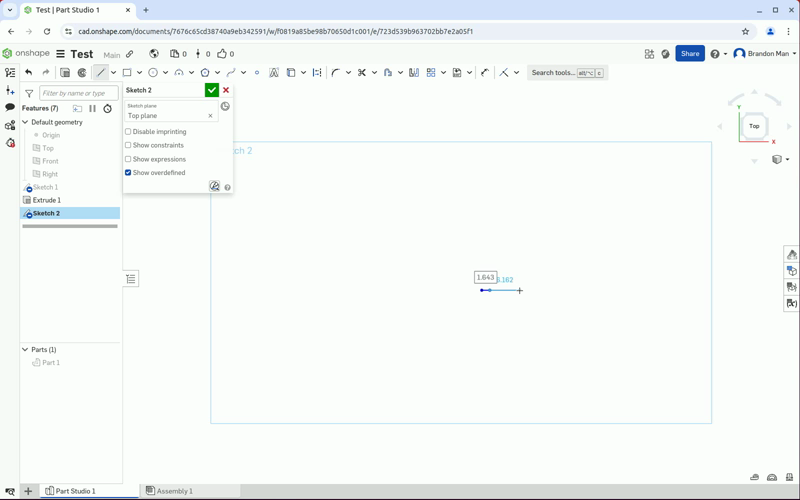
mouse_move(489, 233)
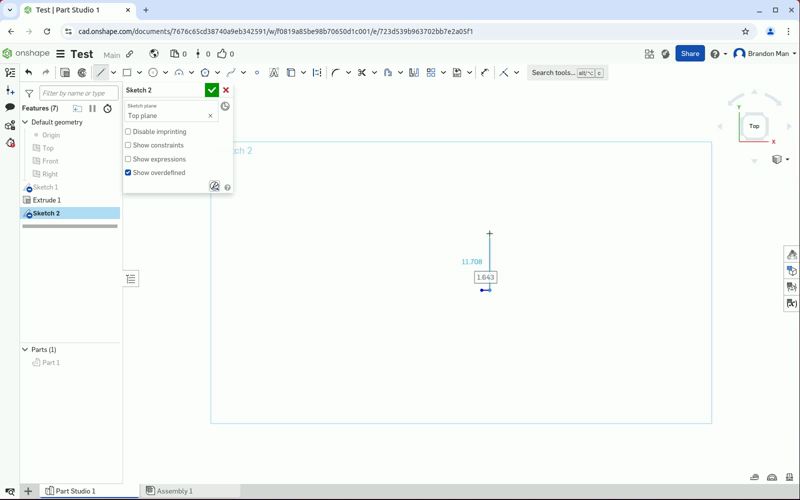
click(489, 233)
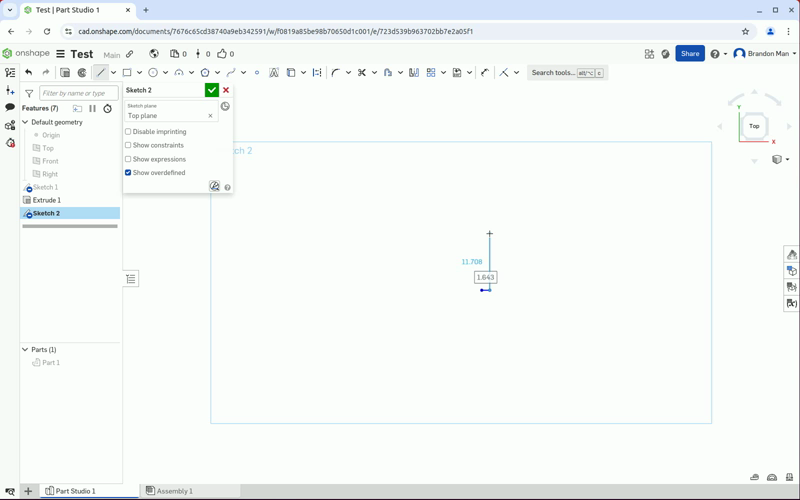
key_up(shift)
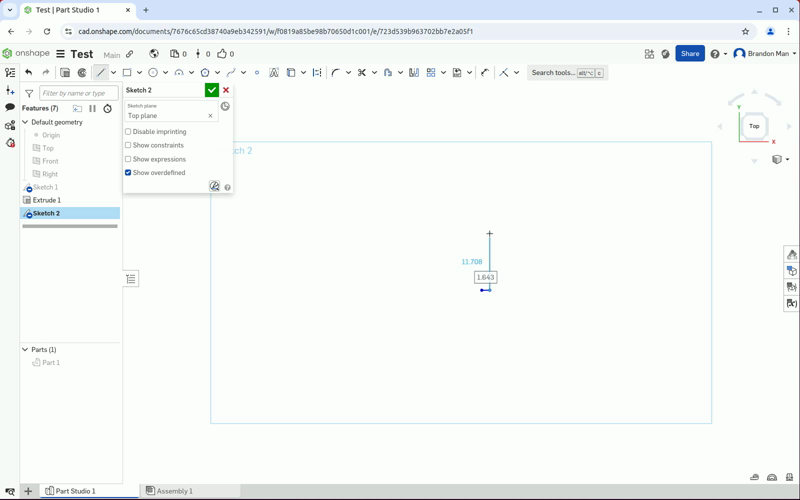
key_down(shift)
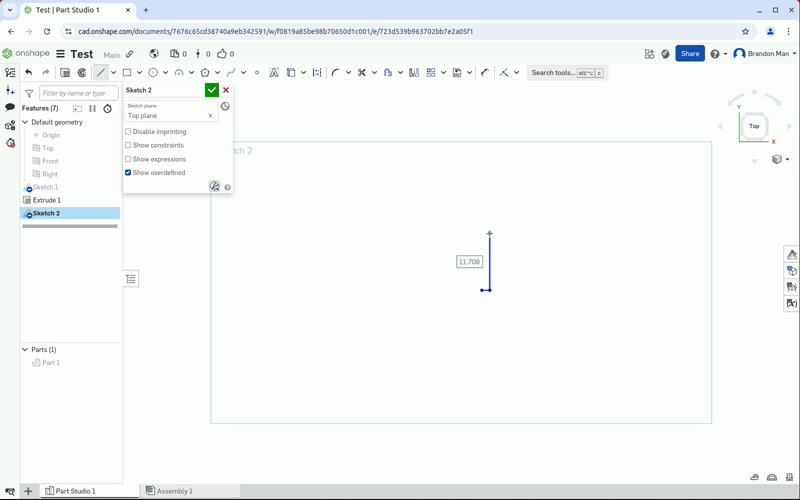
mouse_move(519, 233)
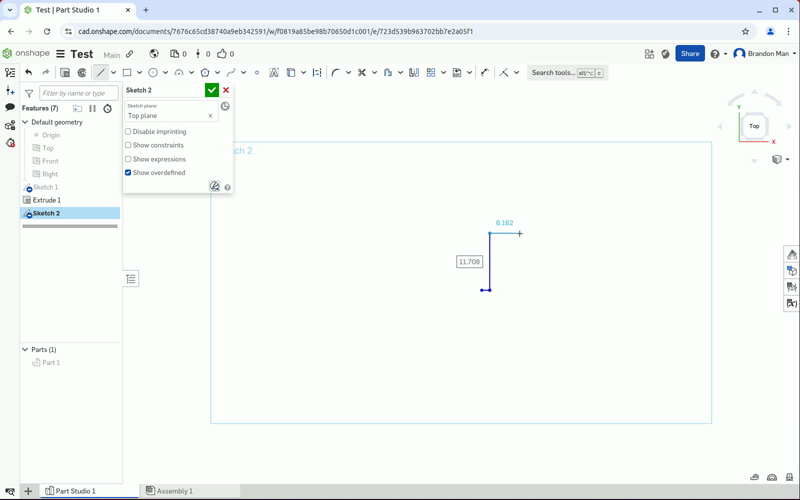
mouse_move(481, 233)
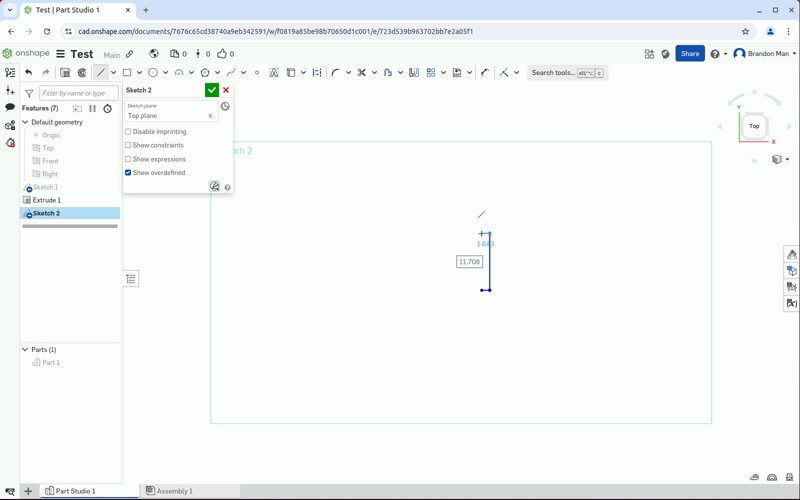
click(481, 233)
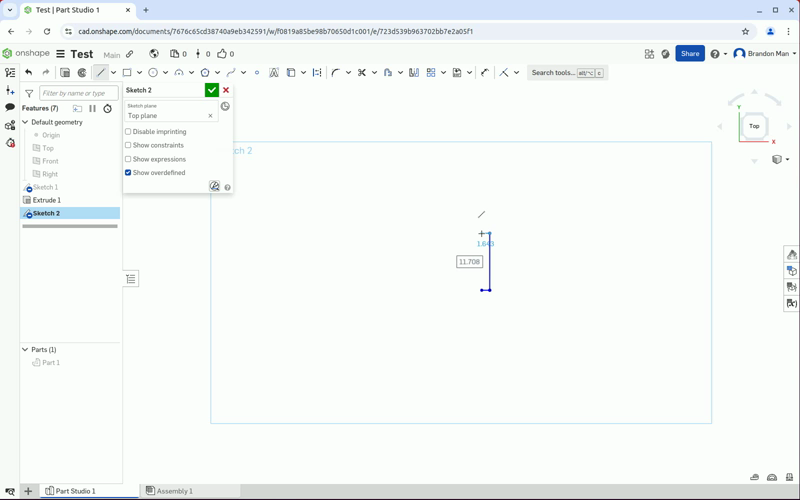
key_up(shift)
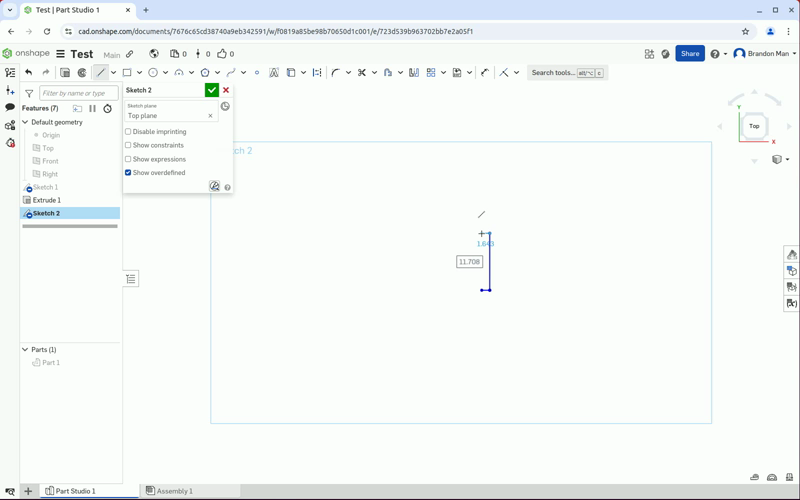
mouse_move(511, 233)
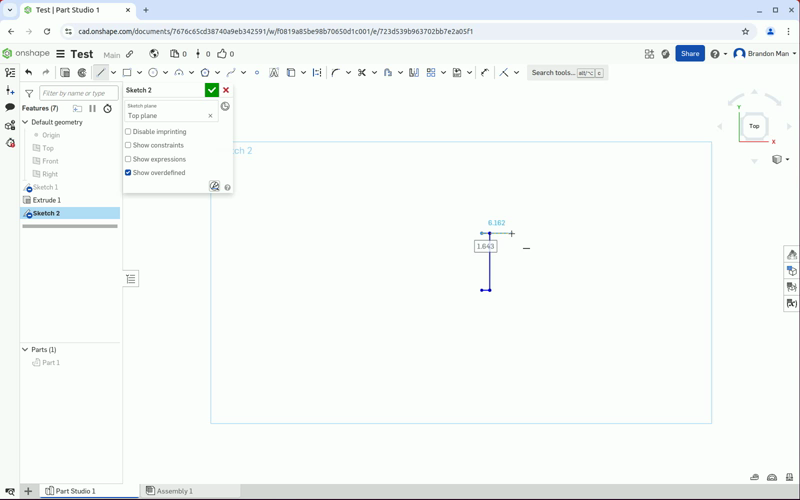
key_down(shift)
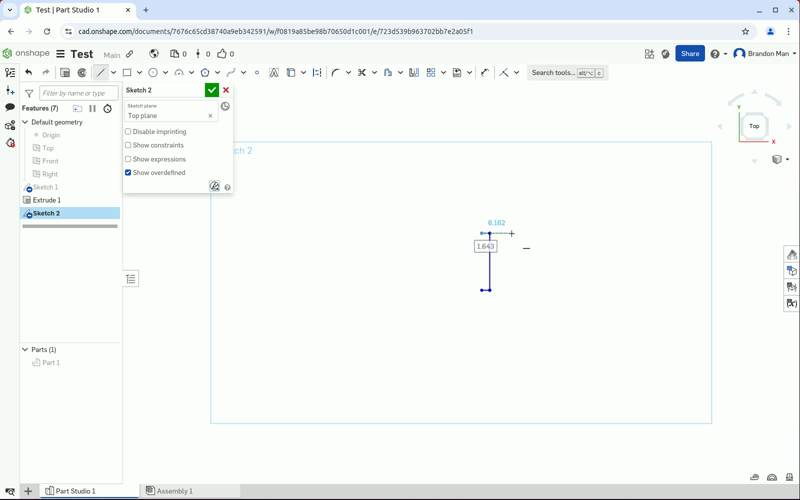
mouse_move(481, 290)
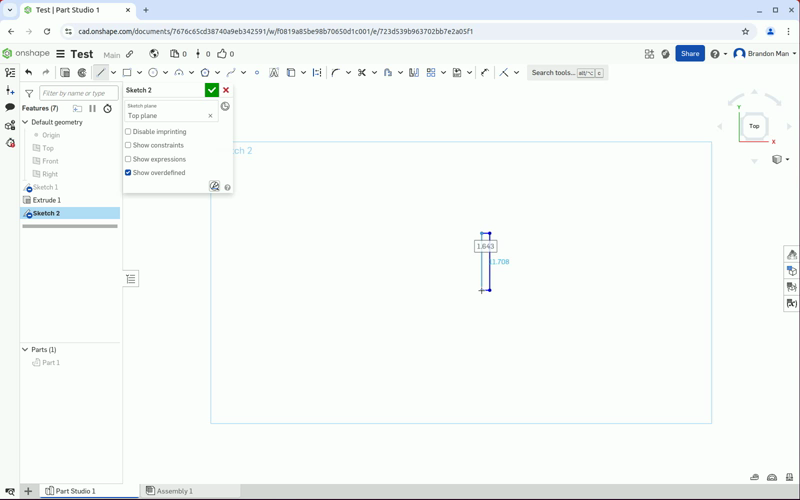
key_up(shift)
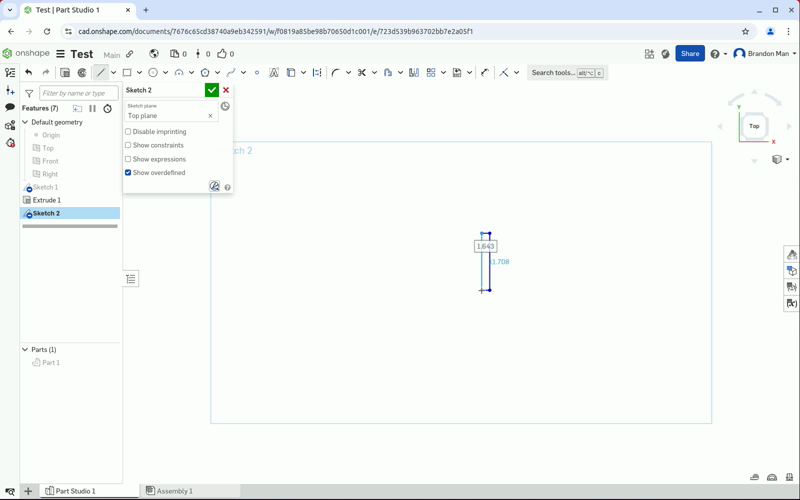
click(481, 290)
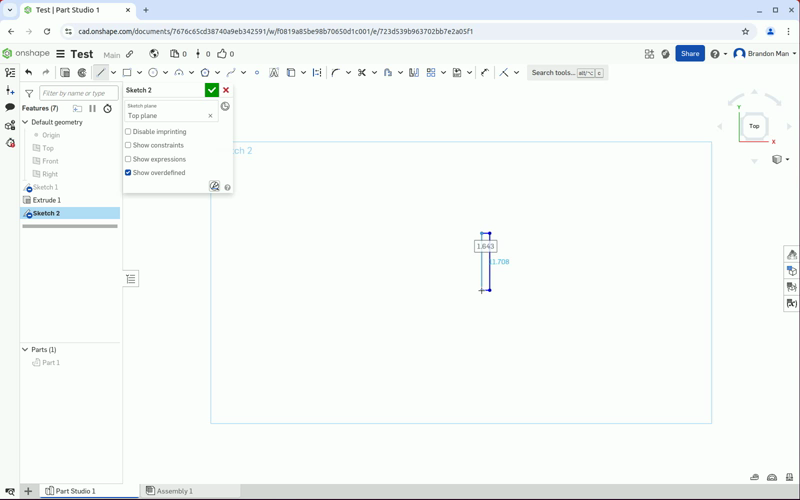
key(esc)
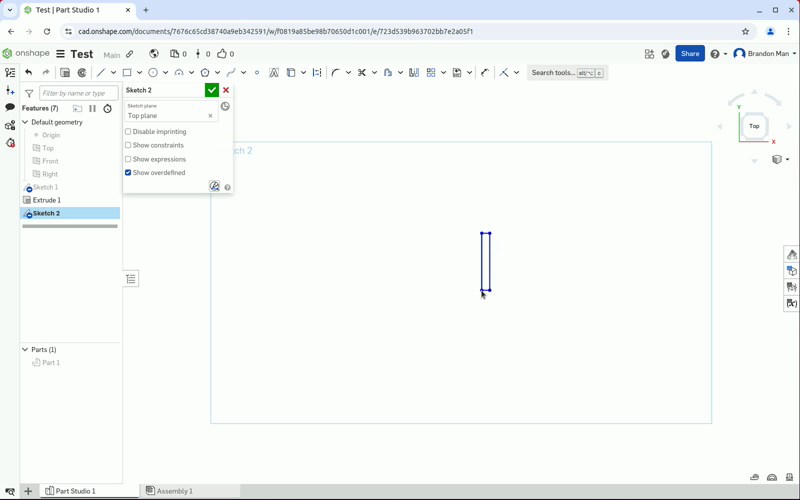
mouse_move(484, 256)
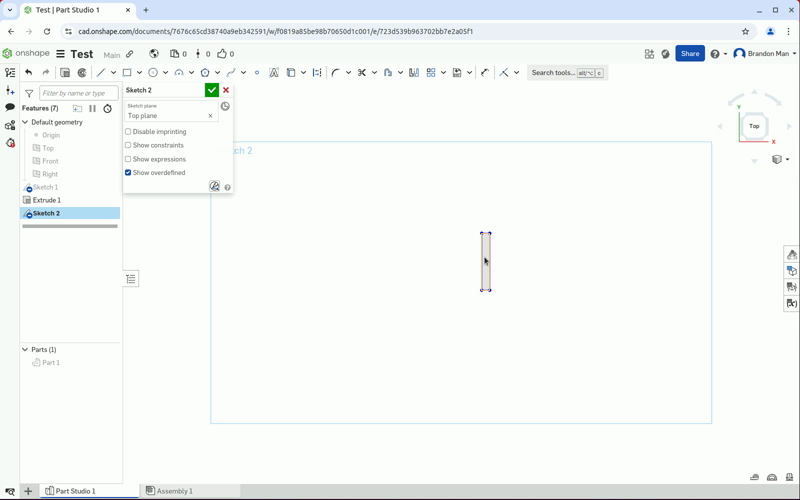
scroll(6)
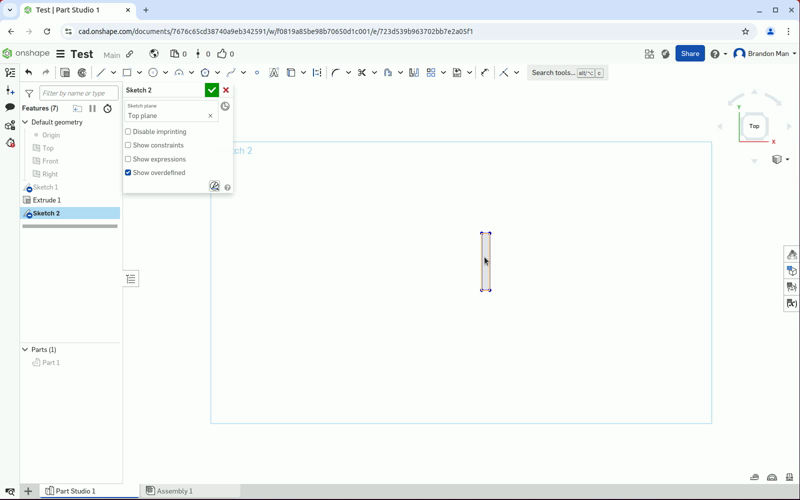
scroll(6)
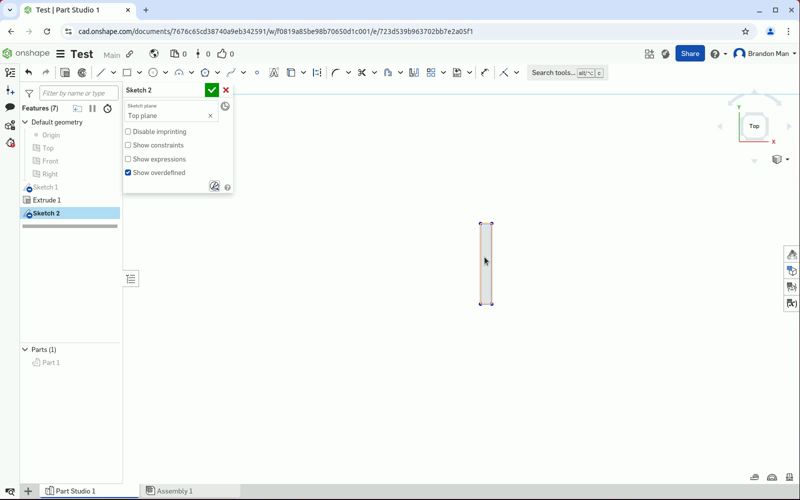
scroll(6)
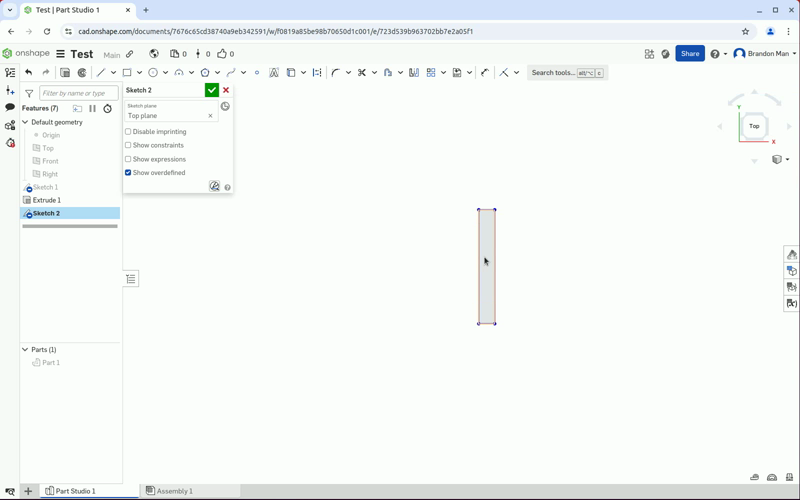
scroll(6)
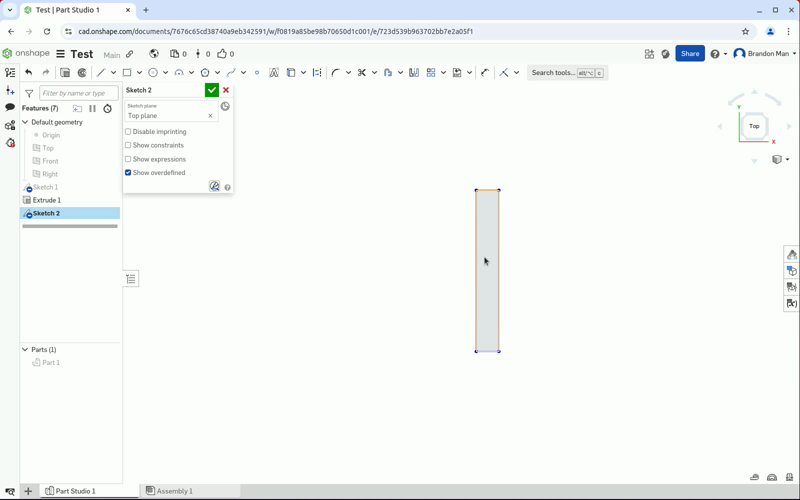
scroll(6)
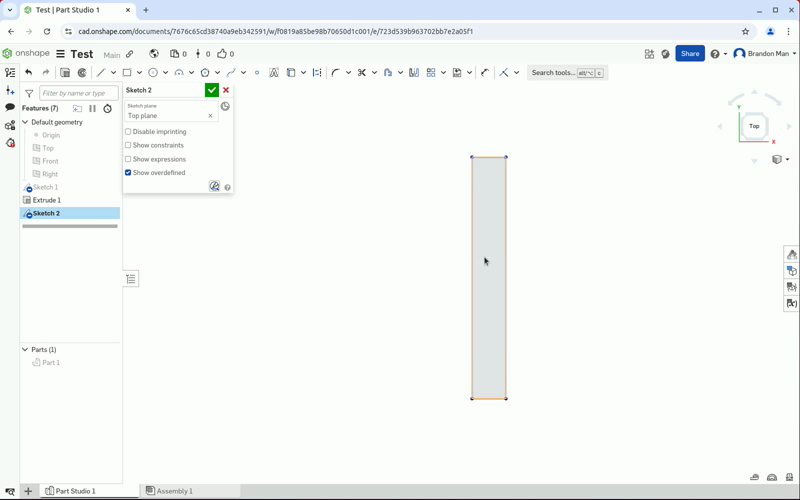
scroll(6)
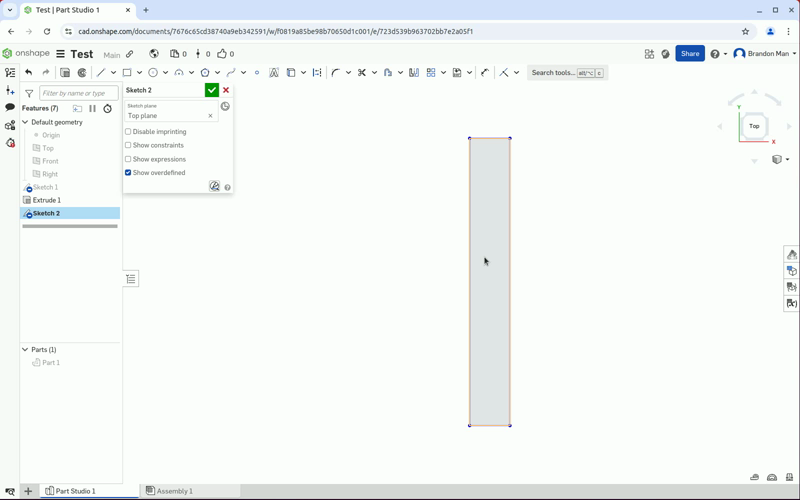
scroll(6)
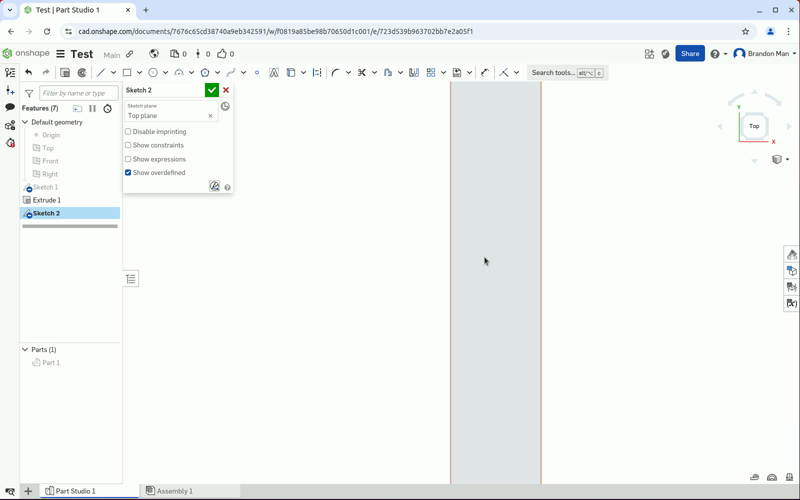
click(484, 256)
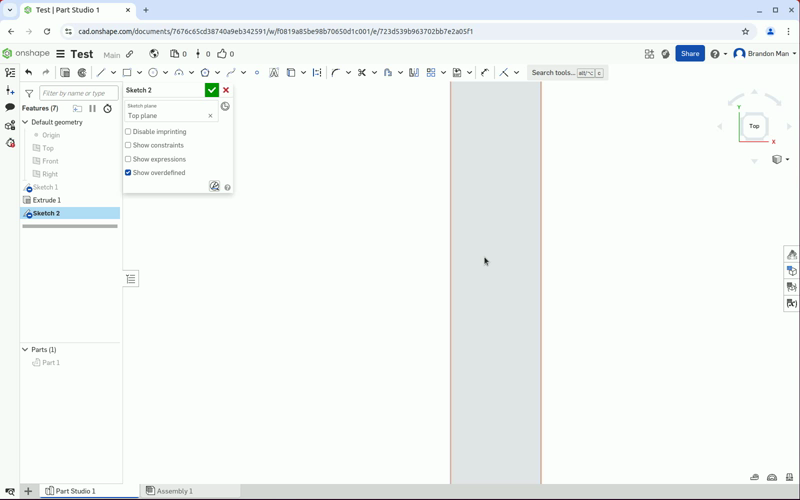
scroll(-6)
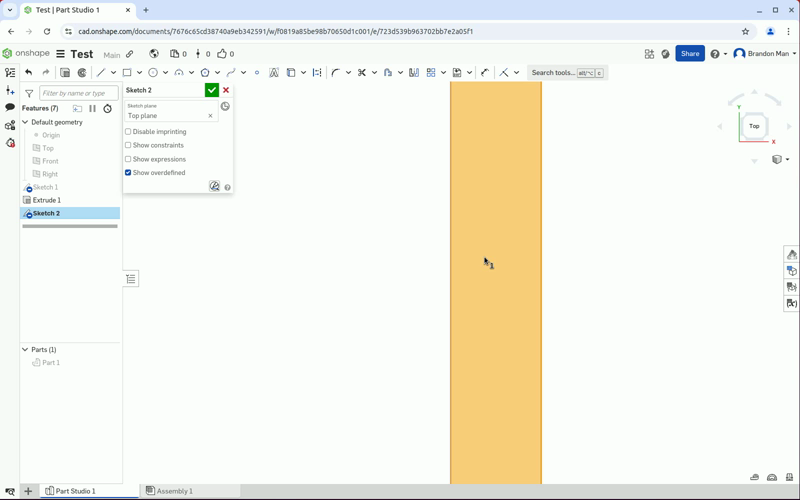
scroll(-6)
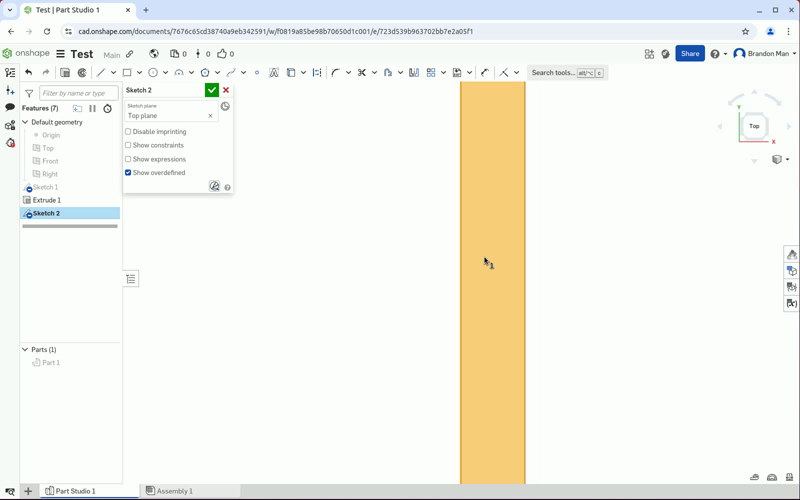
scroll(-6)
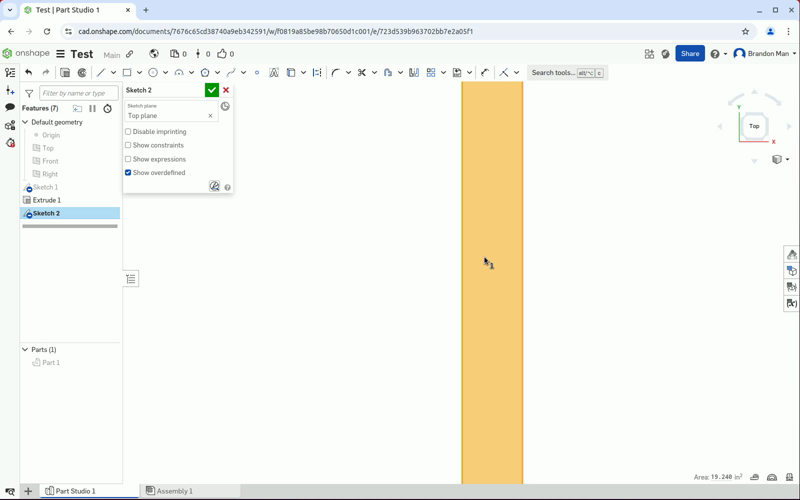
scroll(-6)
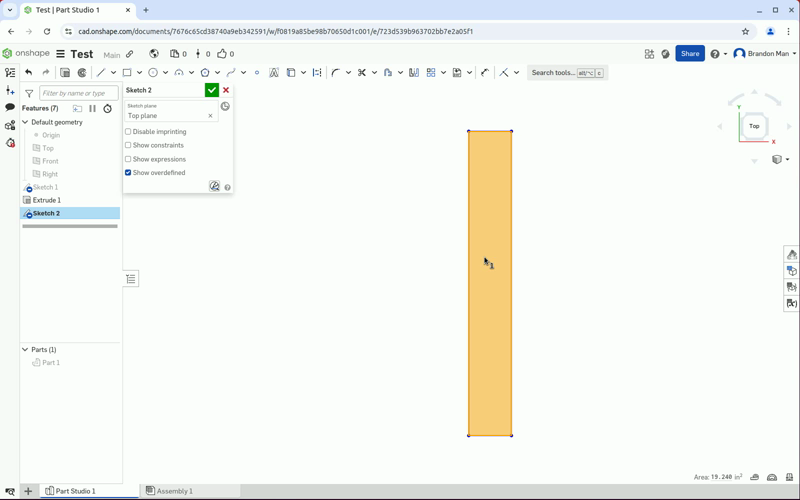
scroll(-6)
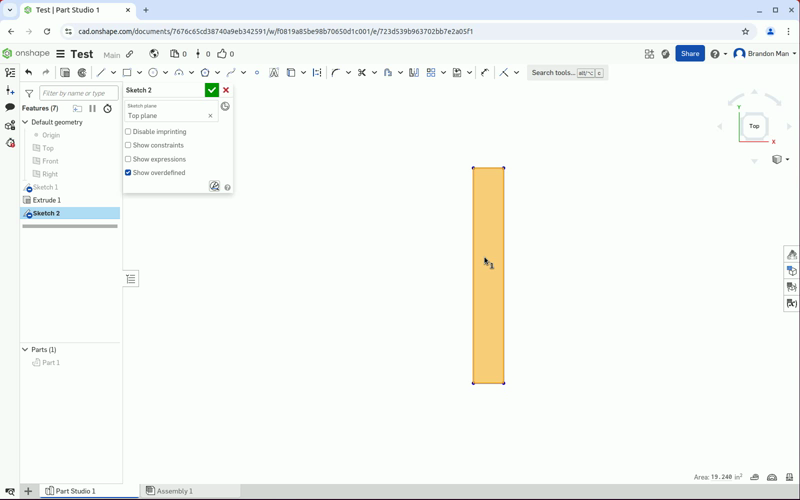
scroll(-6)
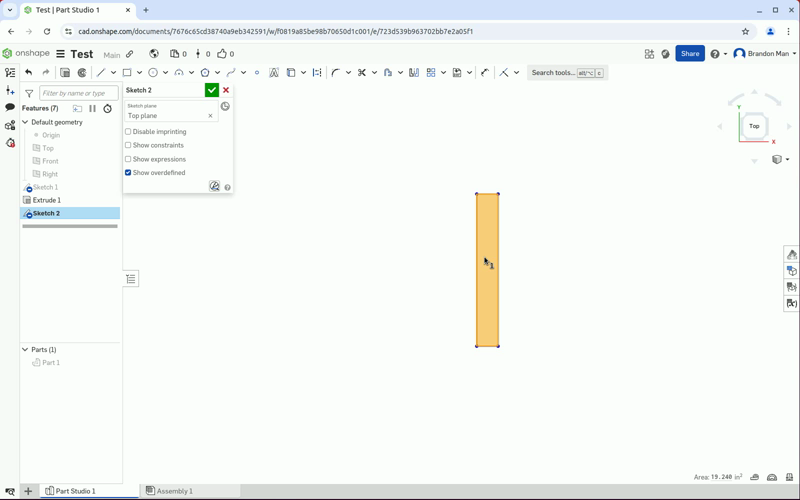
scroll(-6)
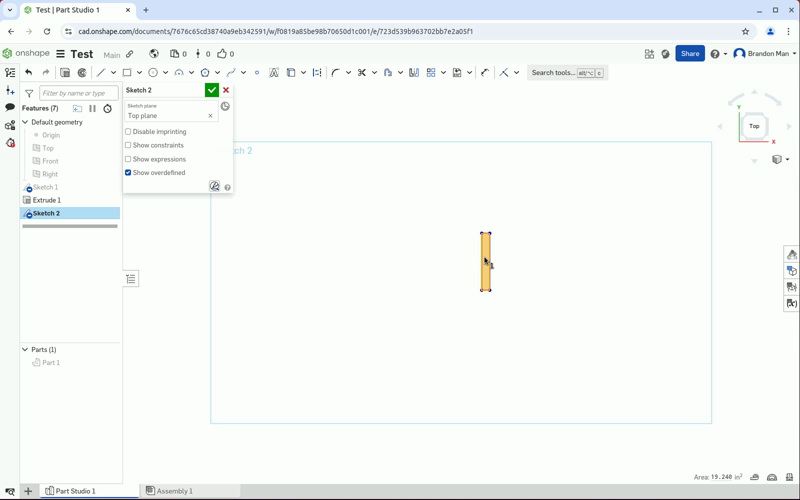
mouse_move(73, 352)
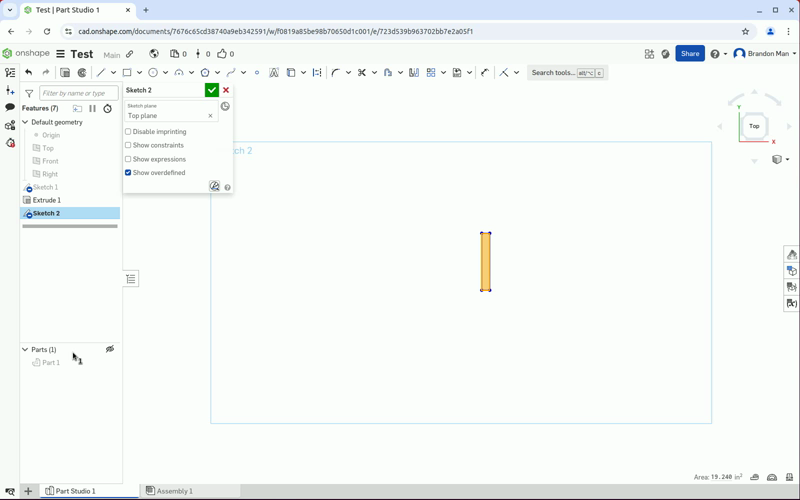
key(shift+y)
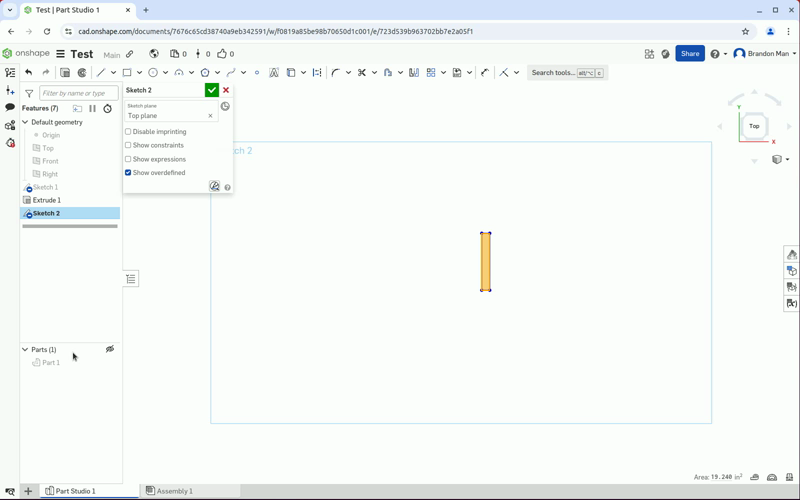
key(shift+e)
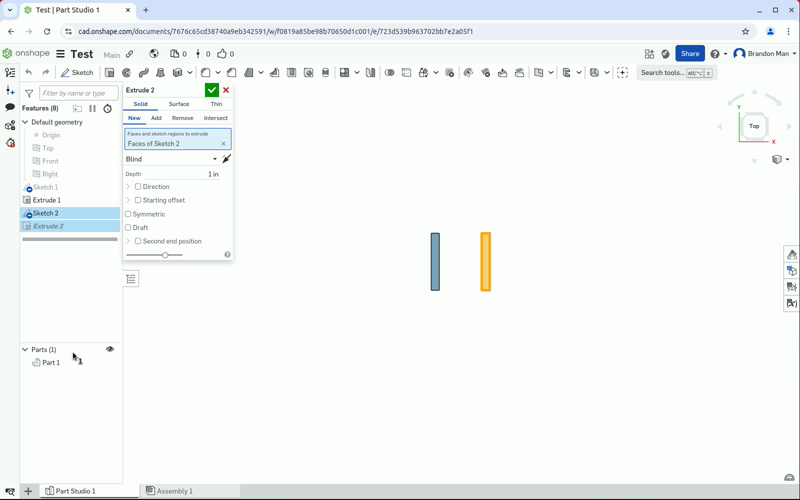
mouse_move(143, 106)
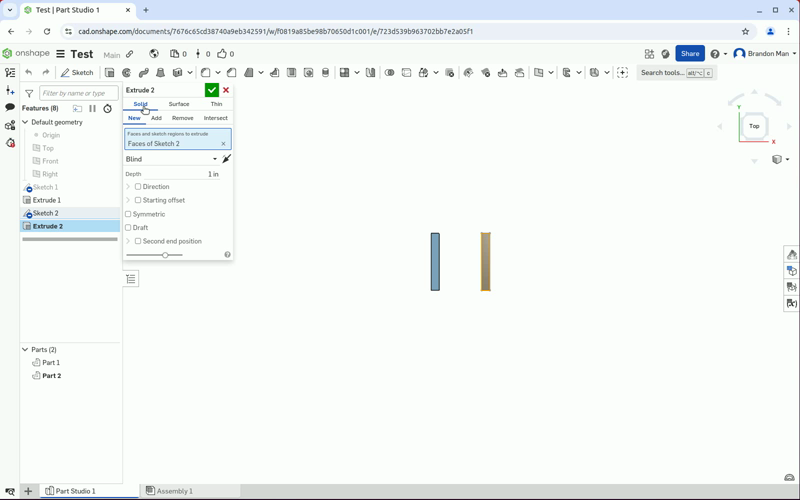
click(143, 106)
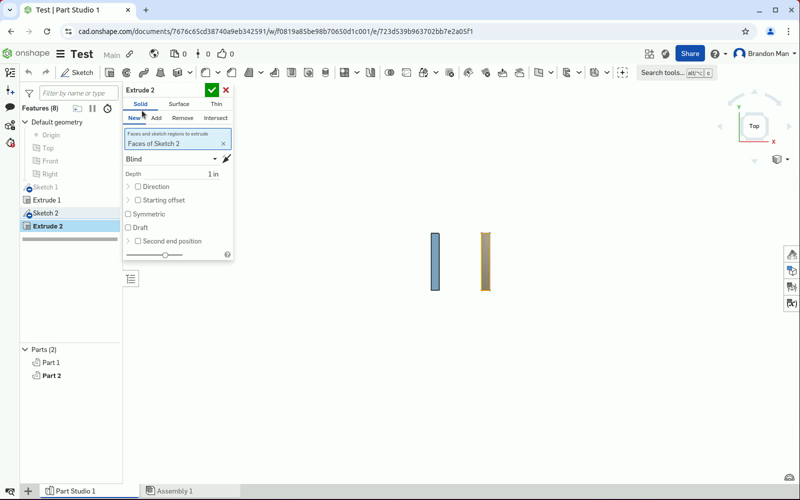
mouse_move(137, 120)
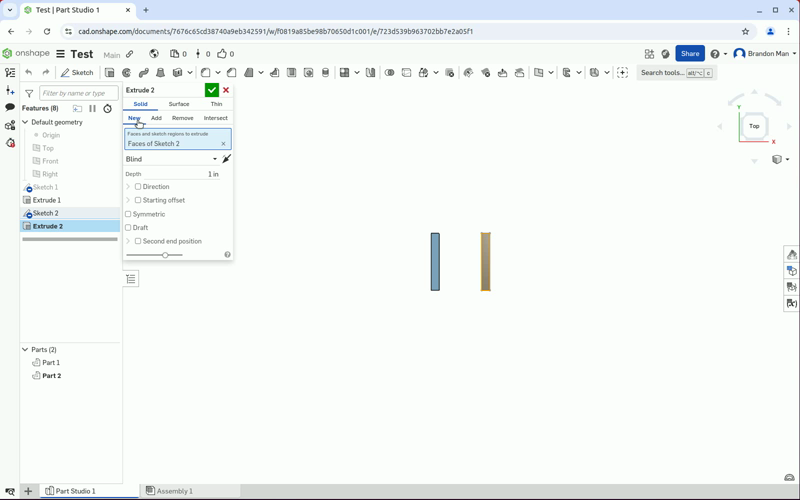
click(137, 120)
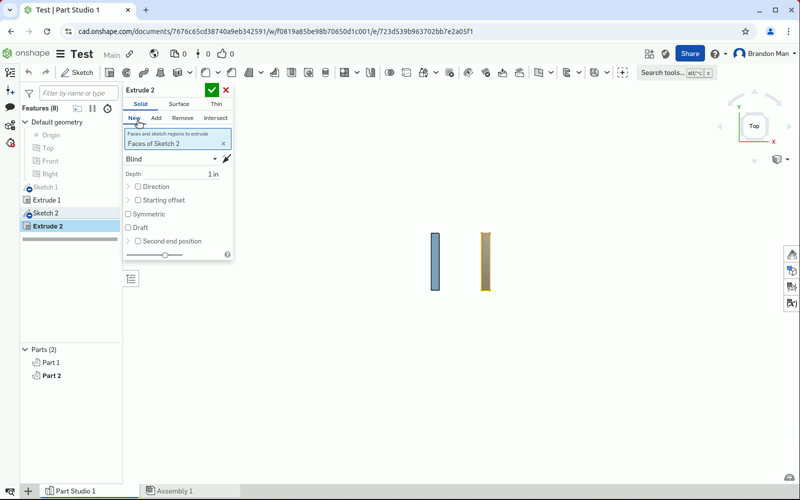
key(tab, 4)
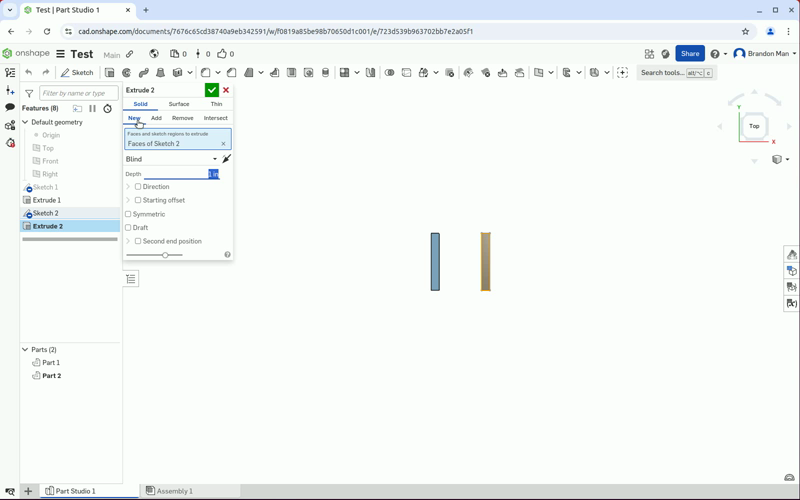
text(17.09)
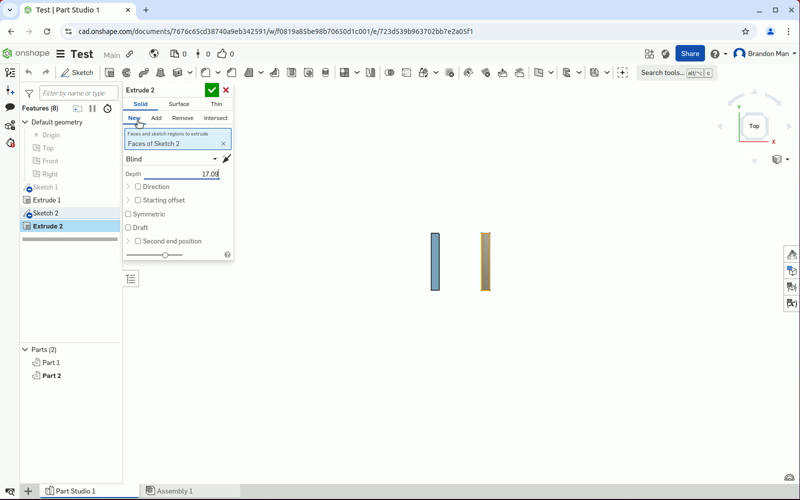
key(enter)
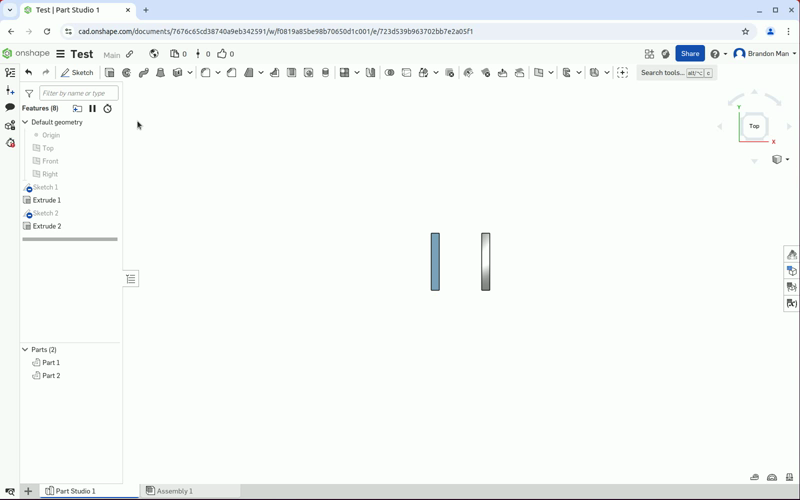
key(shift+h)
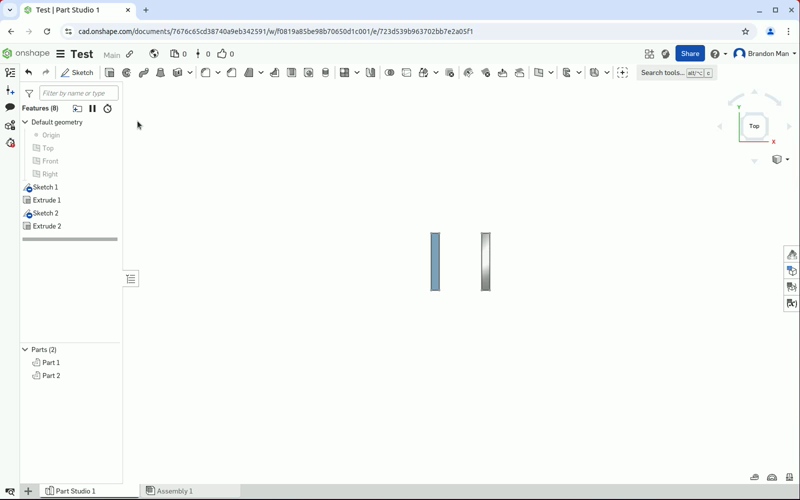
key(shift+h)
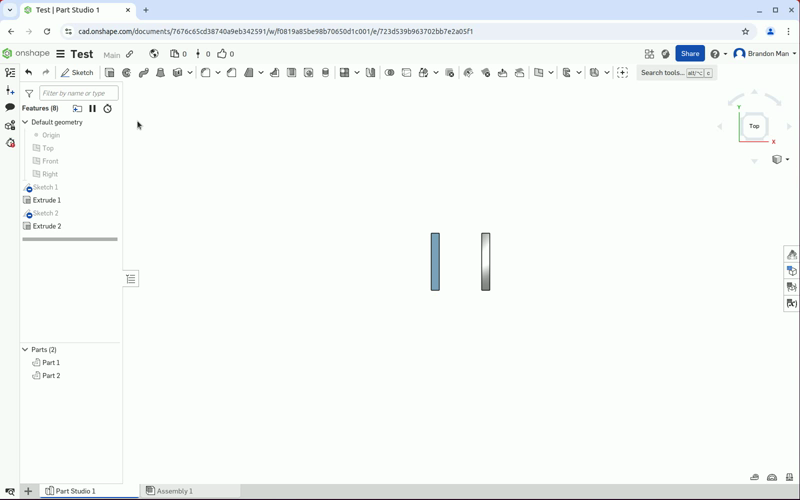
mouse_move(73, 189)
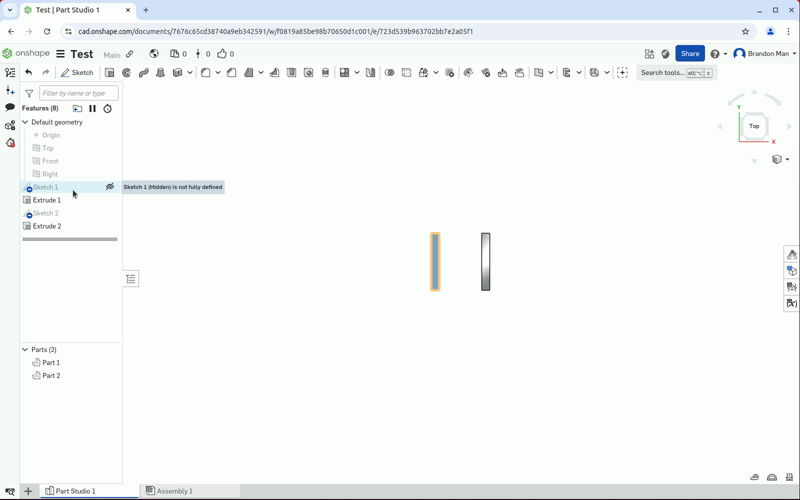
click(73, 189)
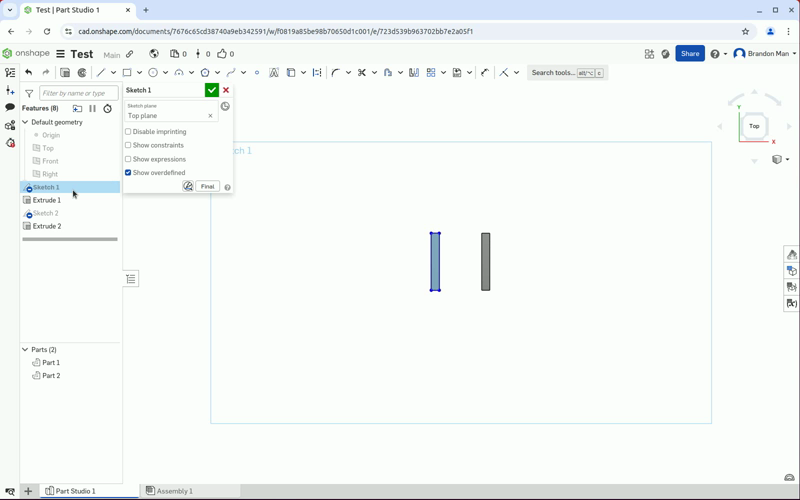
mouse_move(229, 92)
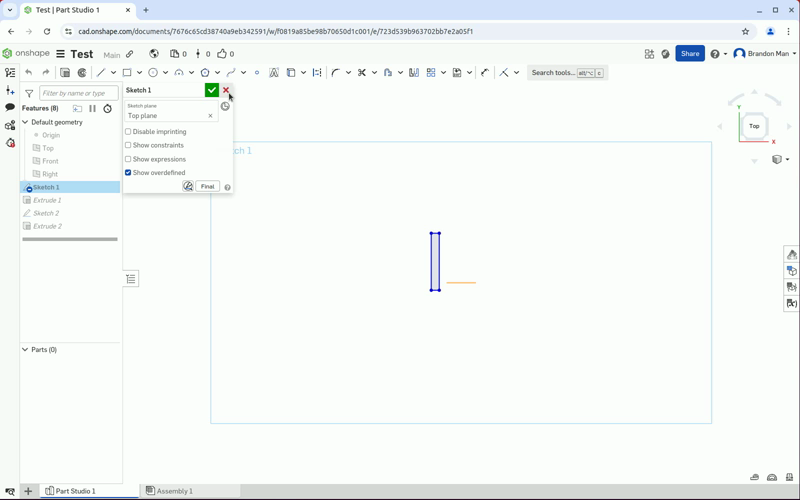
click(229, 92)
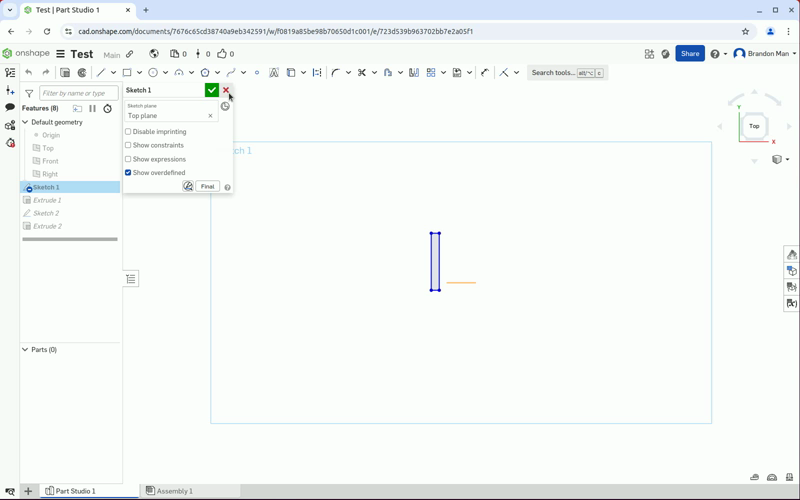
key(shift+s)
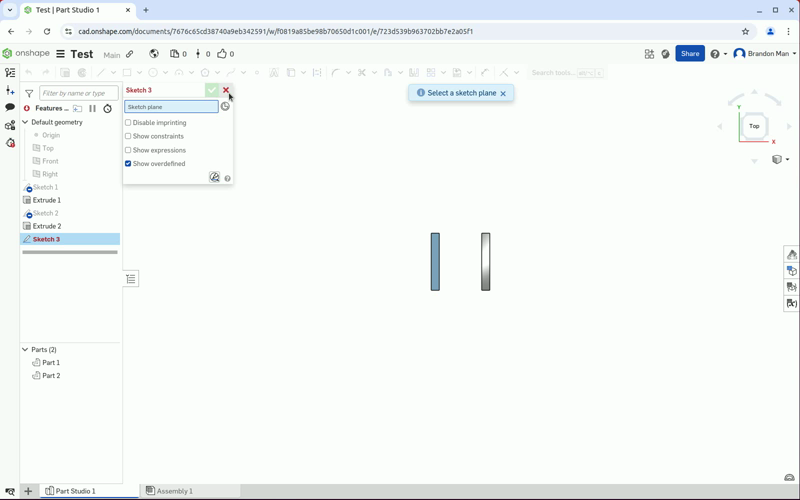
mouse_move(73, 150)
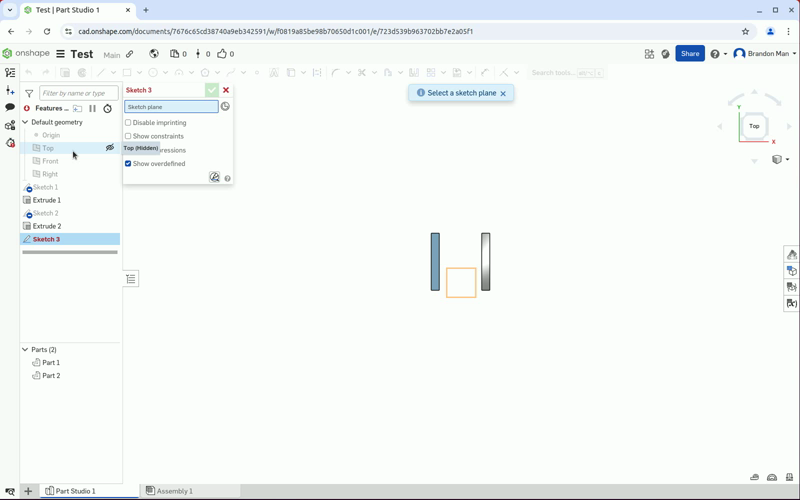
click(73, 150)
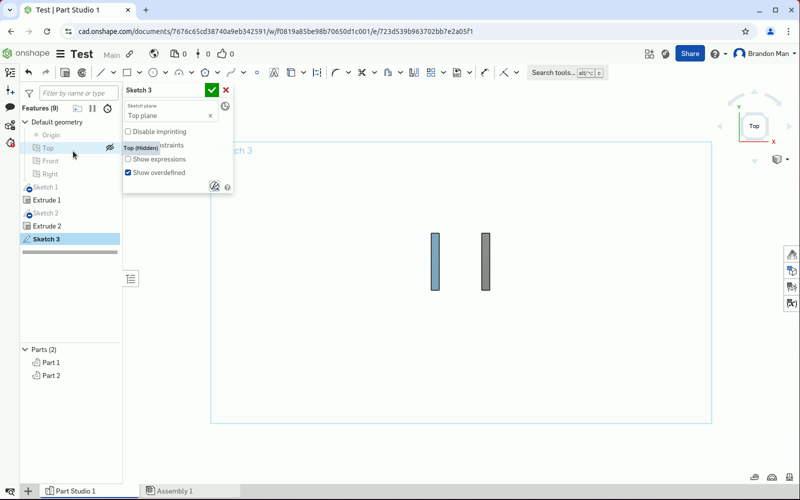
mouse_move(73, 352)
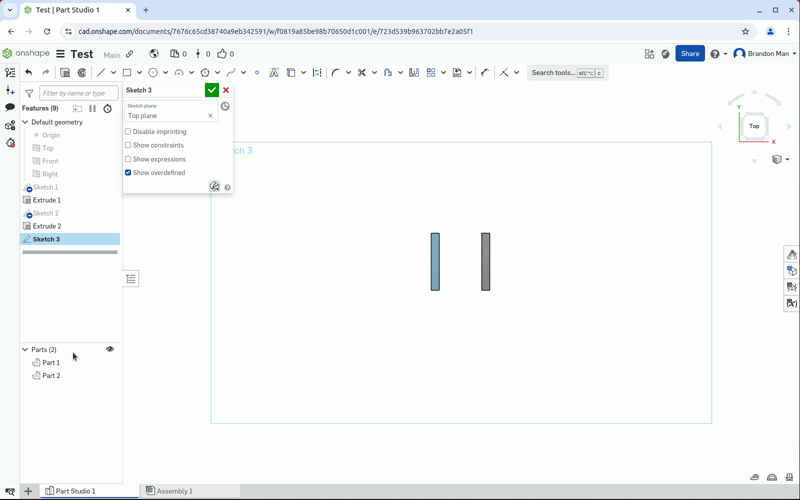
key(y)
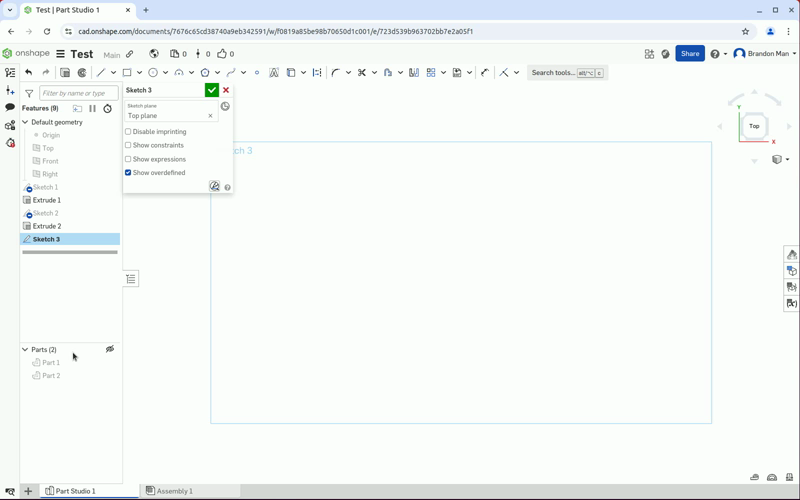
key(c)
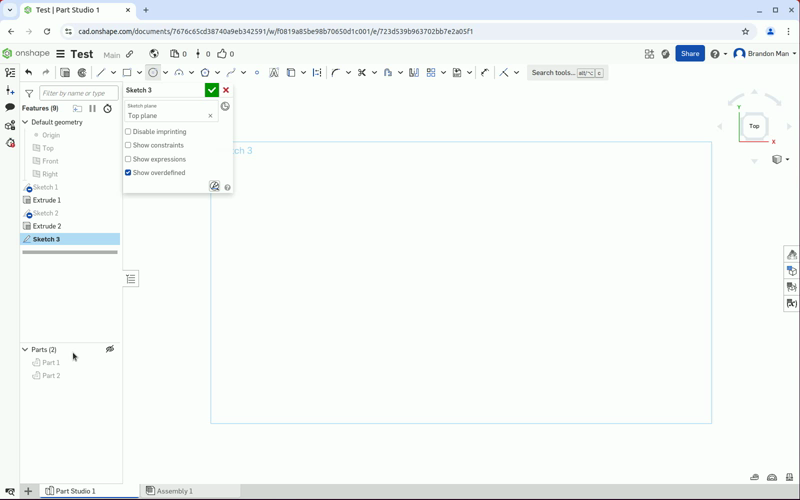
key_down(shift)
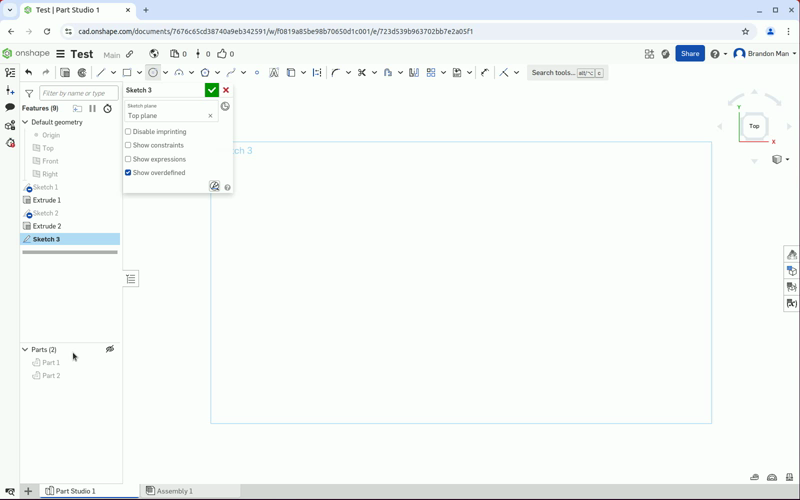
mouse_move(371, 279)
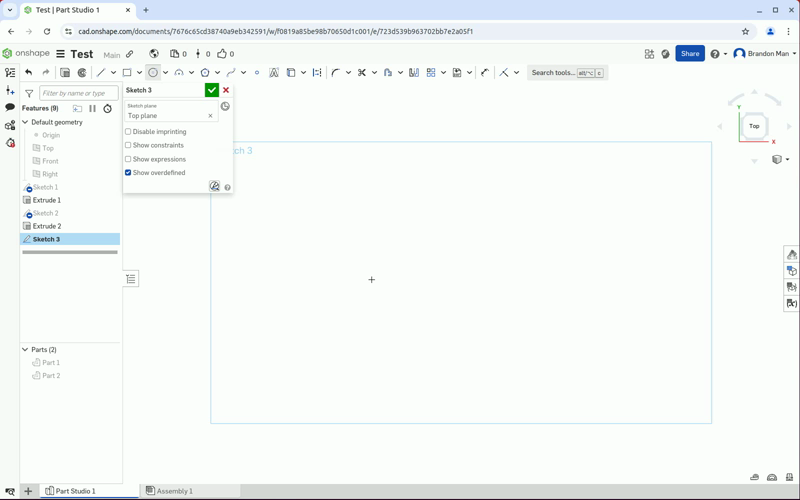
click(371, 279)
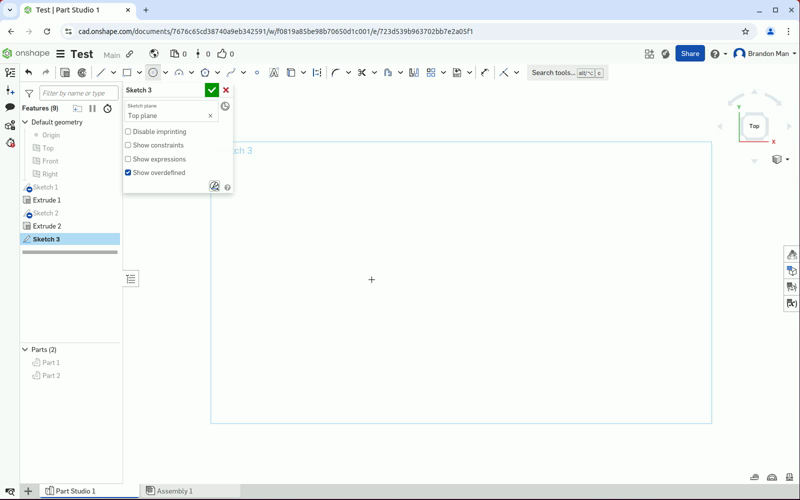
key_up(shift)
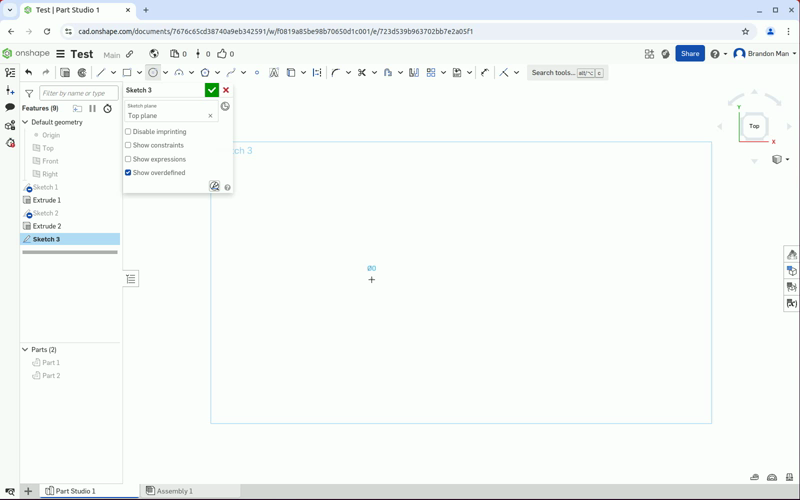
mouse_move(381, 279)
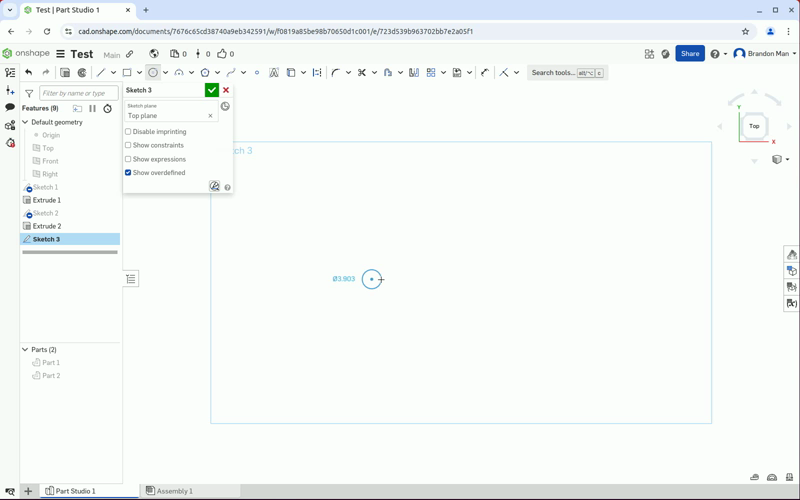
click(381, 279)
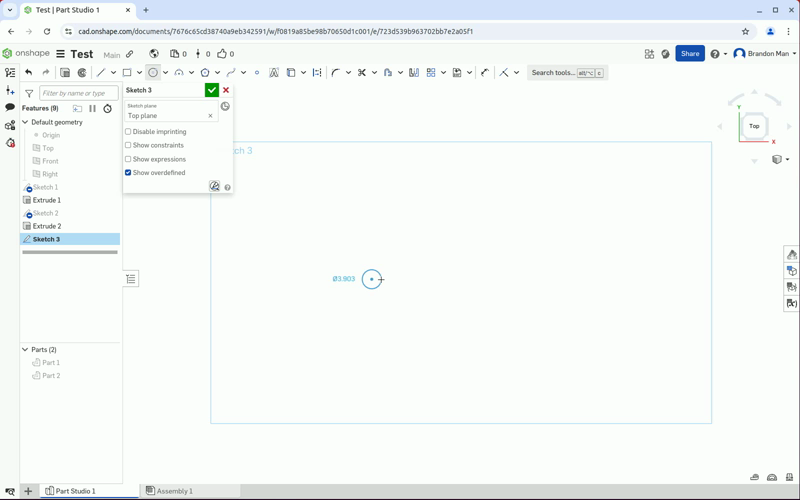
key(esc)
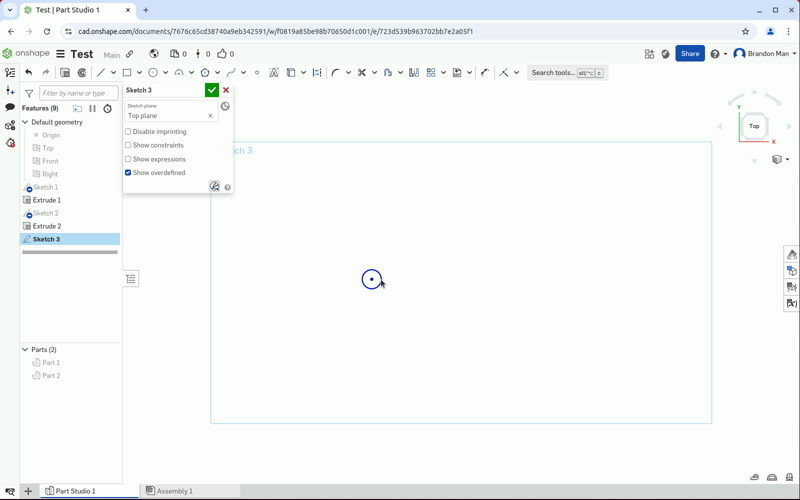
key(c)
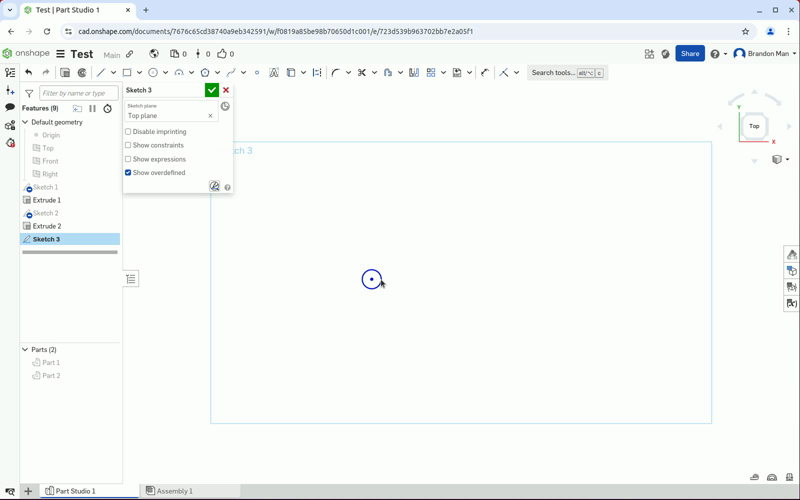
key_down(shift)
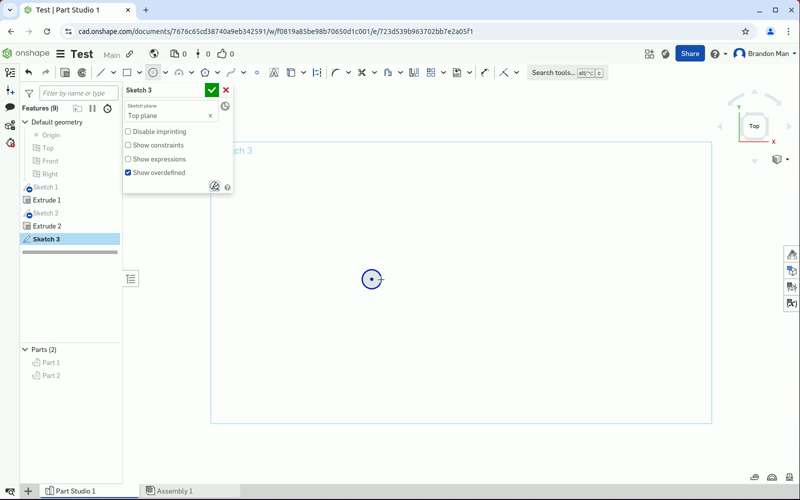
mouse_move(371, 279)
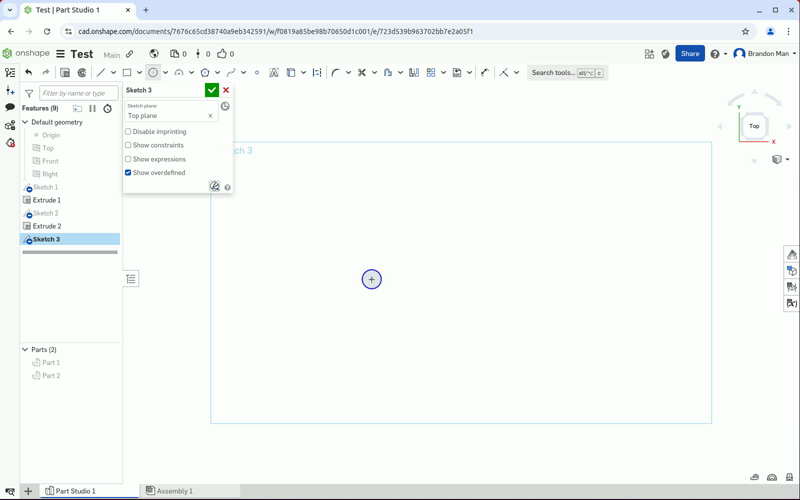
click(371, 279)
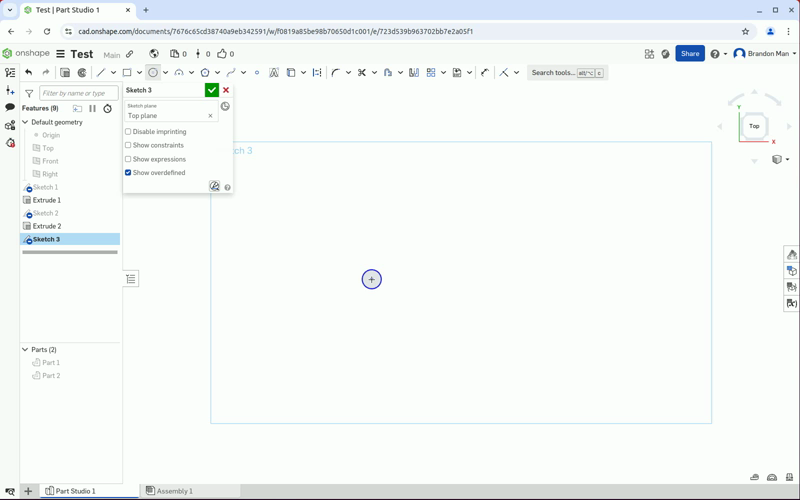
key_up(shift)
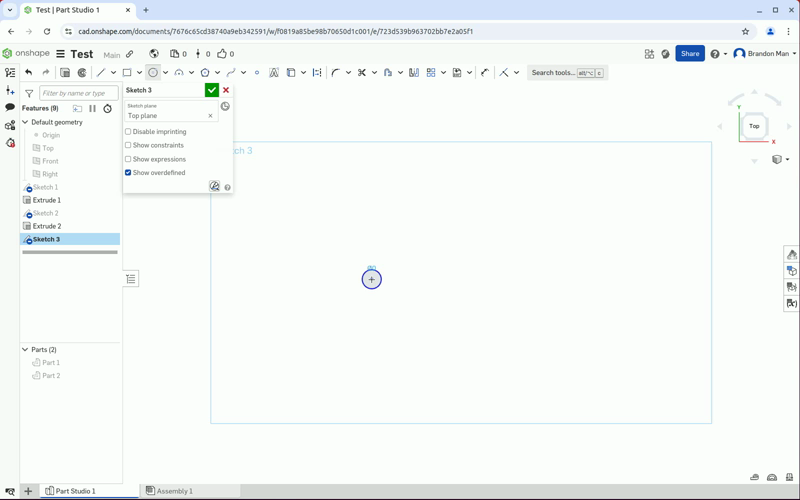
mouse_move(374, 279)
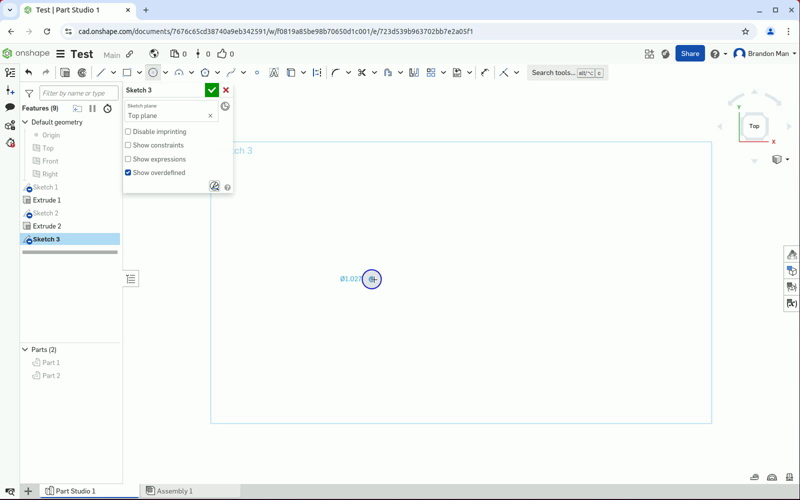
scroll(6)
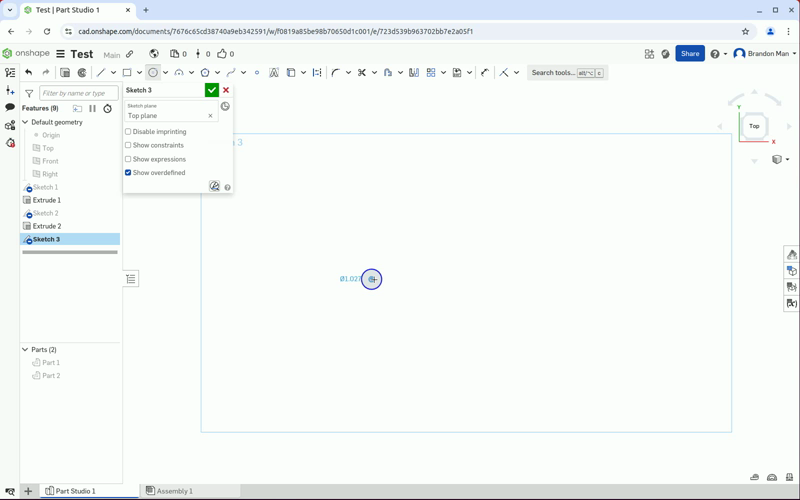
scroll(6)
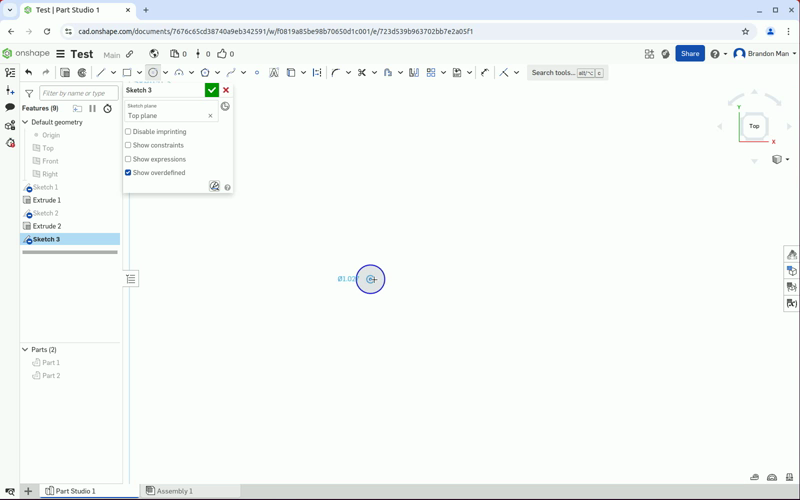
scroll(6)
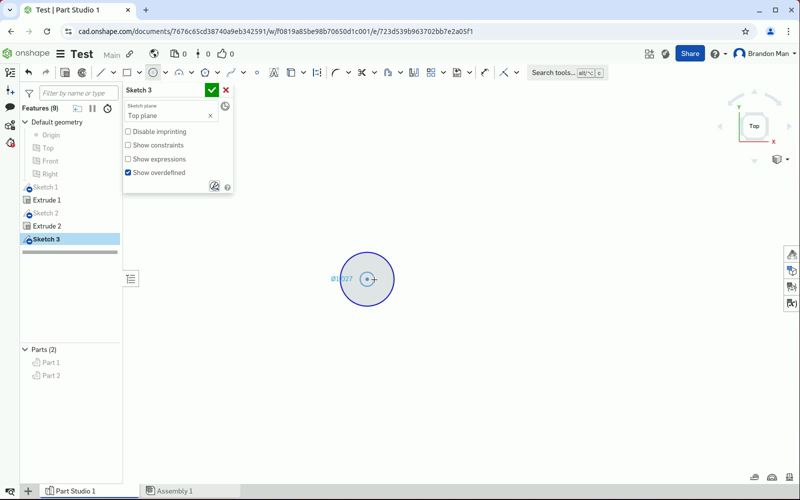
scroll(6)
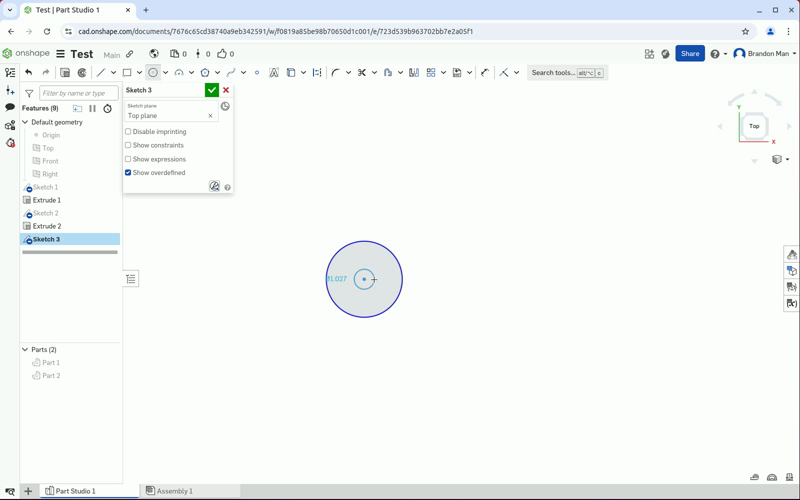
scroll(6)
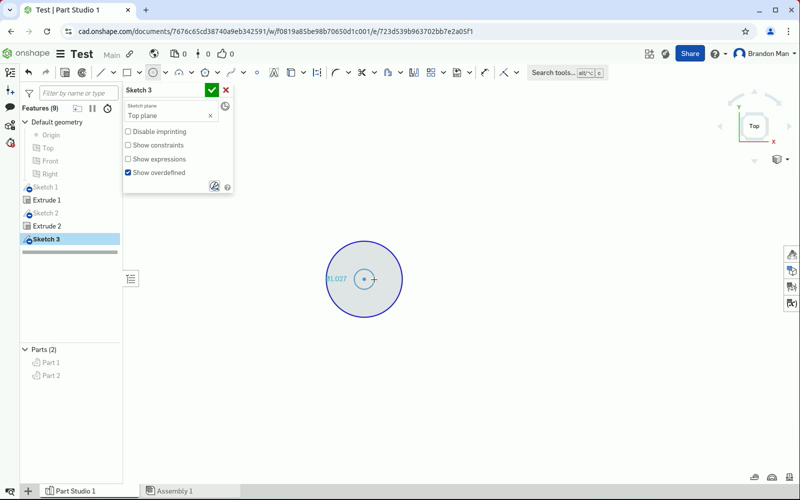
scroll(6)
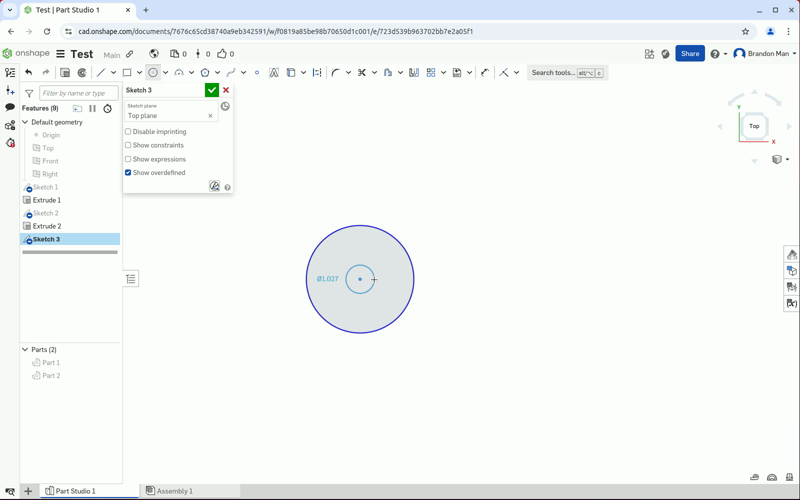
scroll(6)
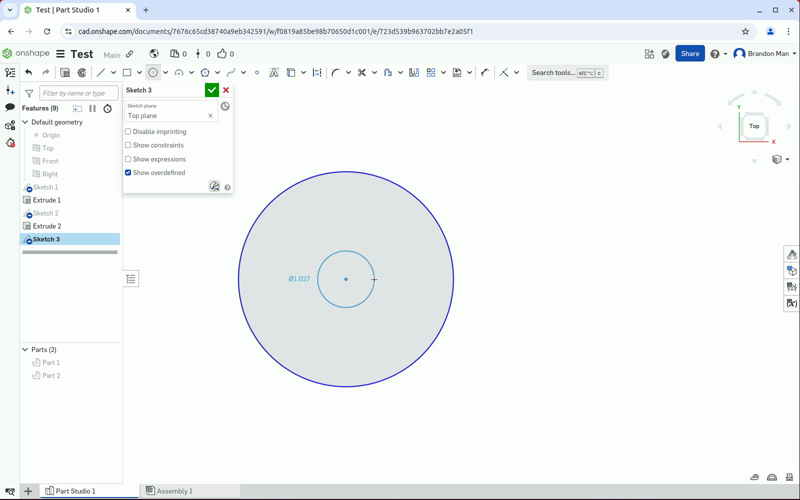
click(374, 279)
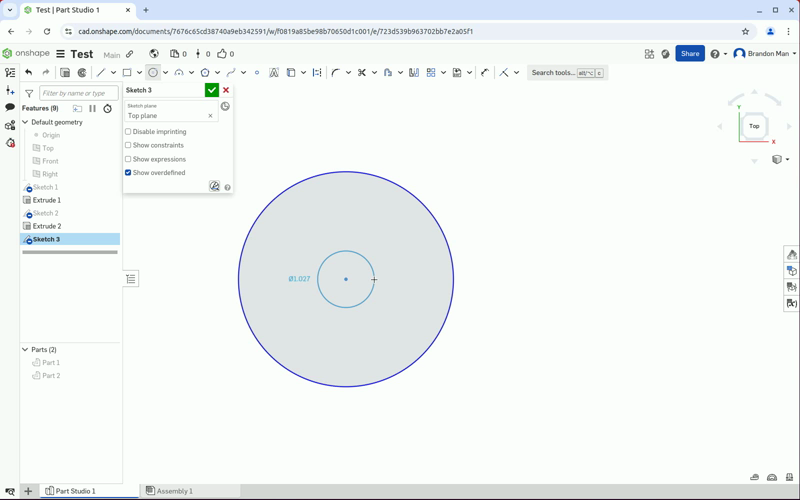
scroll(-6)
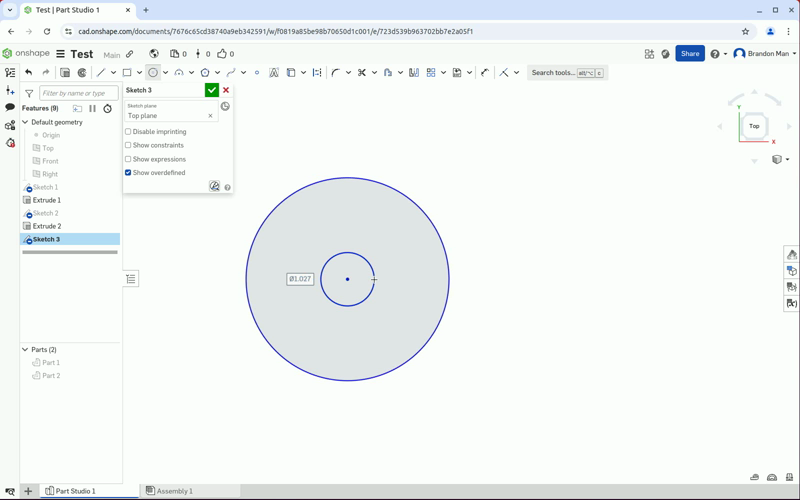
scroll(-6)
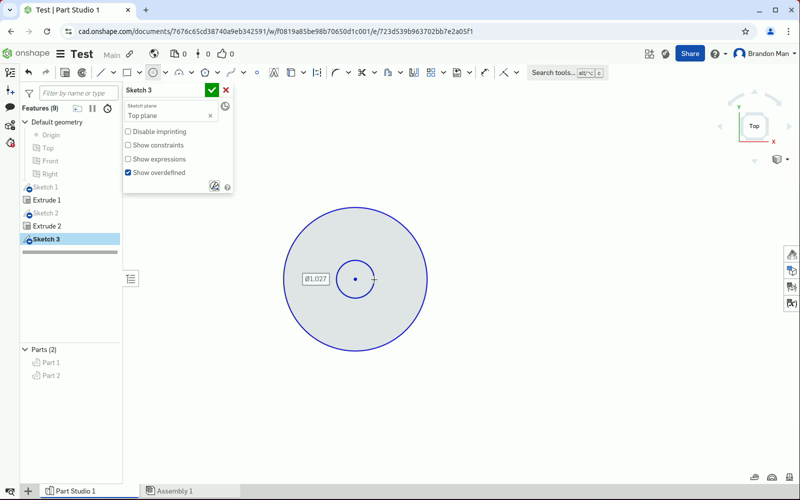
scroll(-6)
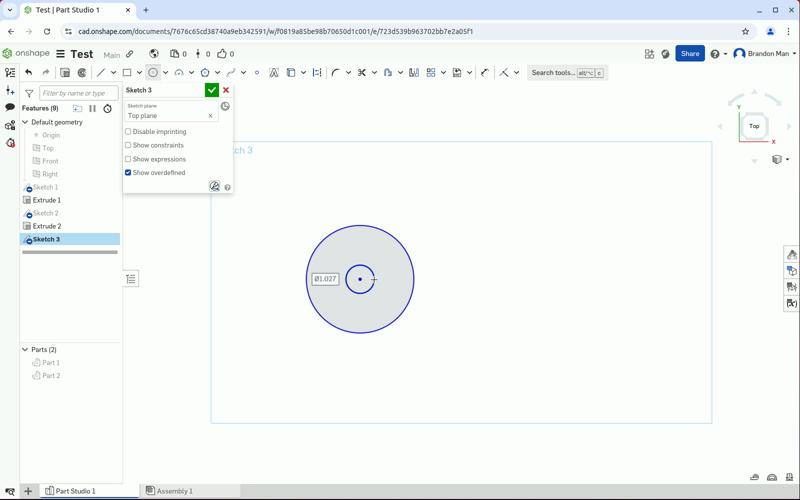
scroll(-6)
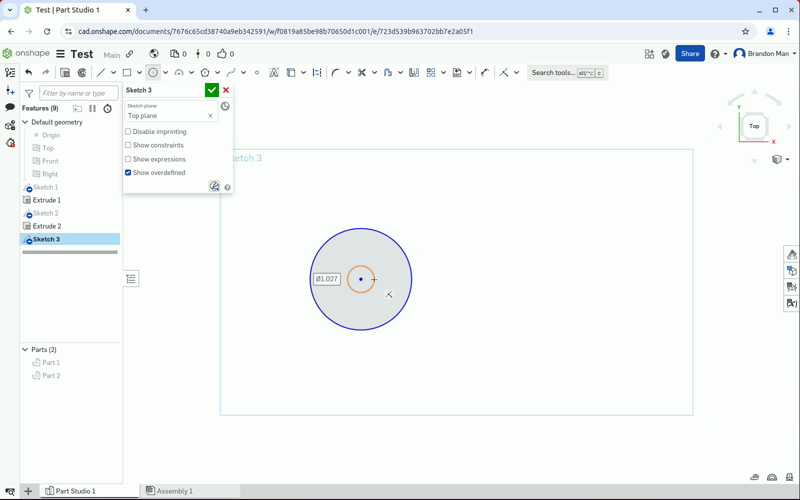
scroll(-6)
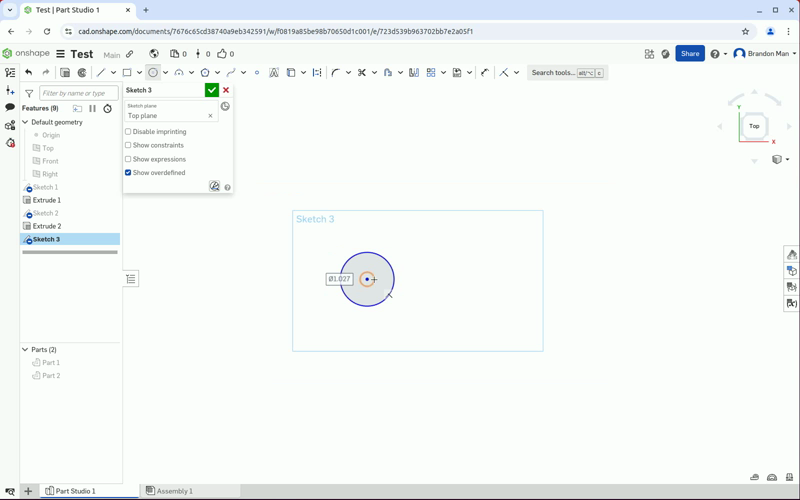
scroll(-6)
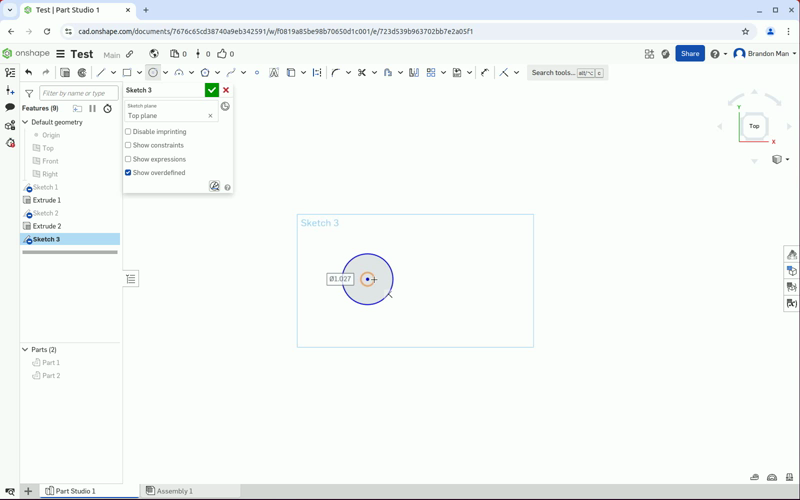
scroll(-6)
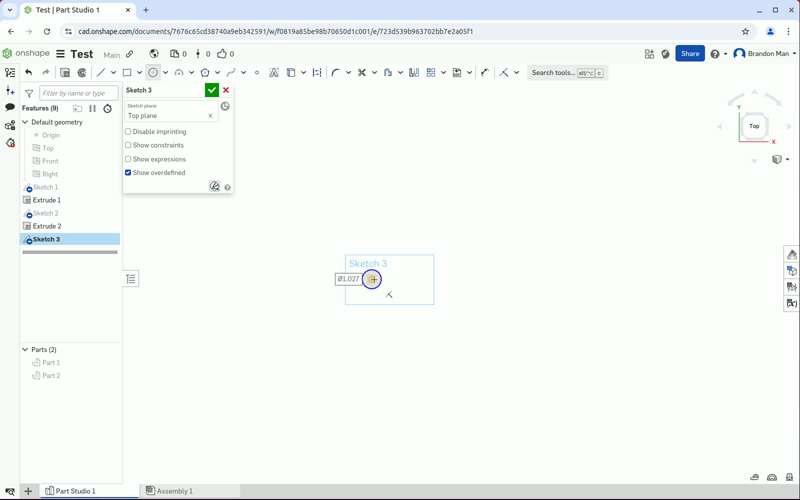
key(esc)
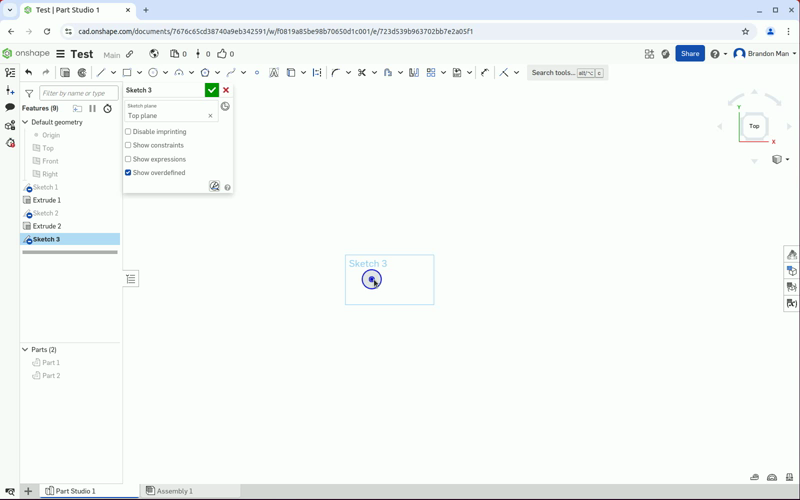
mouse_move(379, 281)
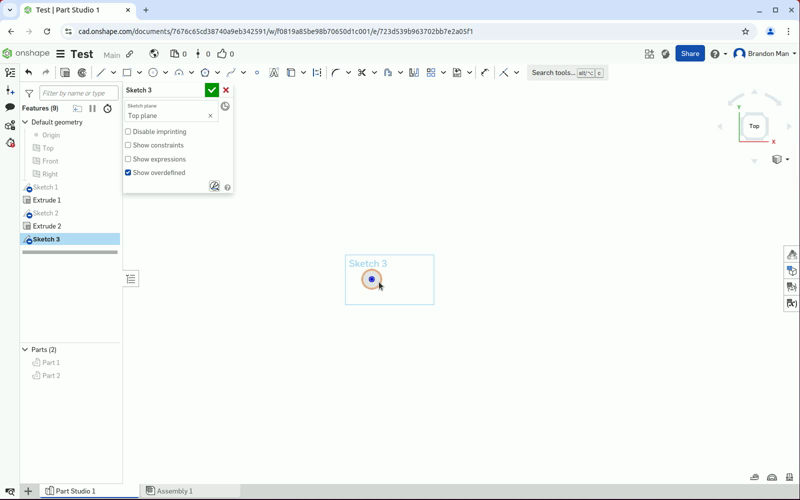
scroll(6)
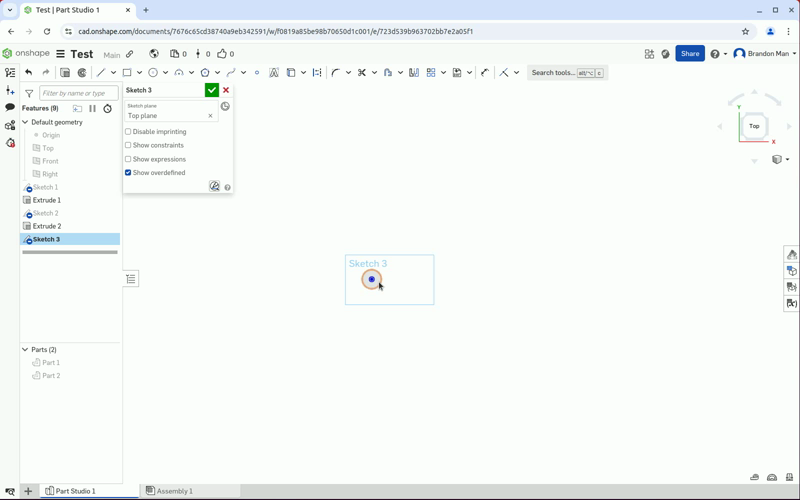
scroll(6)
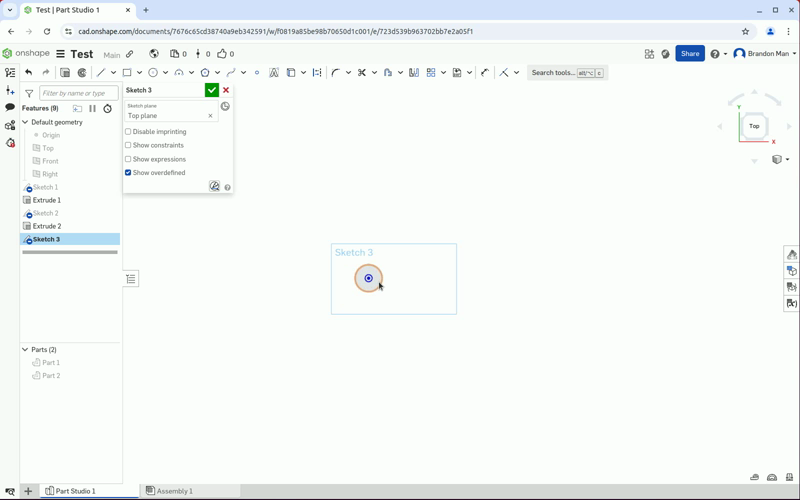
scroll(6)
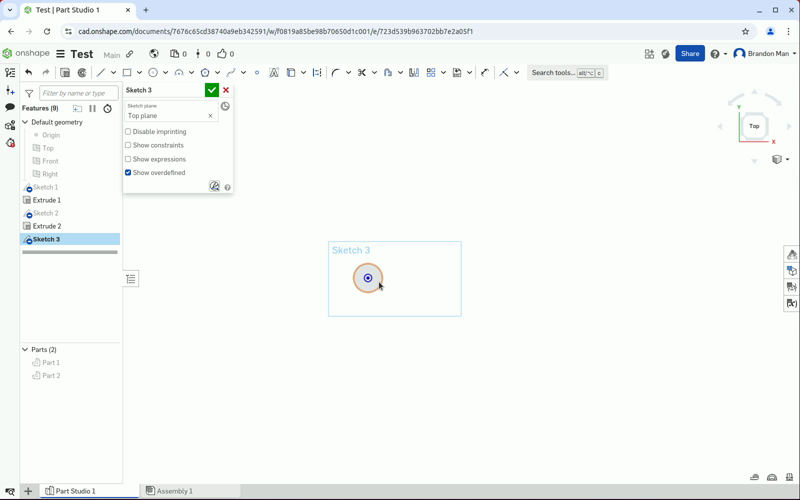
scroll(6)
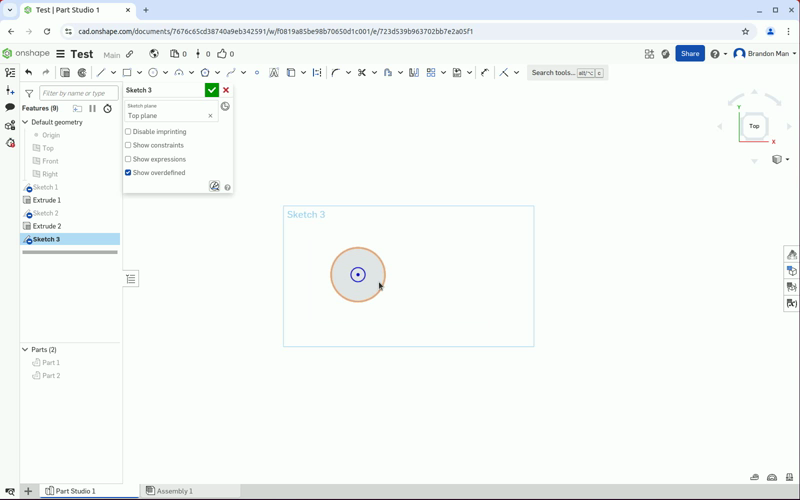
scroll(6)
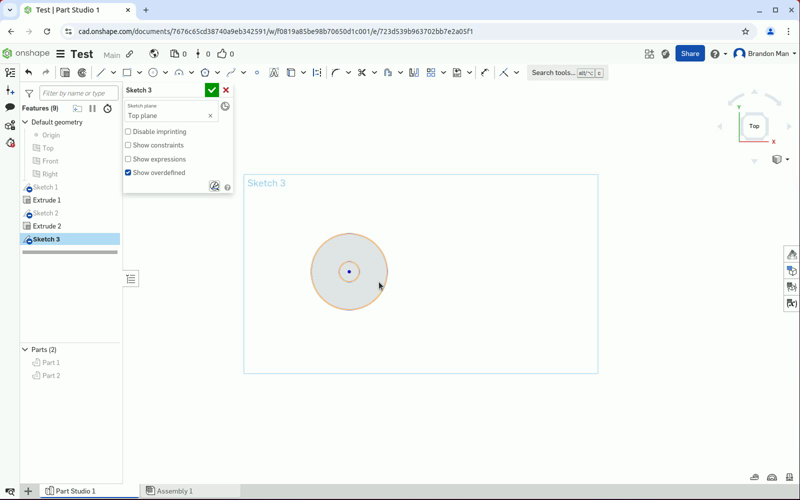
scroll(6)
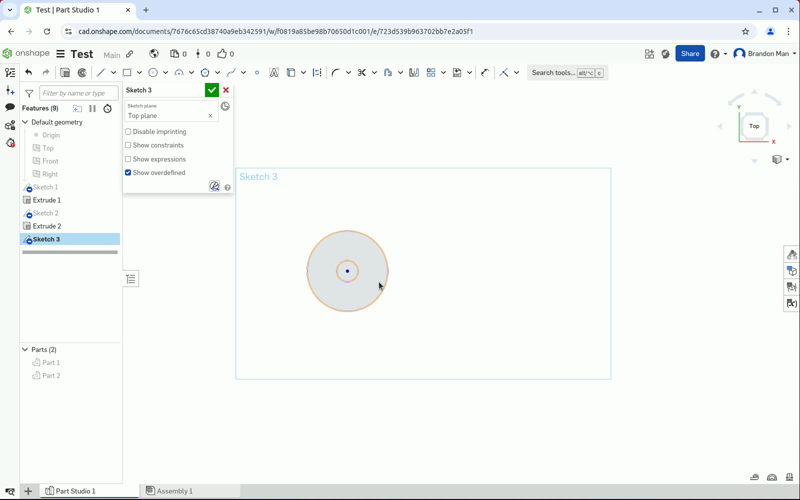
scroll(6)
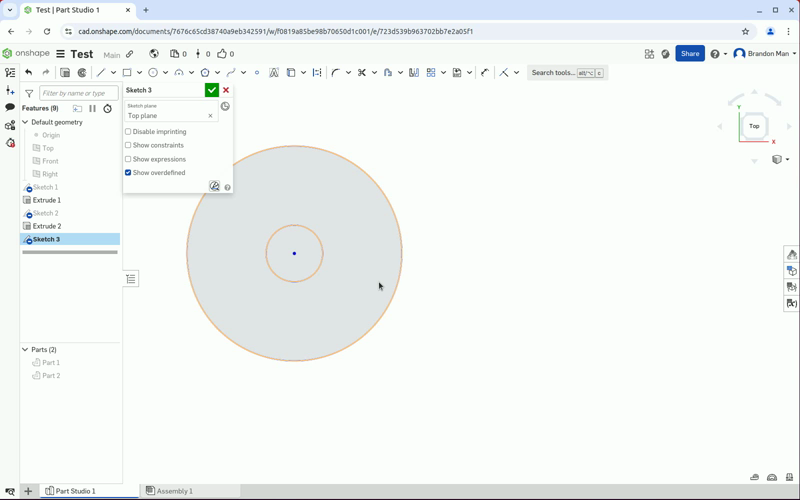
click(379, 281)
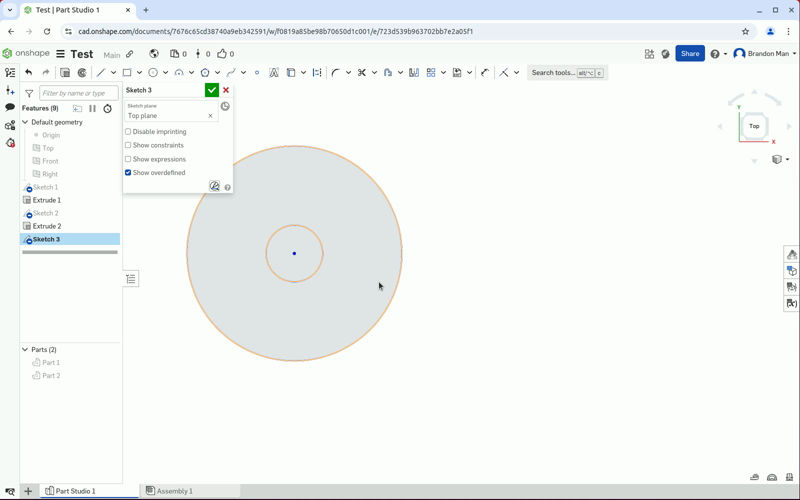
scroll(-6)
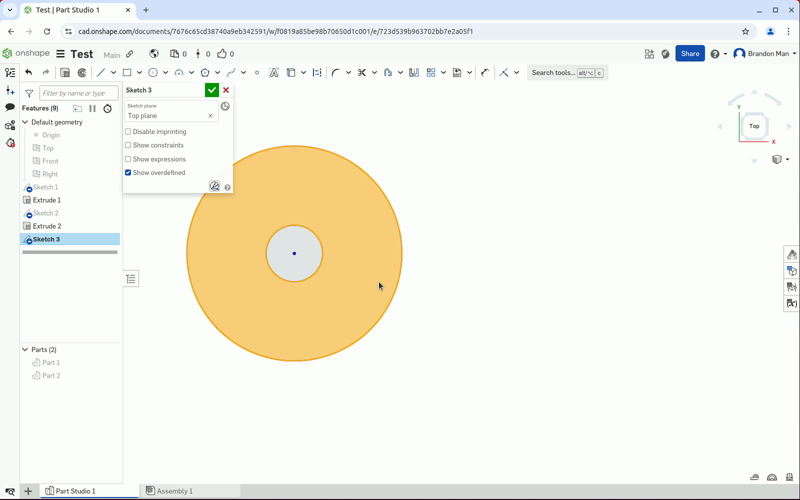
scroll(-6)
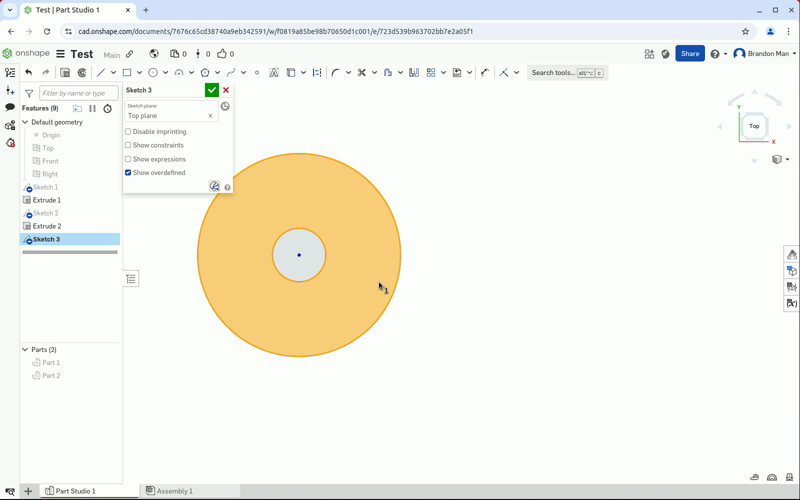
scroll(-6)
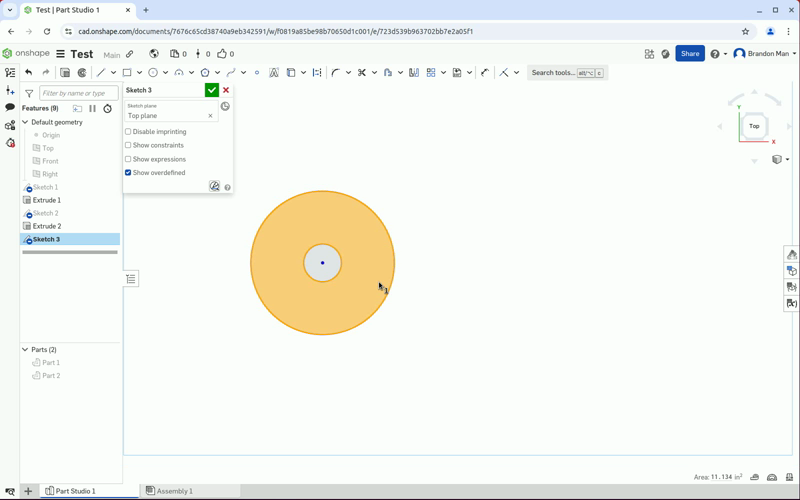
scroll(-6)
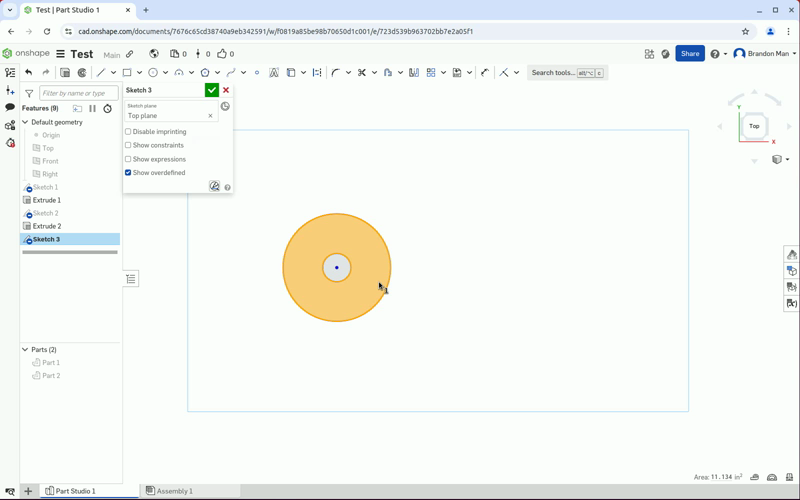
scroll(-6)
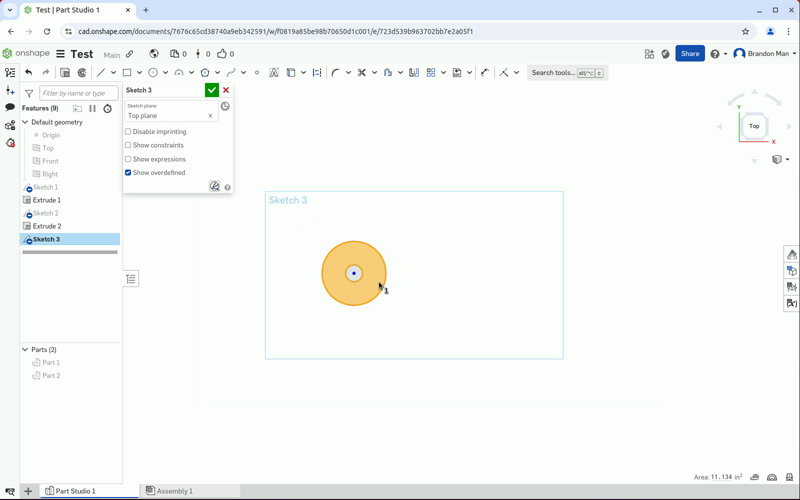
scroll(-6)
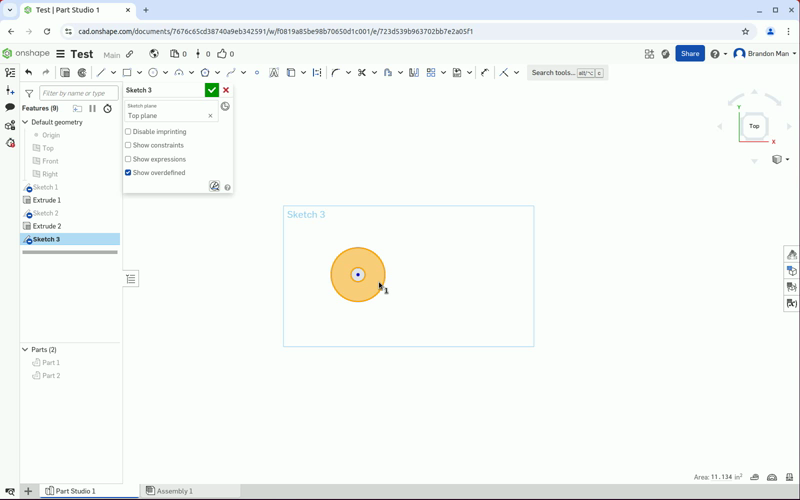
scroll(-6)
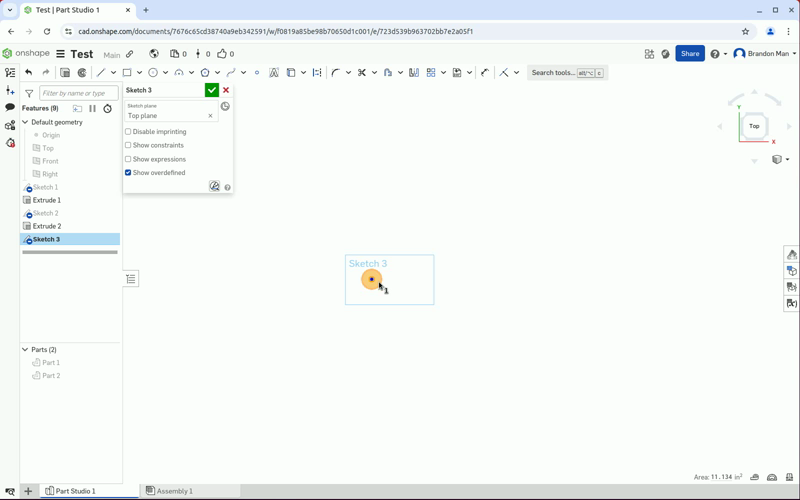
mouse_move(73, 352)
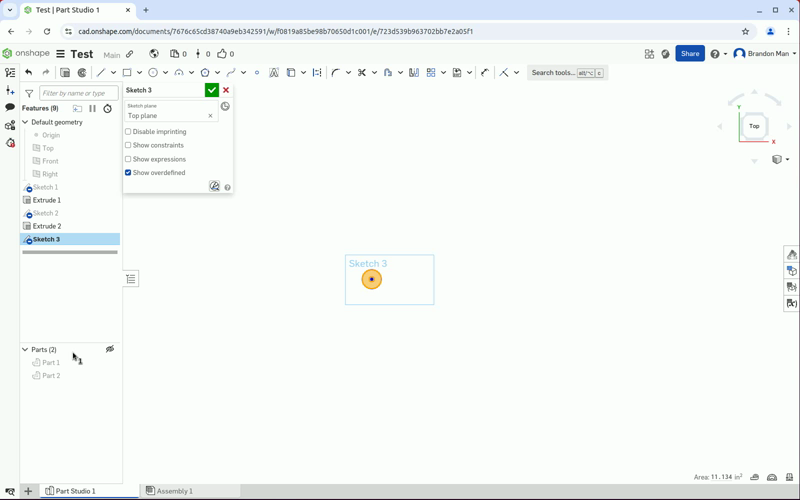
key(shift+y)
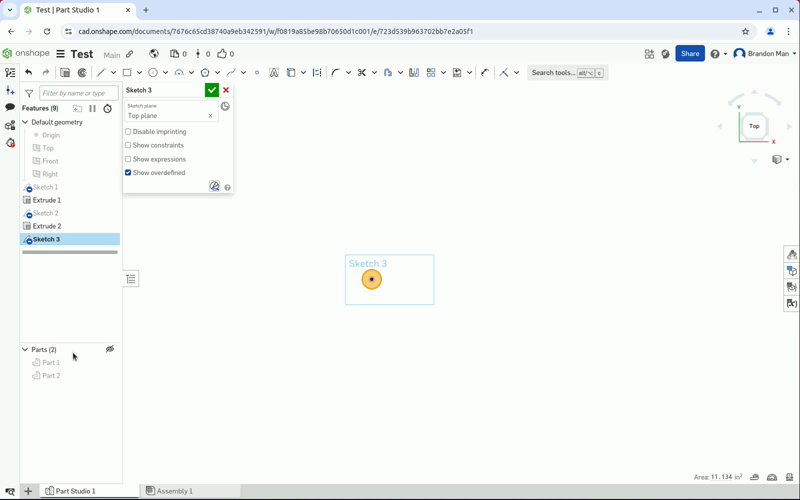
key(shift+e)
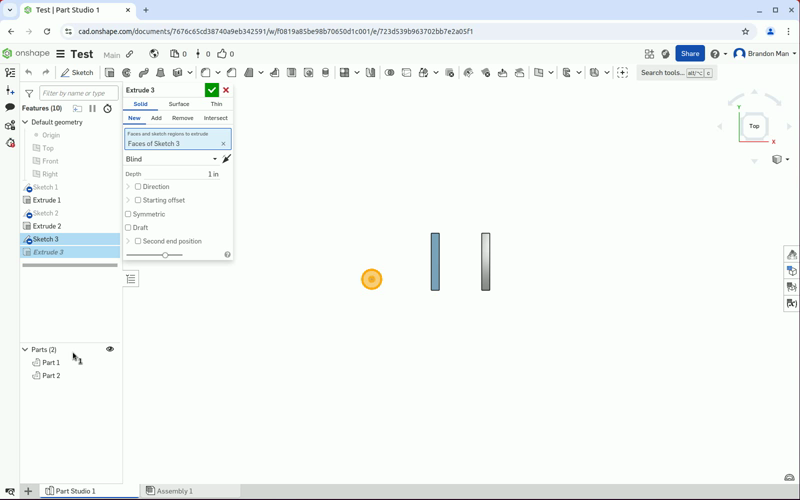
mouse_move(143, 106)
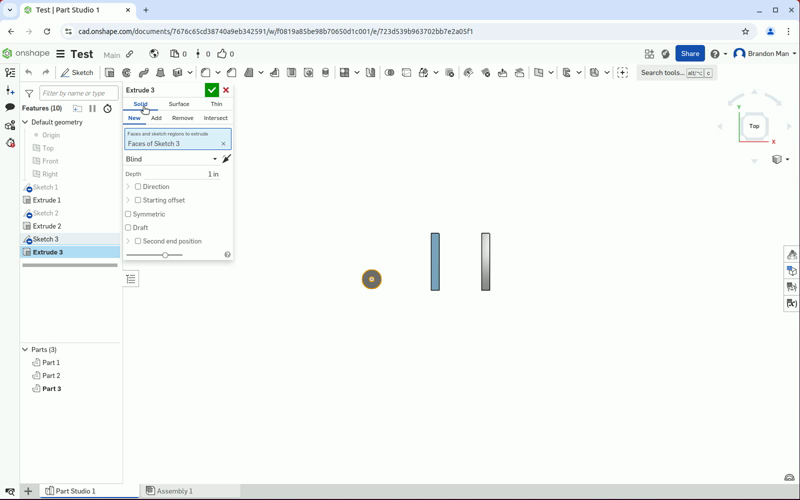
click(143, 106)
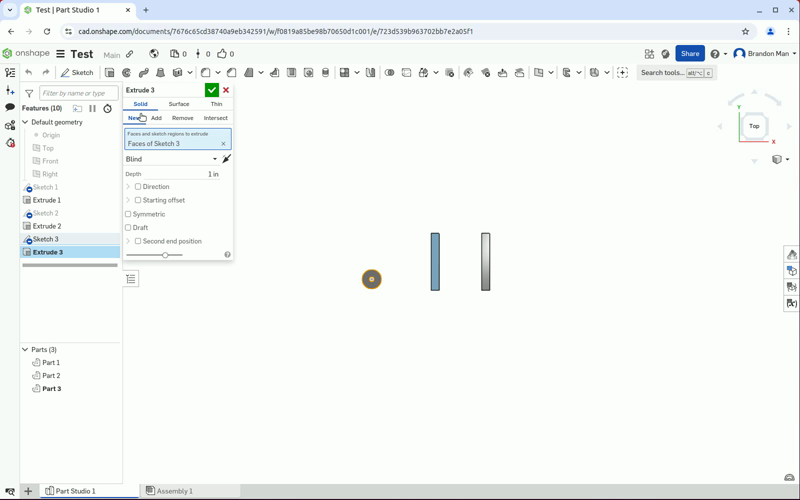
mouse_move(137, 120)
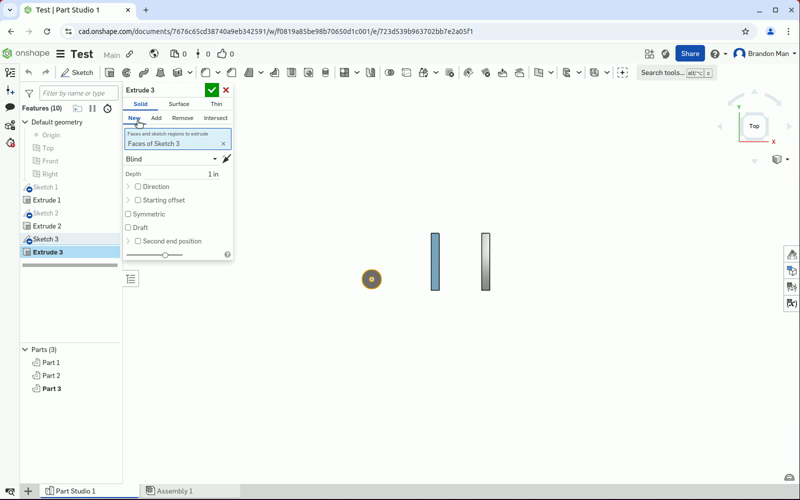
click(137, 120)
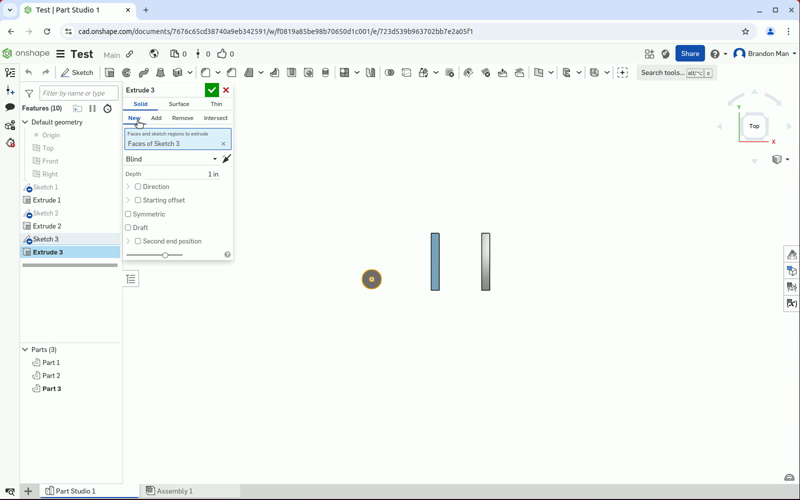
key(tab, 4)
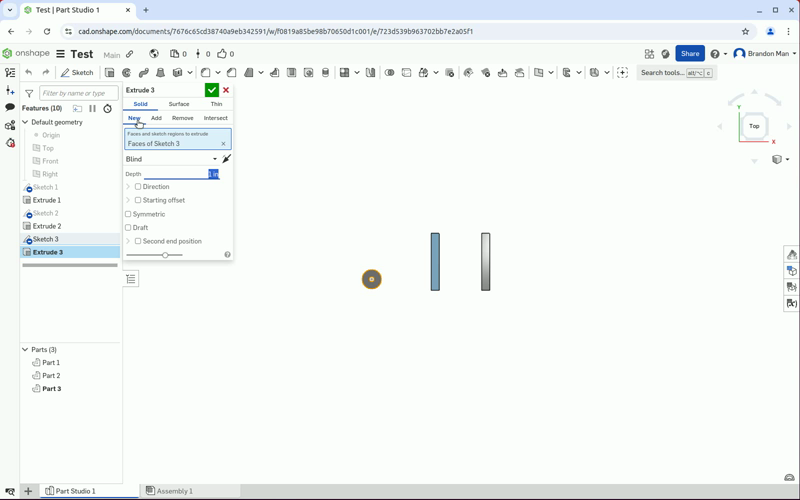
text(4.333)
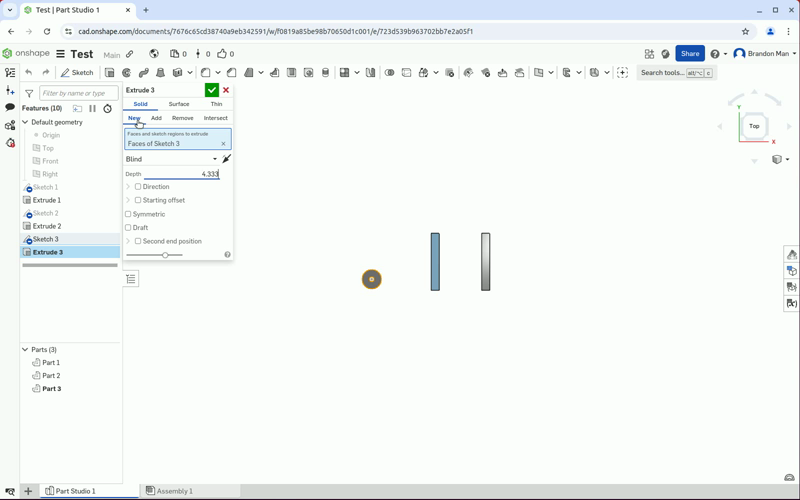
key(enter)
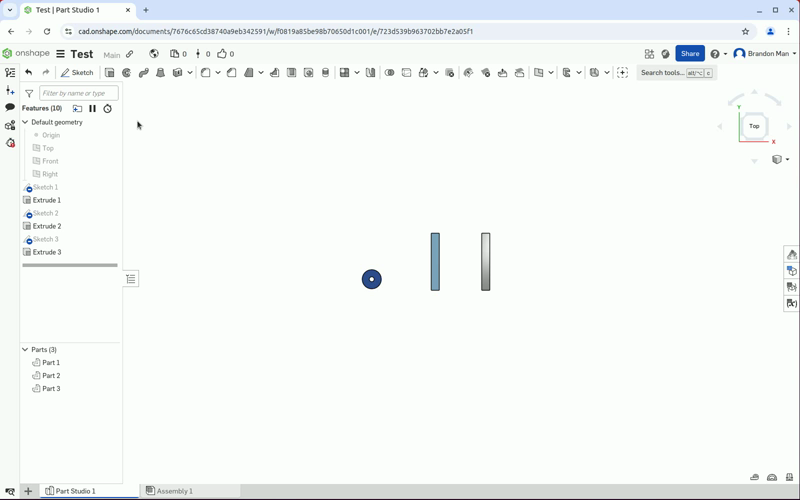
key(shift+h)
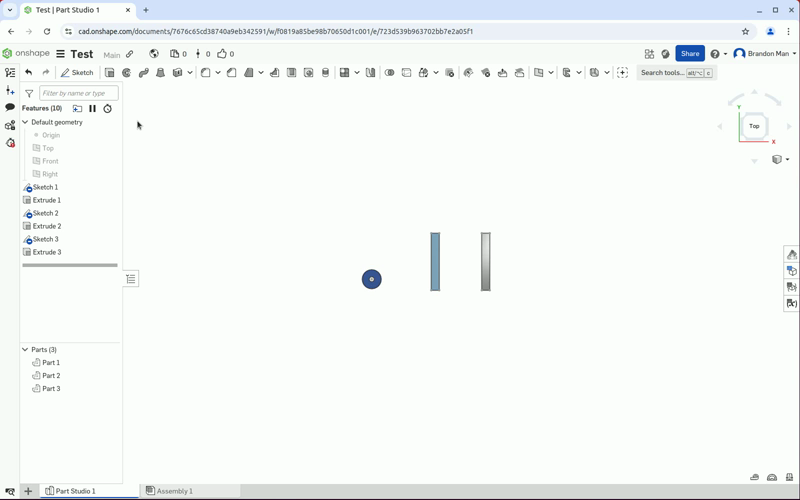
key(shift+h)
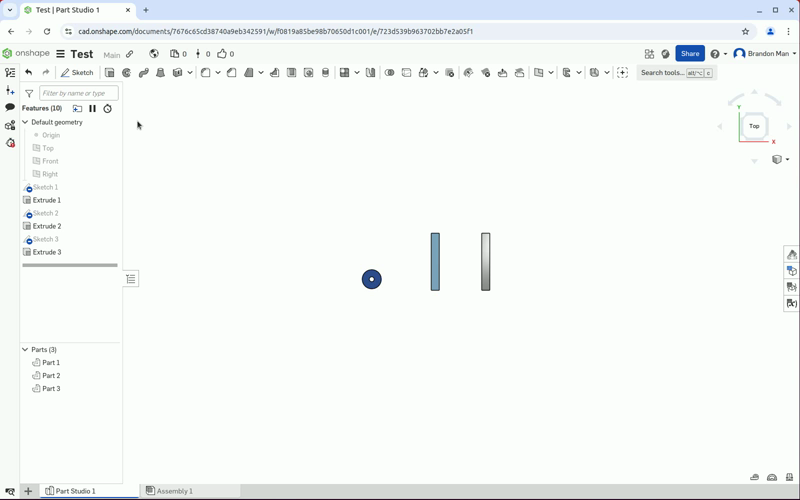
mouse_move(73, 189)
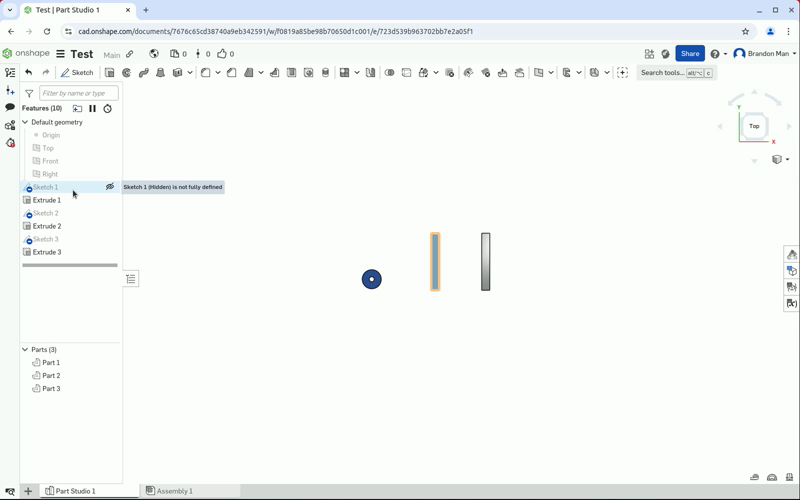
click(73, 189)
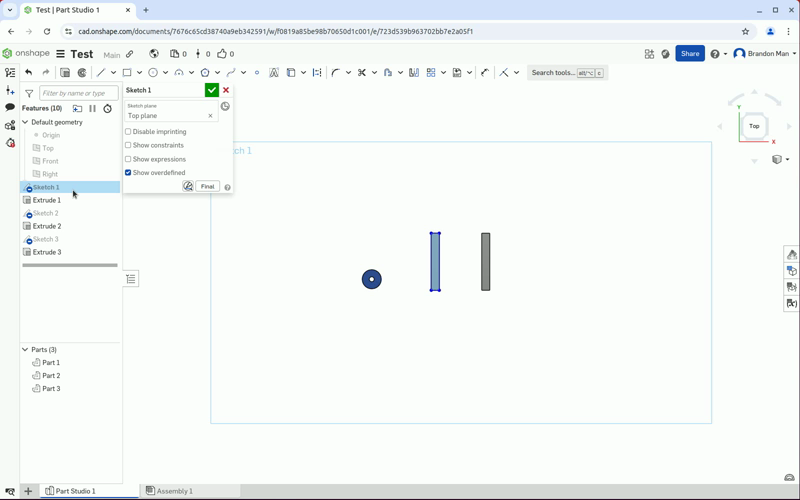
mouse_move(229, 92)
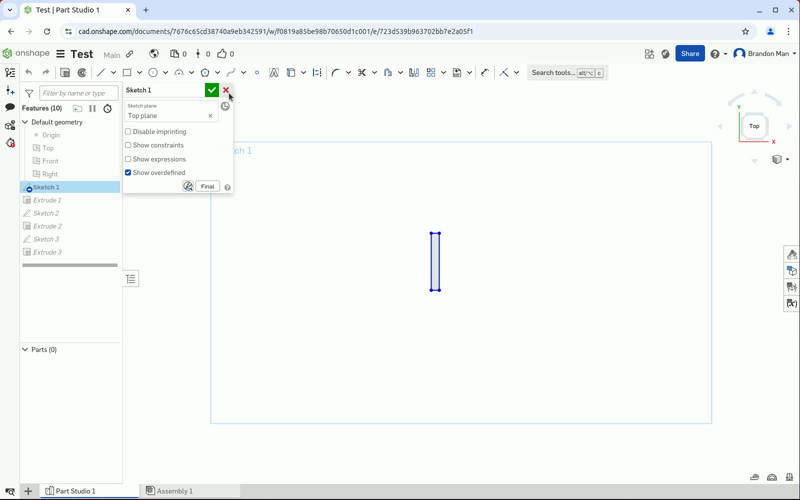
click(229, 92)
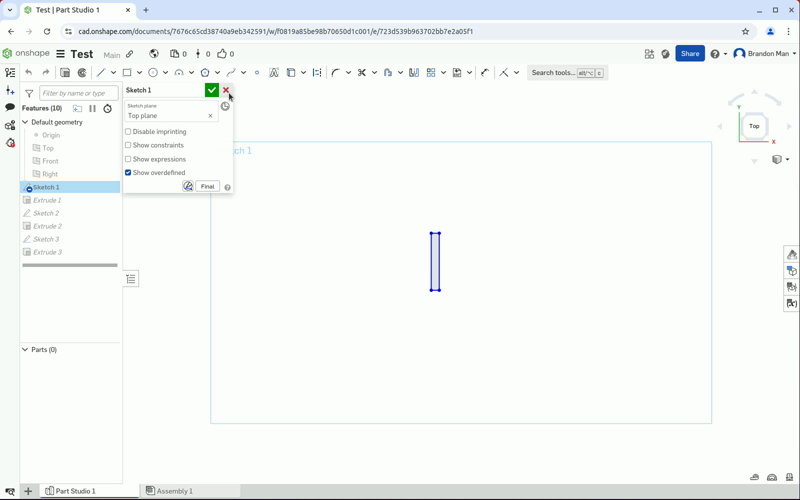
key(shift+s)
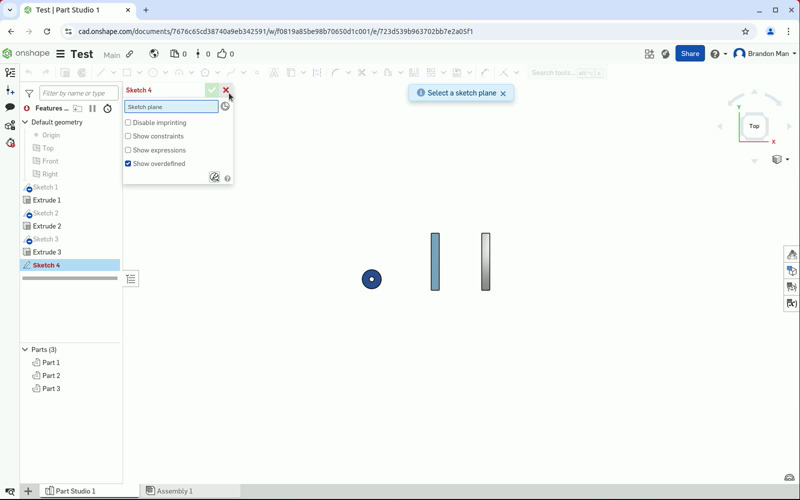
mouse_move(73, 150)
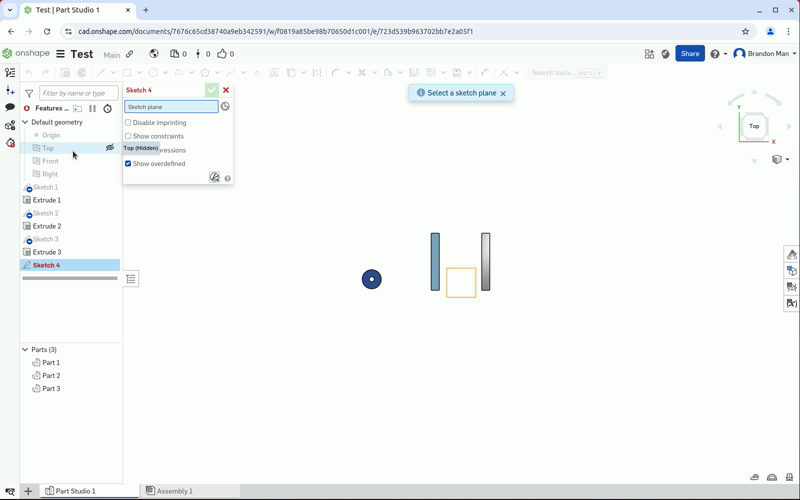
click(73, 150)
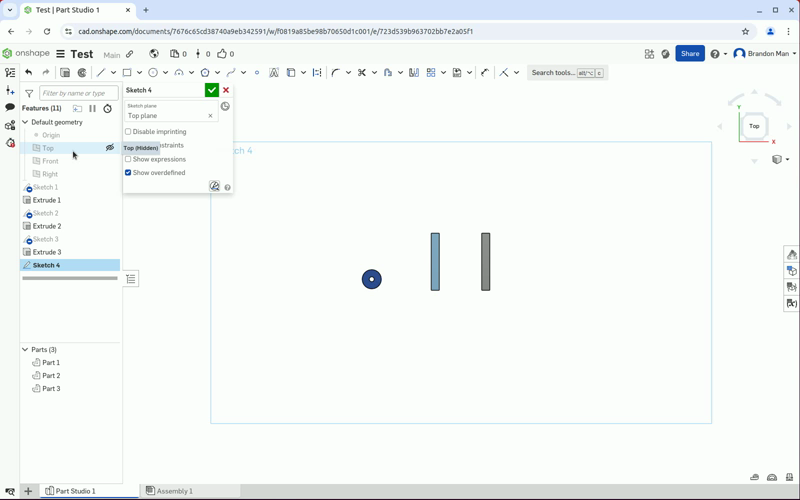
mouse_move(73, 352)
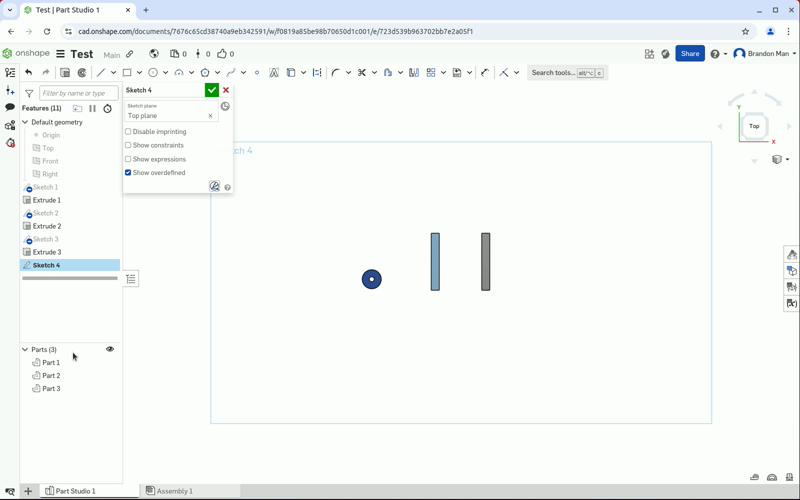
key(y)
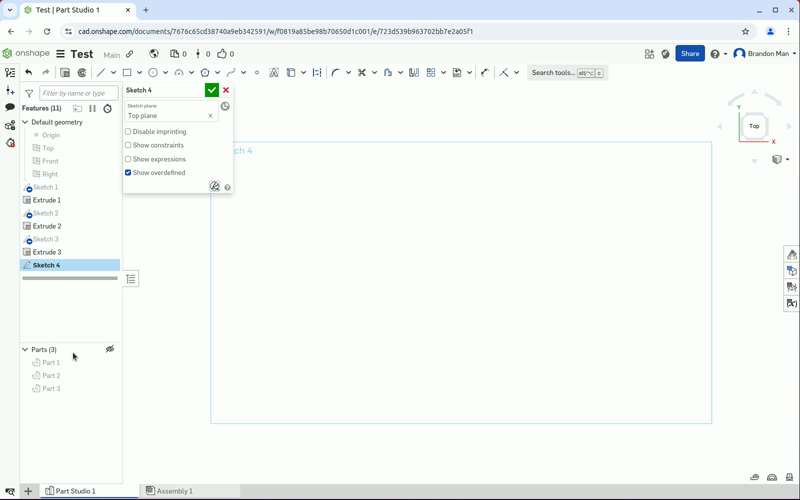
key(c)
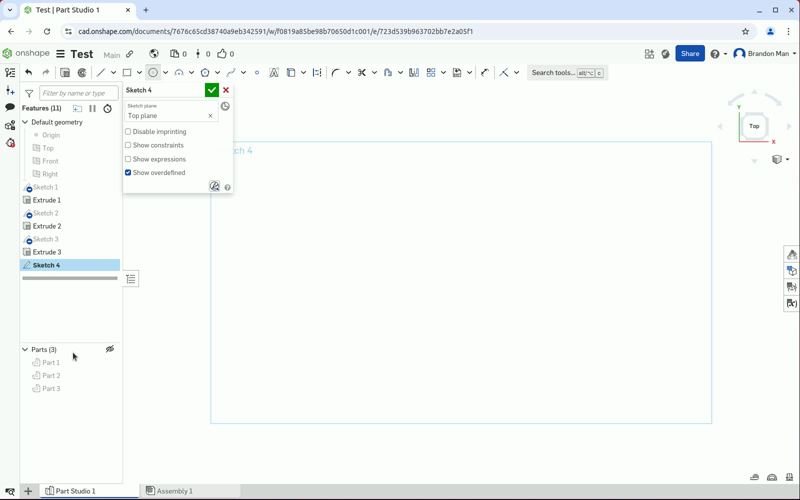
key_down(shift)
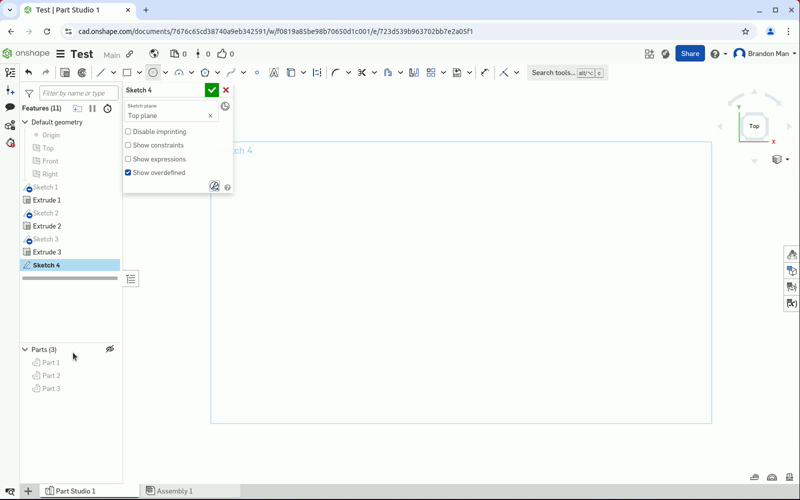
mouse_move(526, 334)
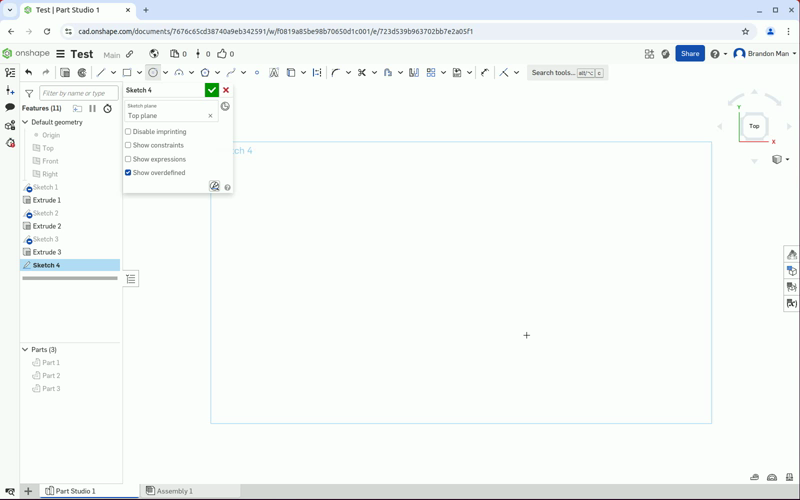
click(526, 334)
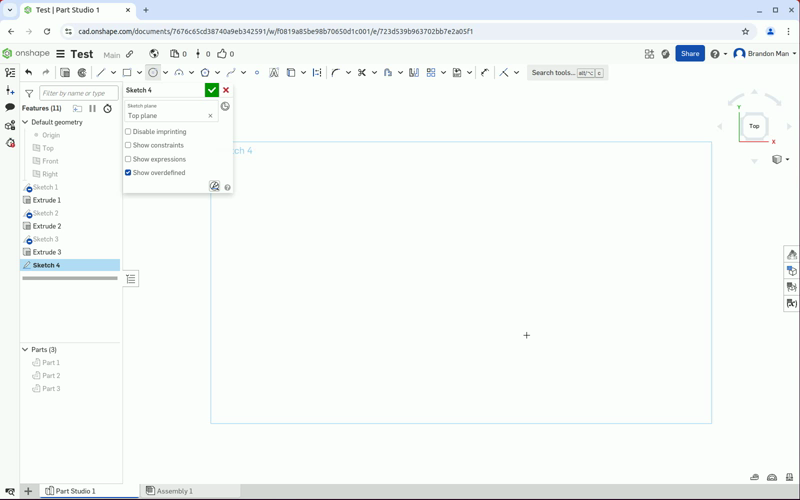
key_up(shift)
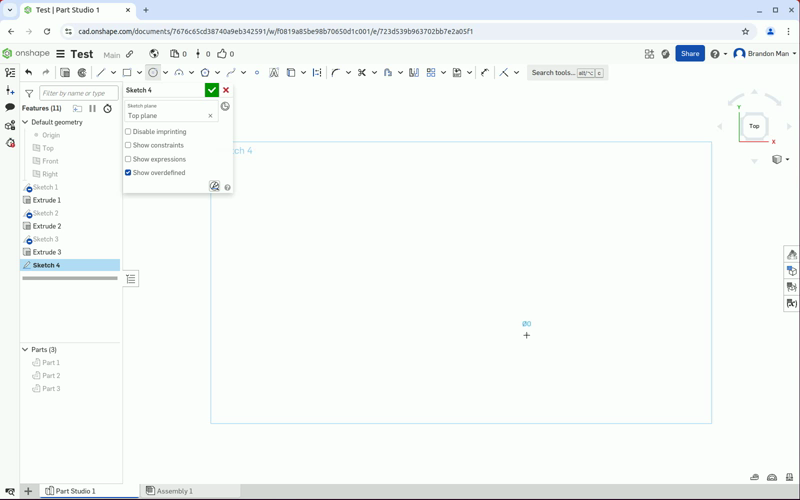
mouse_move(535, 334)
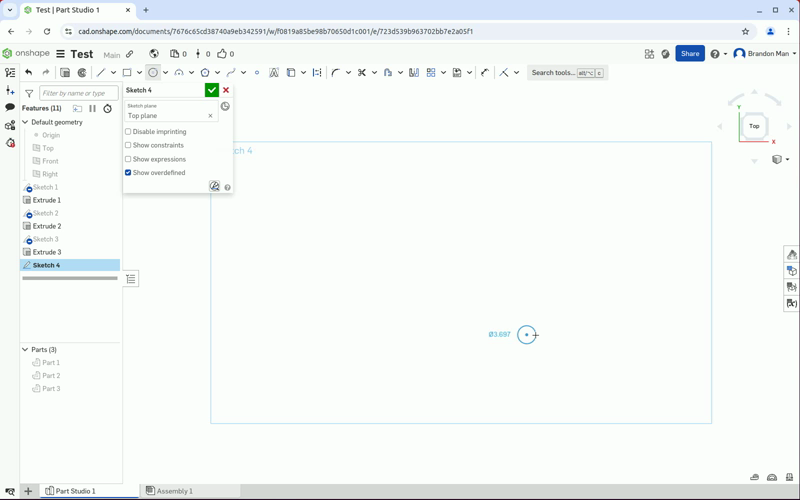
click(535, 334)
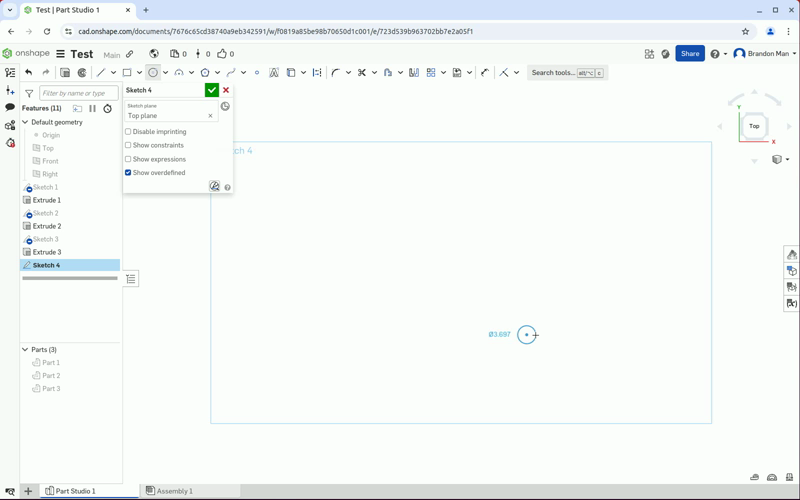
key(esc)
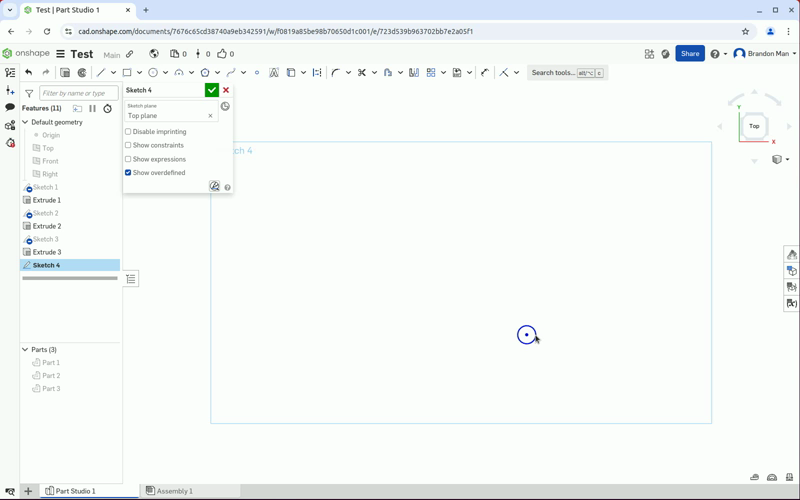
key(c)
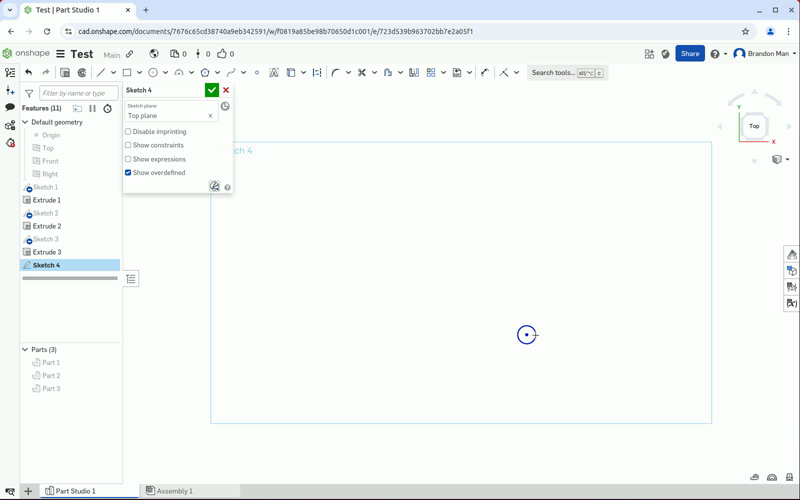
key_down(shift)
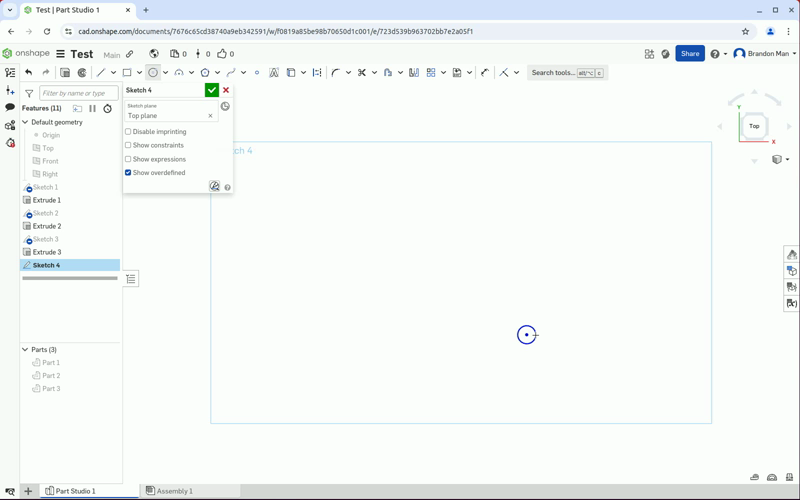
mouse_move(526, 334)
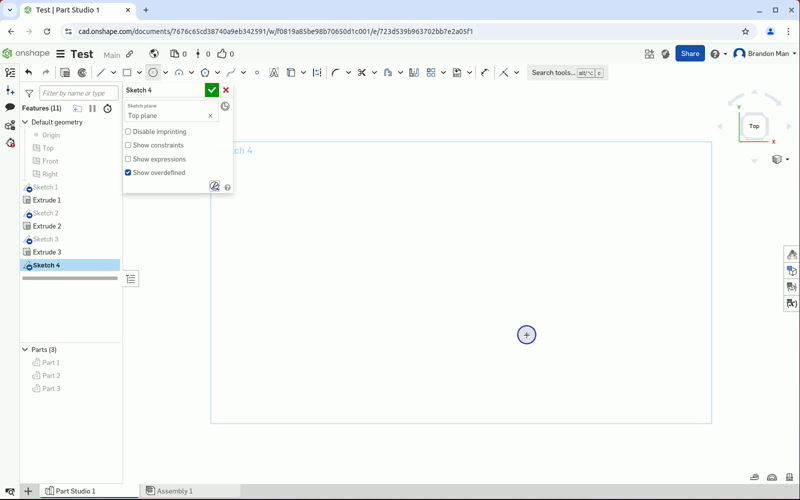
click(526, 334)
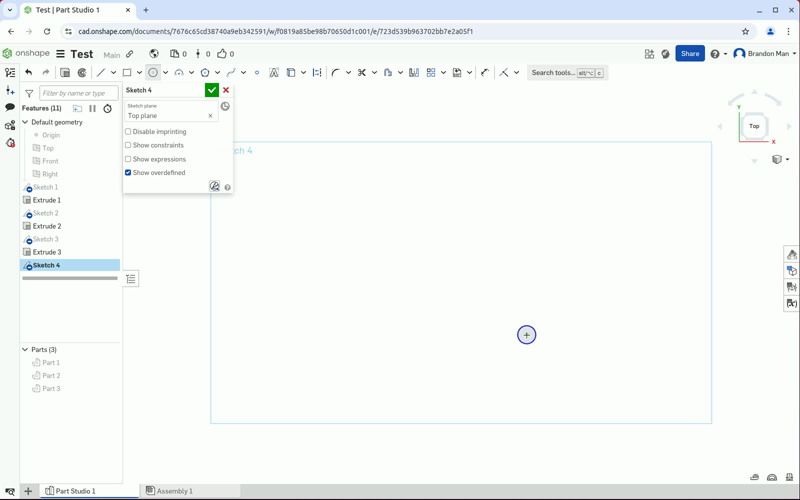
key_up(shift)
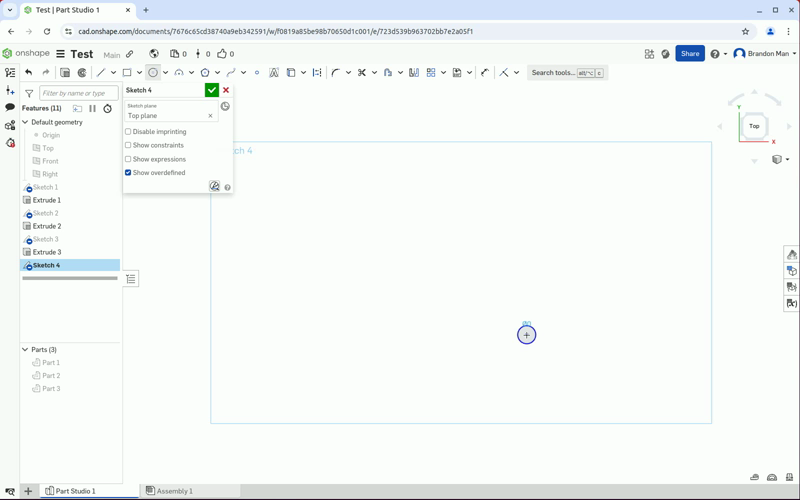
mouse_move(530, 334)
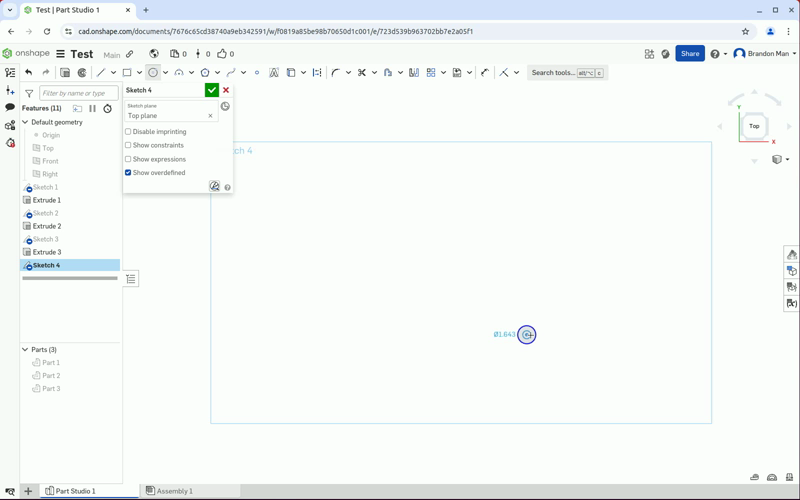
scroll(6)
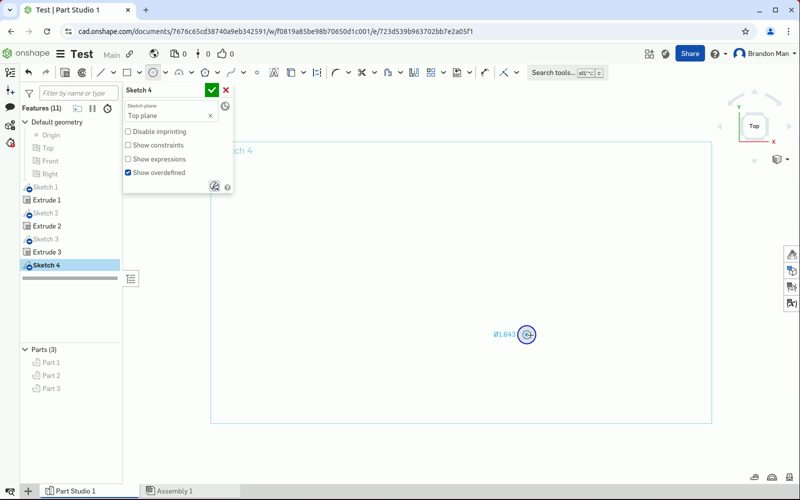
scroll(6)
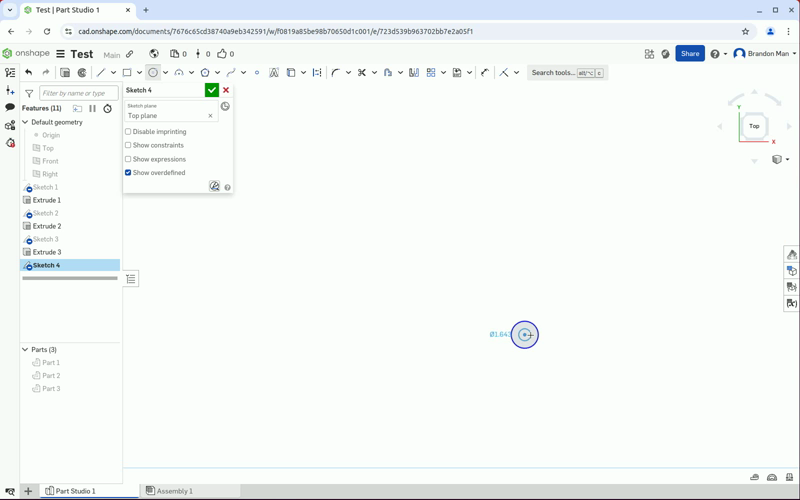
scroll(6)
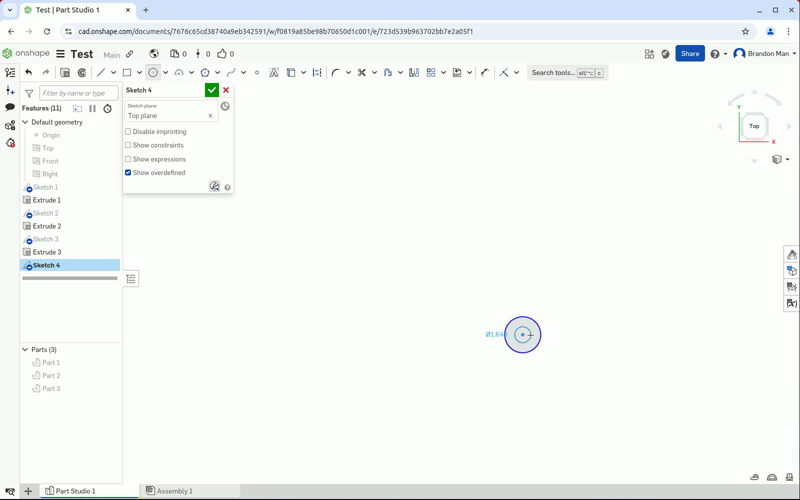
scroll(6)
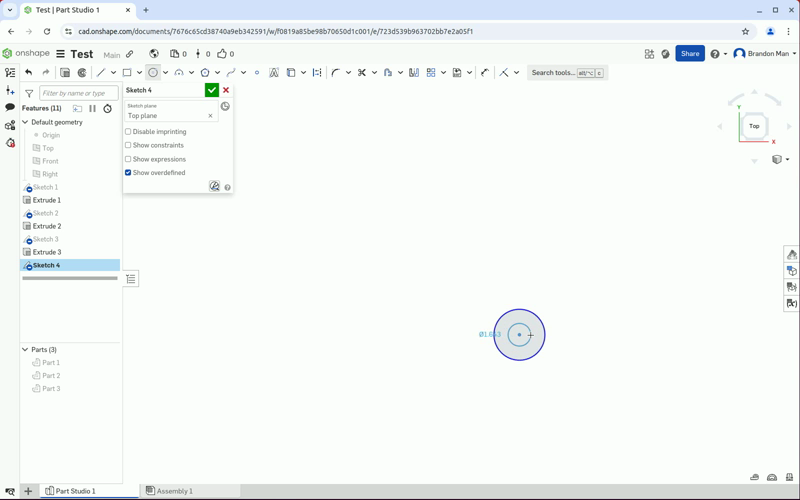
scroll(6)
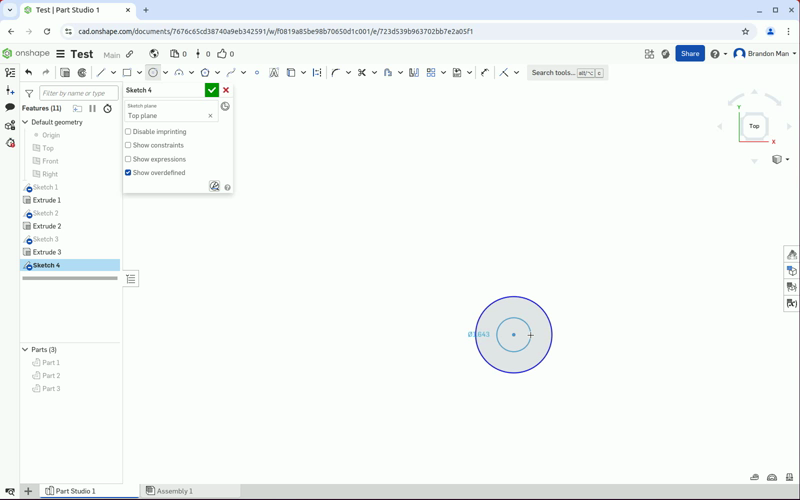
scroll(6)
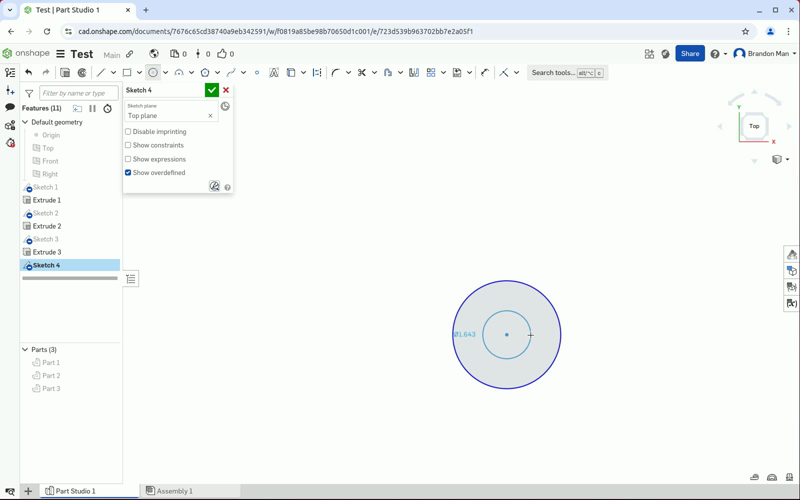
scroll(6)
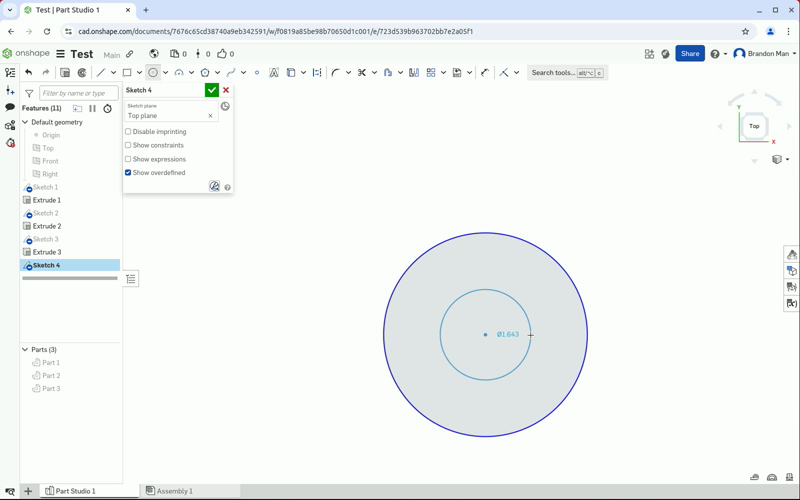
click(530, 334)
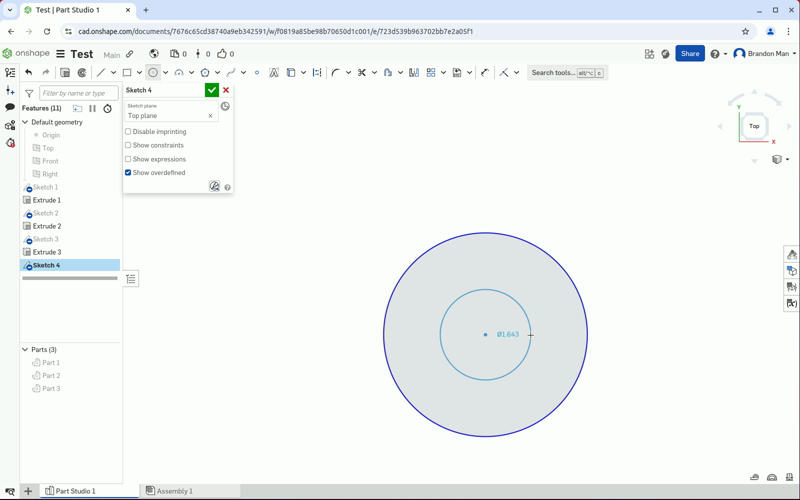
scroll(-6)
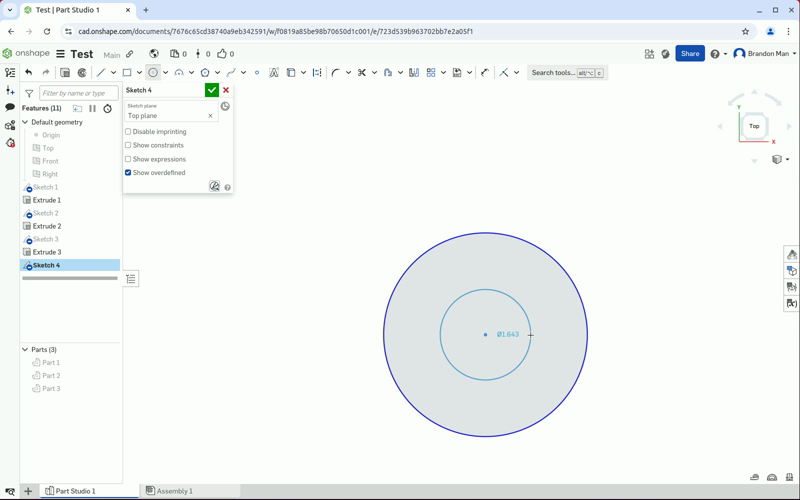
scroll(-6)
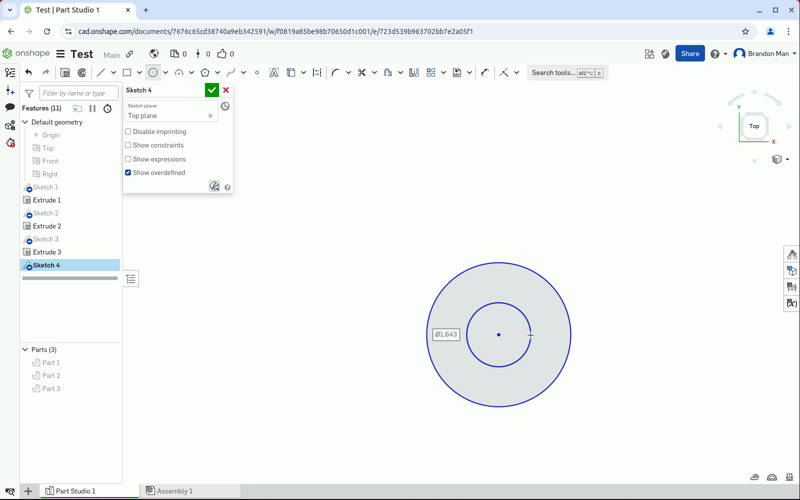
scroll(-6)
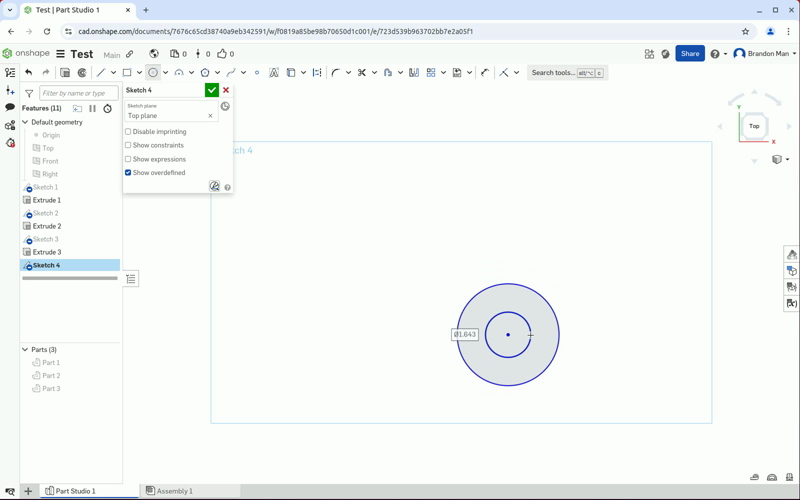
scroll(-6)
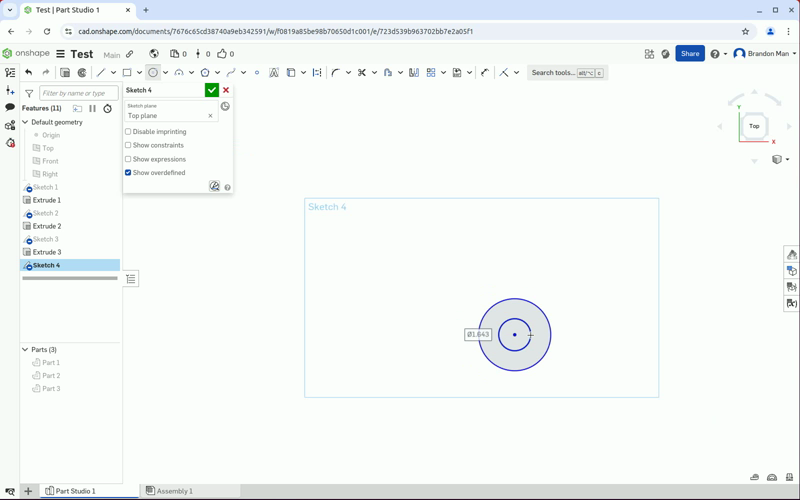
scroll(-6)
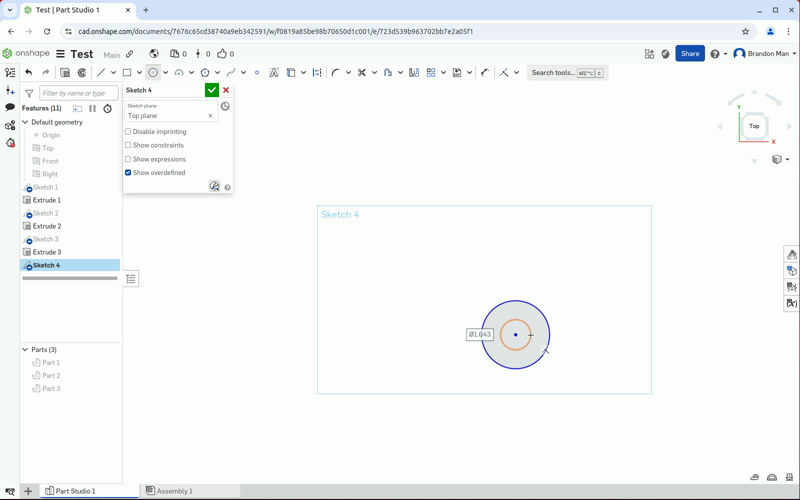
scroll(-6)
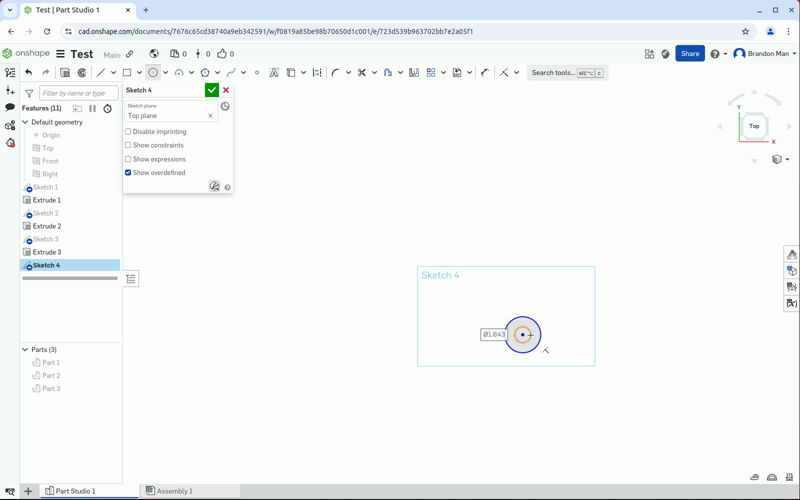
scroll(-6)
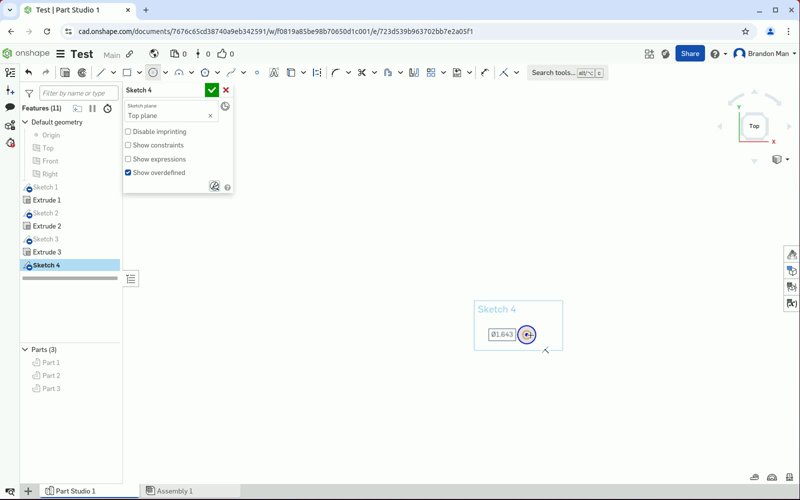
key(esc)
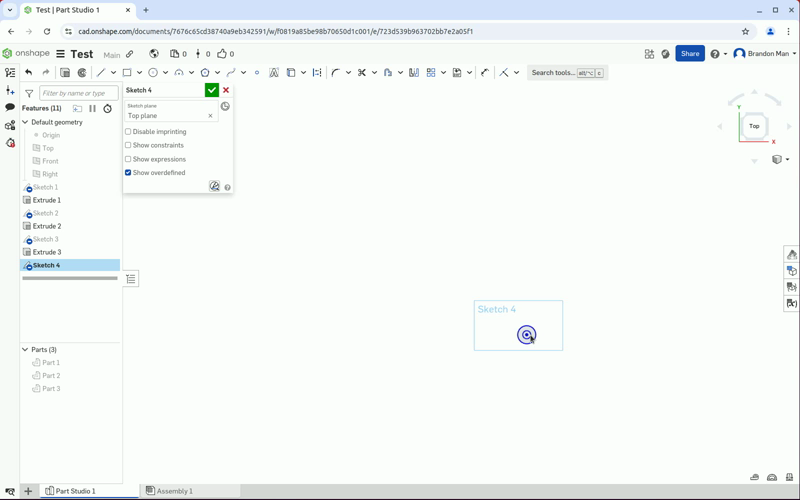
mouse_move(525, 328)
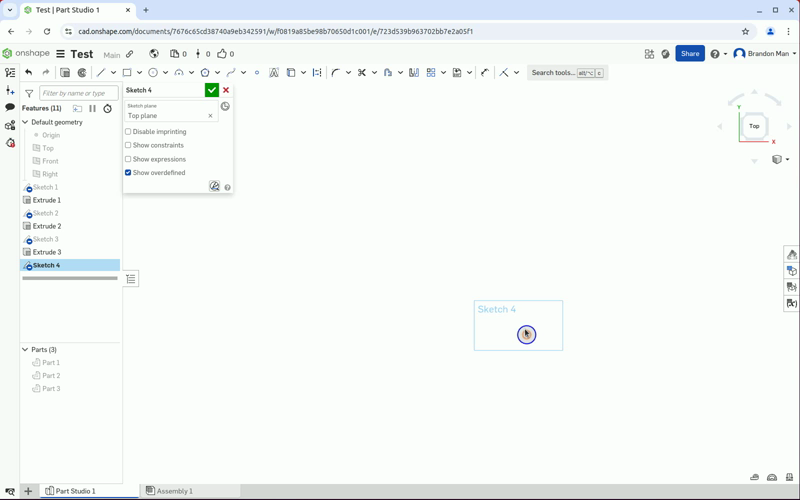
scroll(6)
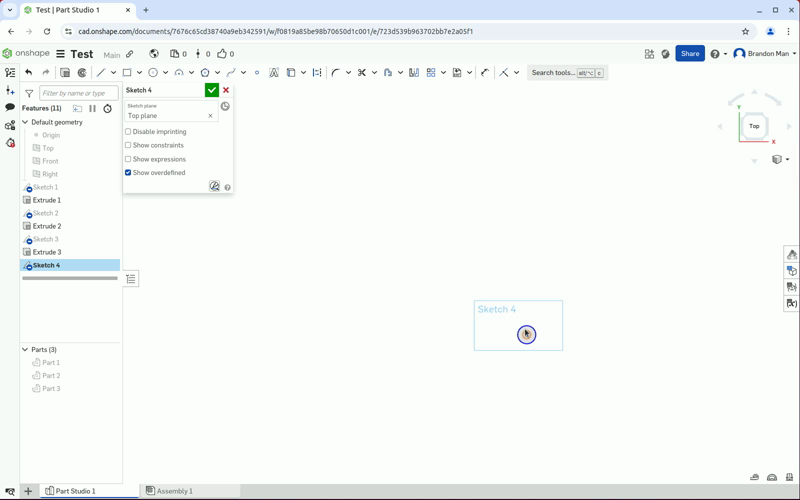
scroll(6)
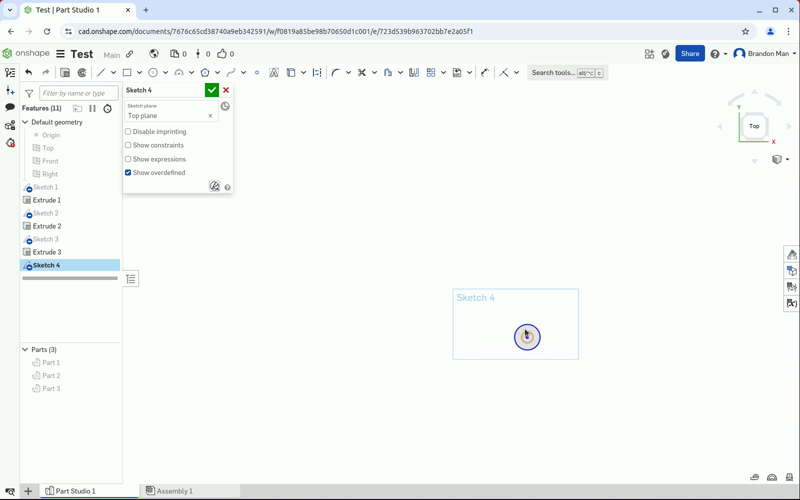
scroll(6)
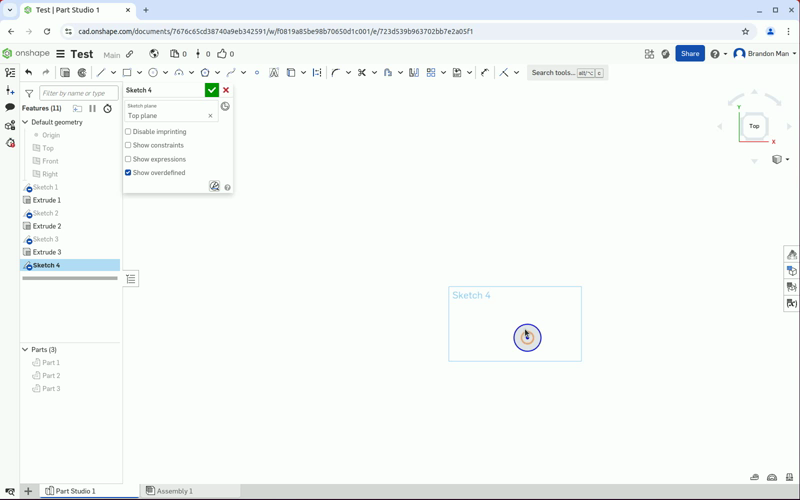
scroll(6)
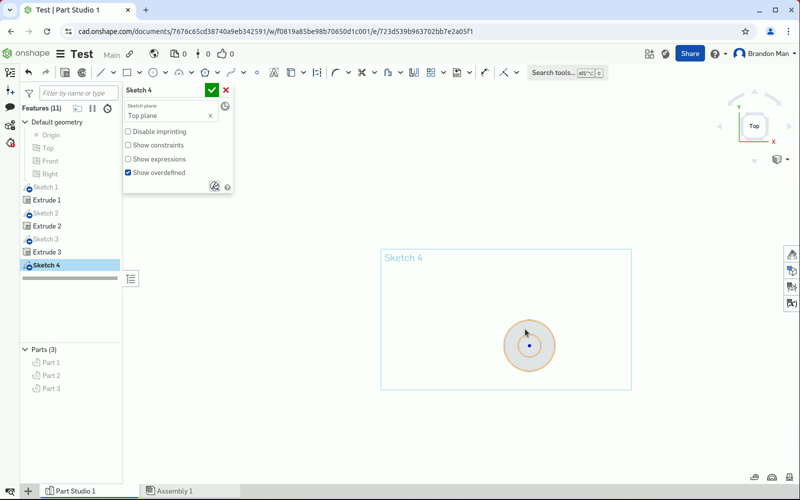
scroll(6)
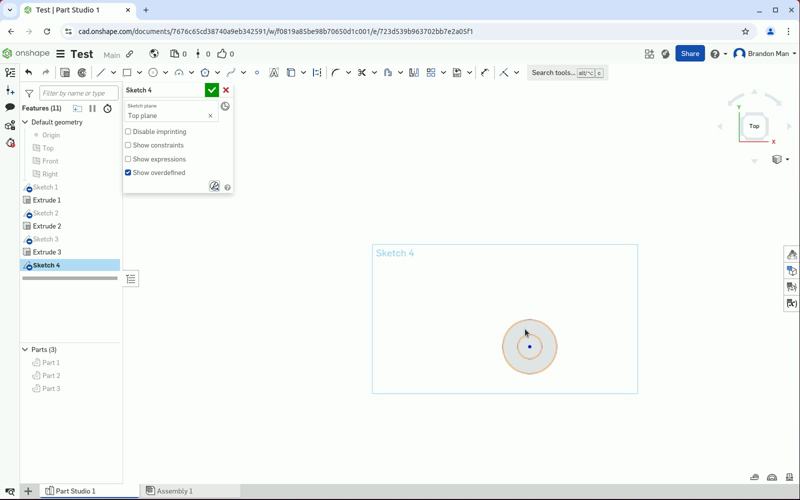
scroll(6)
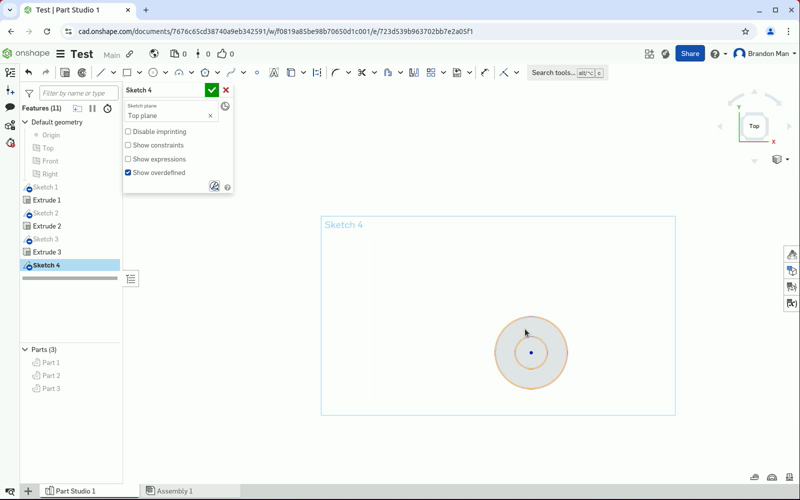
scroll(6)
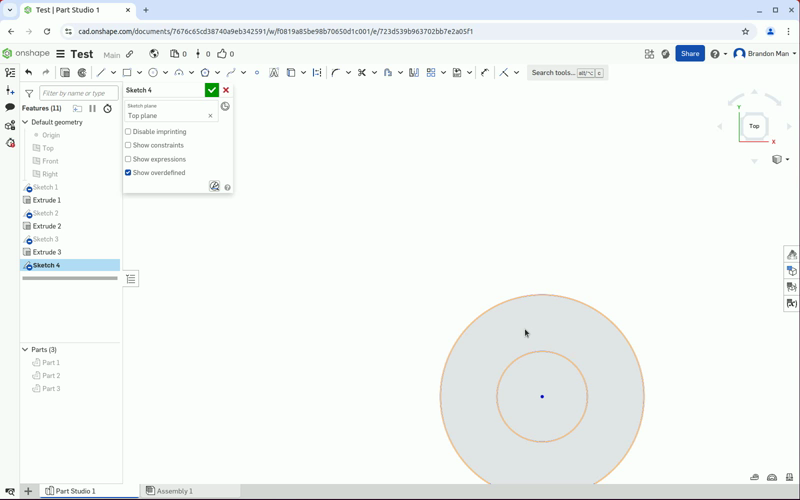
click(525, 328)
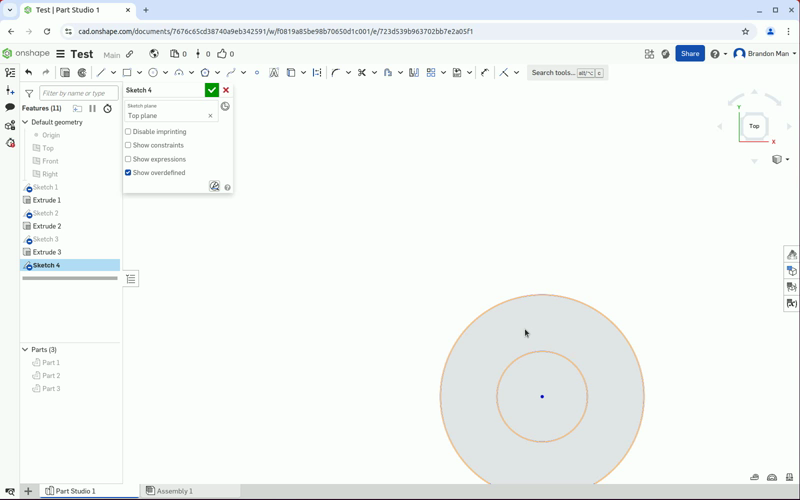
scroll(-6)
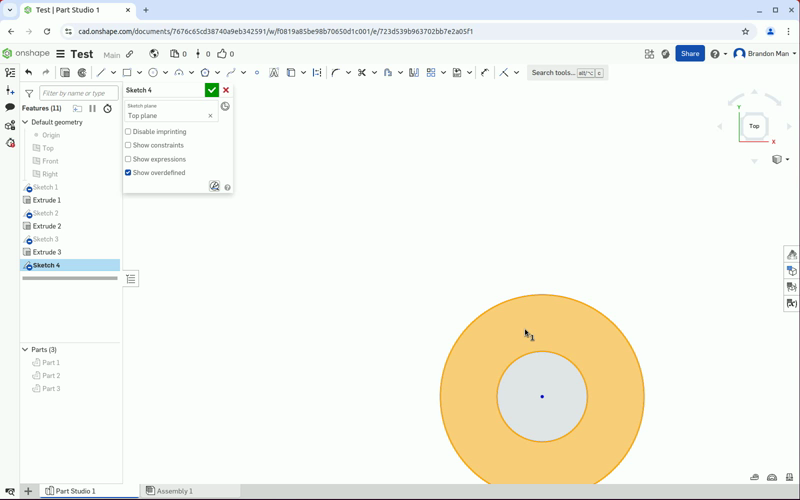
scroll(-6)
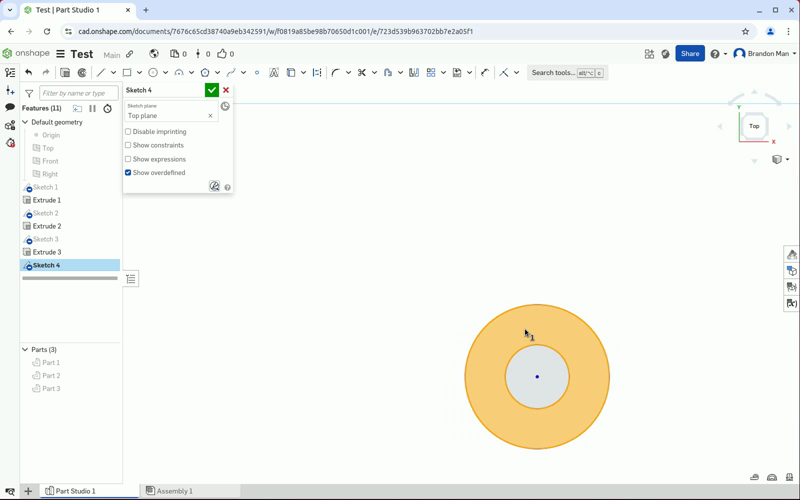
scroll(-6)
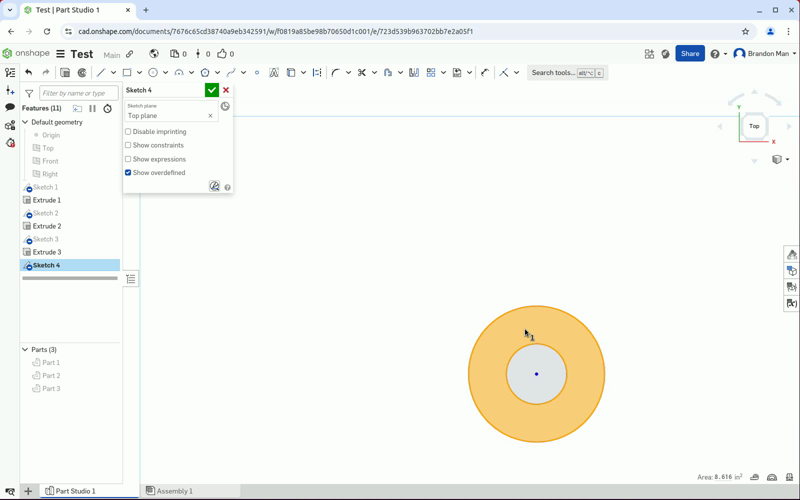
scroll(-6)
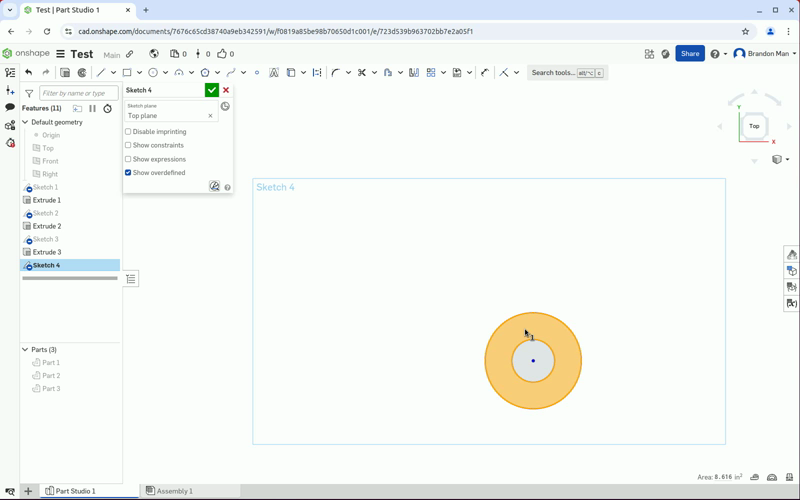
scroll(-6)
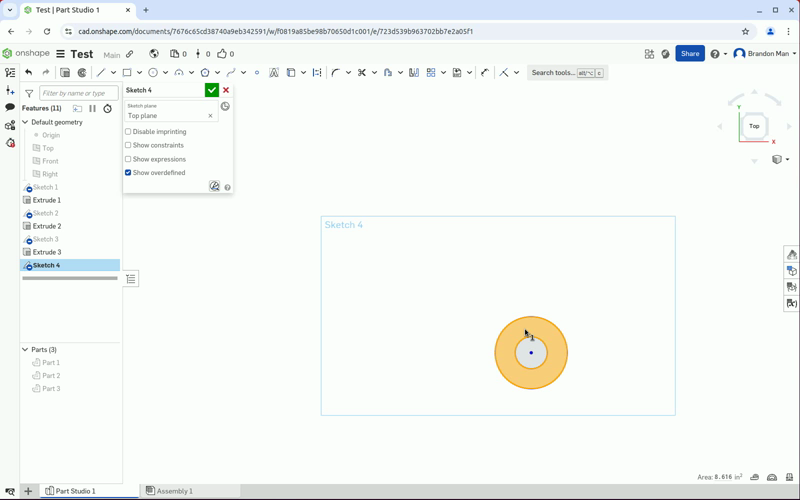
scroll(-6)
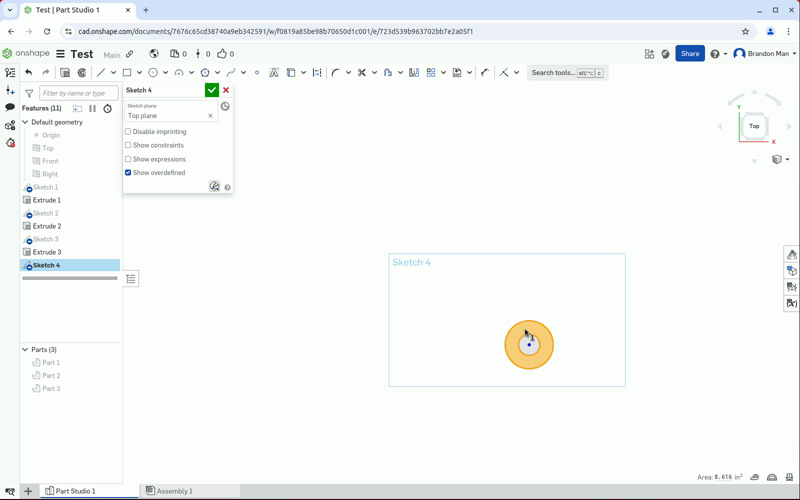
scroll(-6)
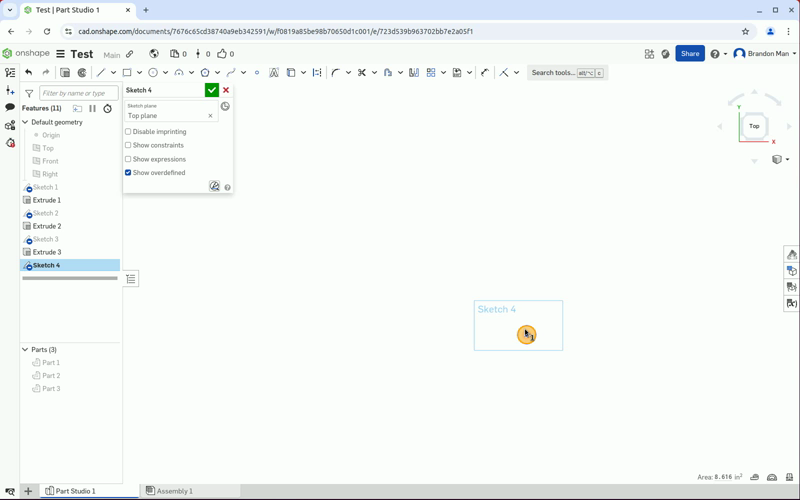
mouse_move(73, 352)
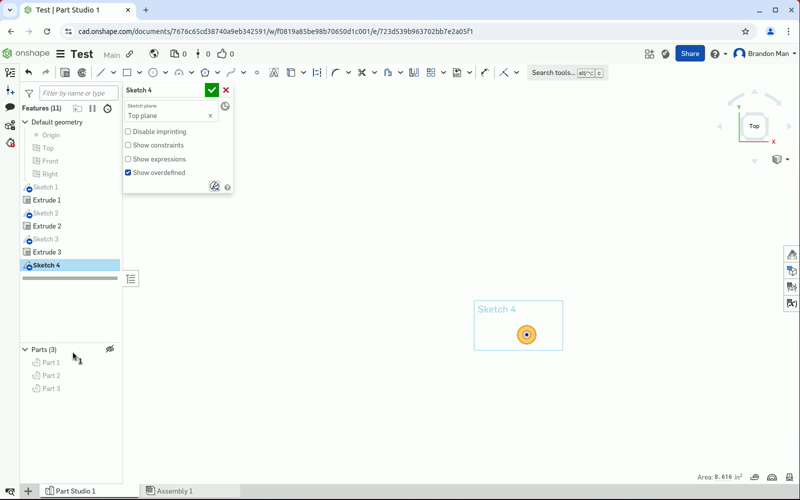
key(shift+y)
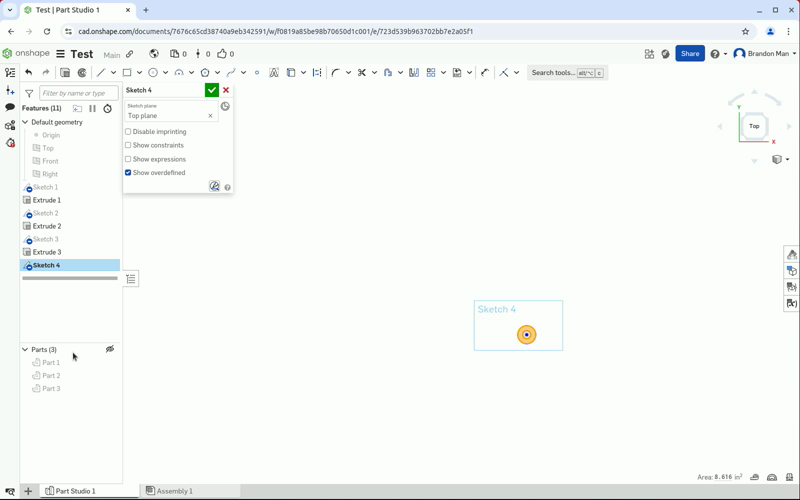
key(shift+e)
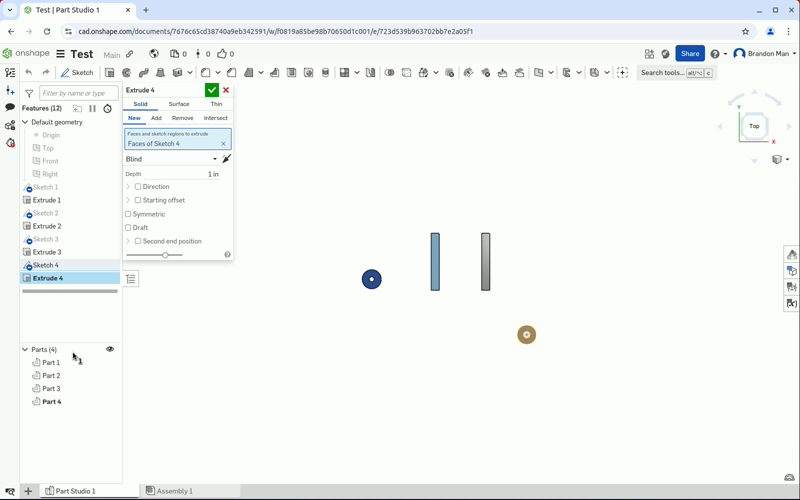
mouse_move(143, 106)
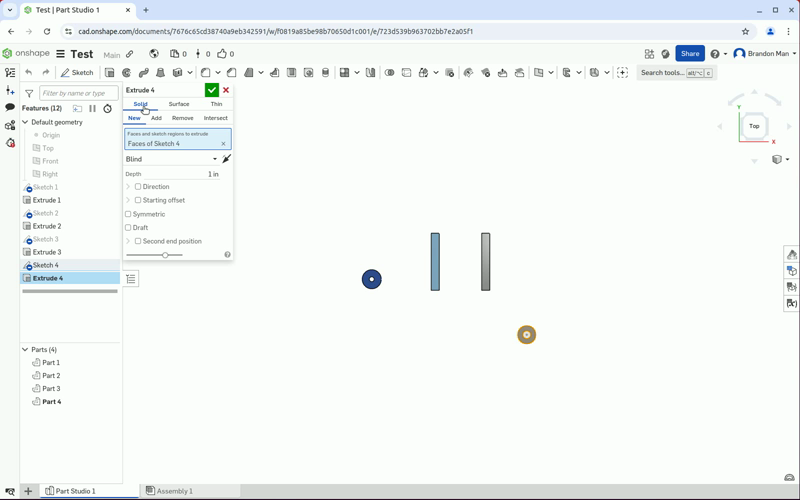
click(143, 106)
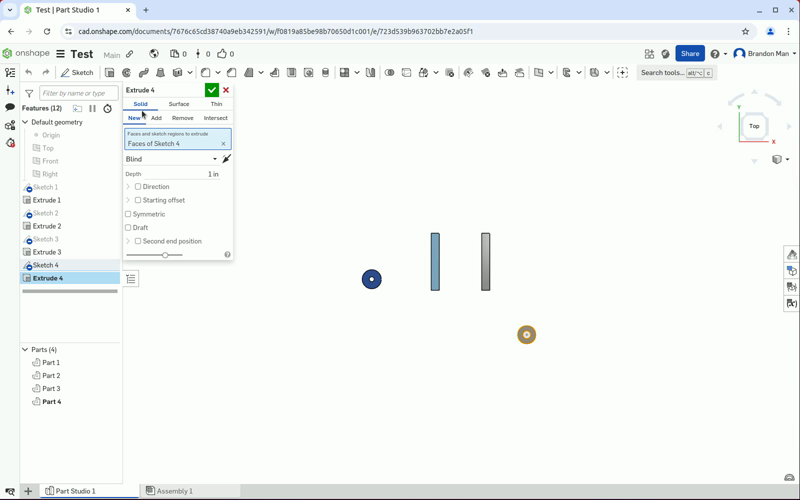
mouse_move(137, 120)
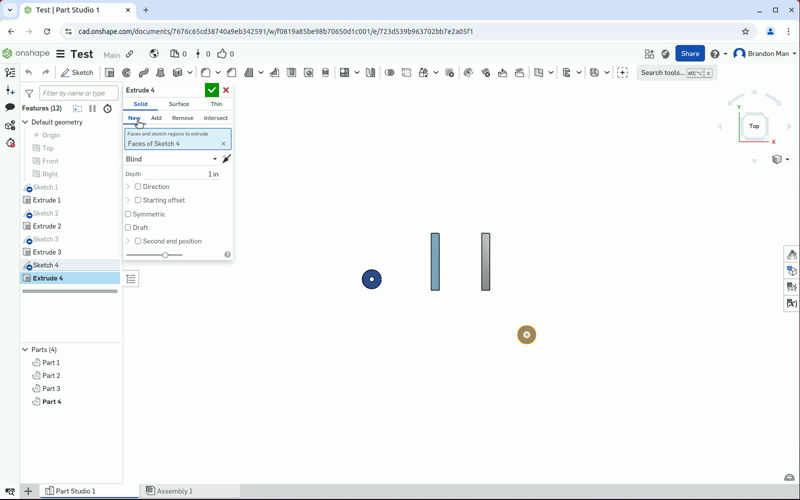
click(137, 120)
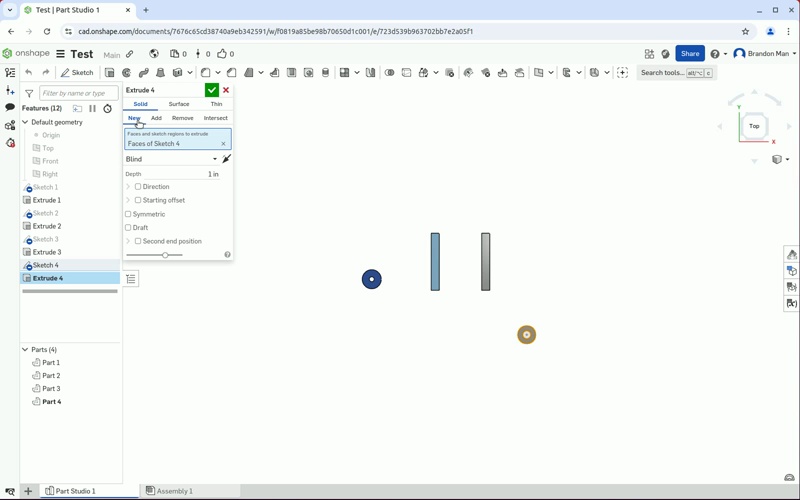
key(tab, 4)
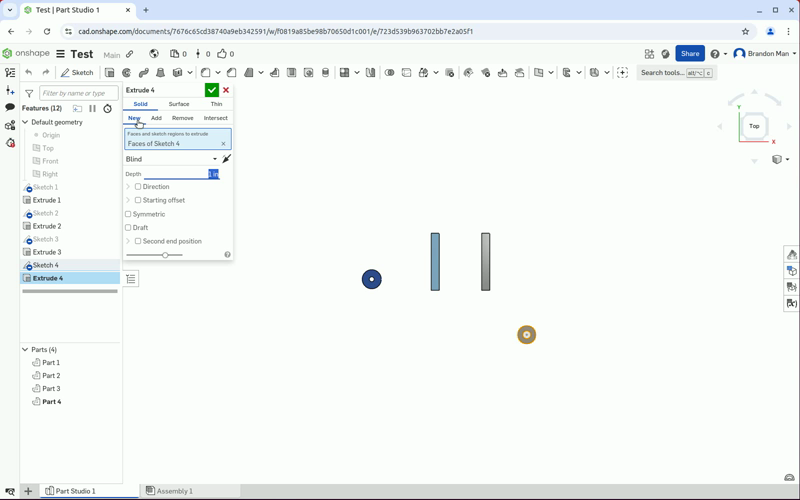
text(4.333)
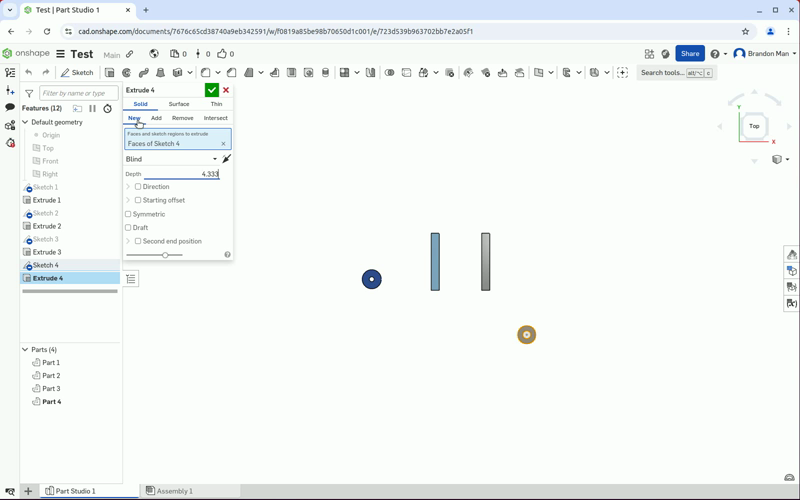
key(enter)
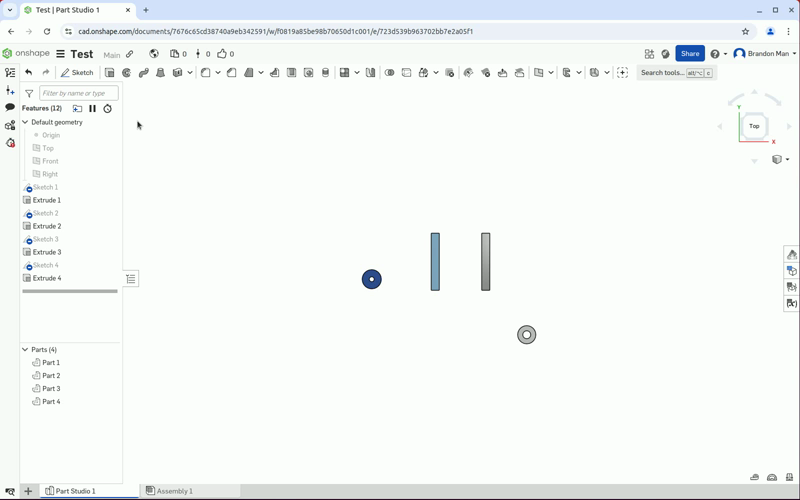
key(shift+h)
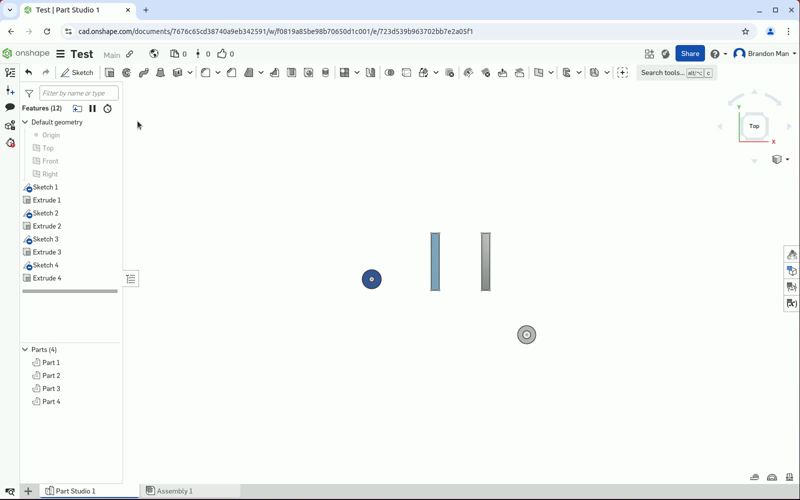
key(shift+h)
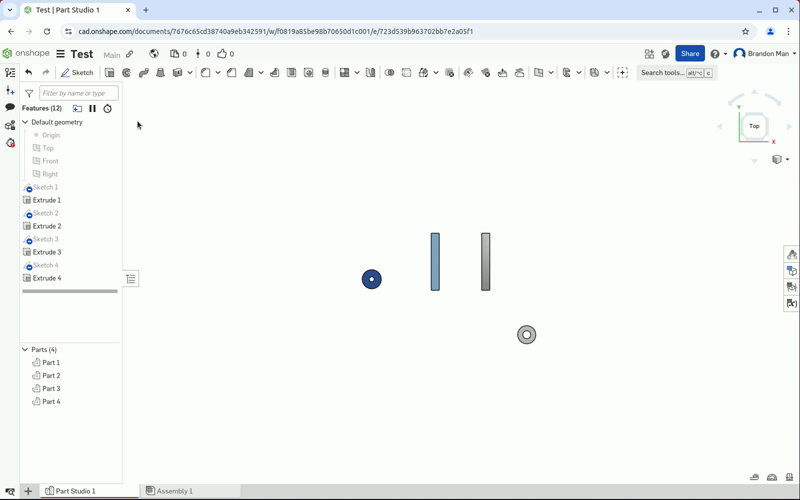
mouse_move(73, 189)
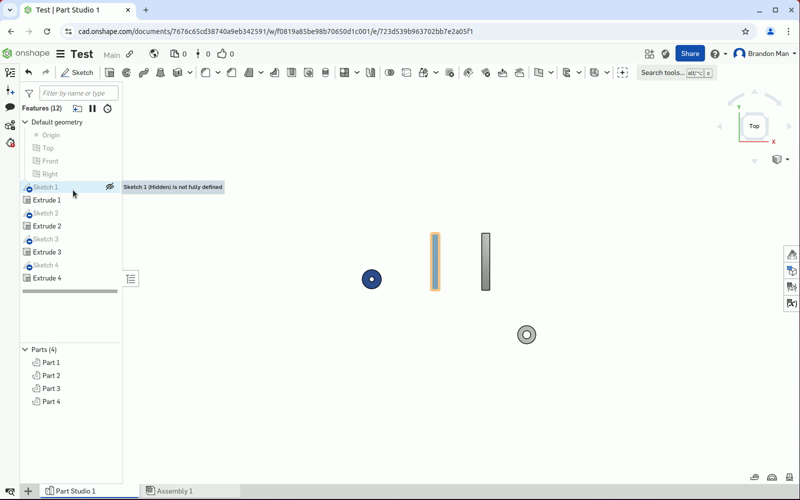
click(73, 189)
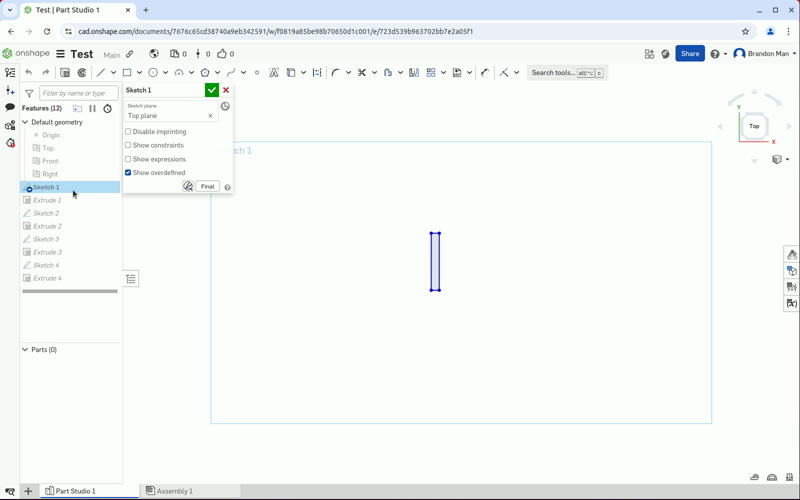
mouse_move(229, 92)
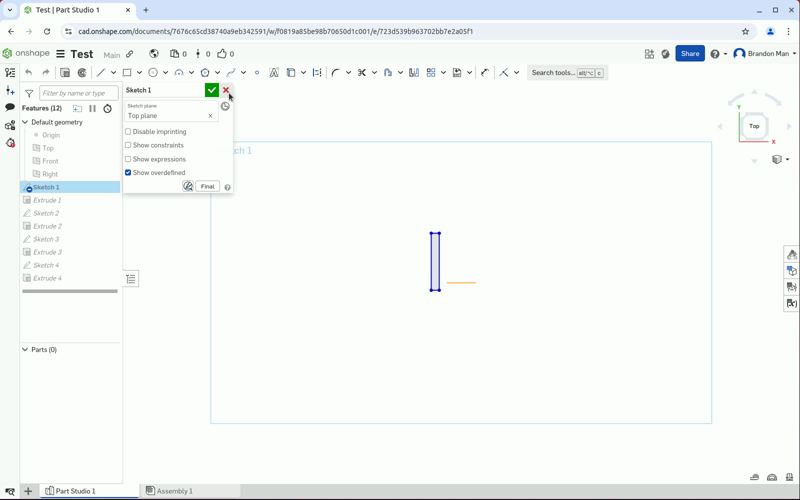
click(229, 92)
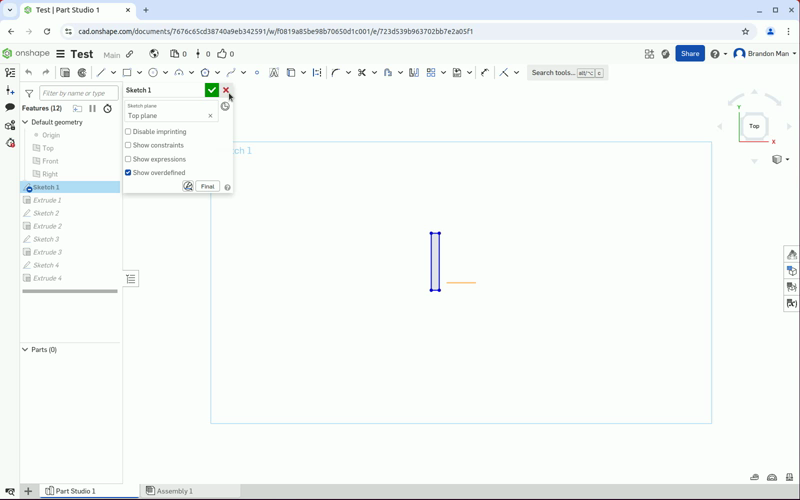
key(shift+s)
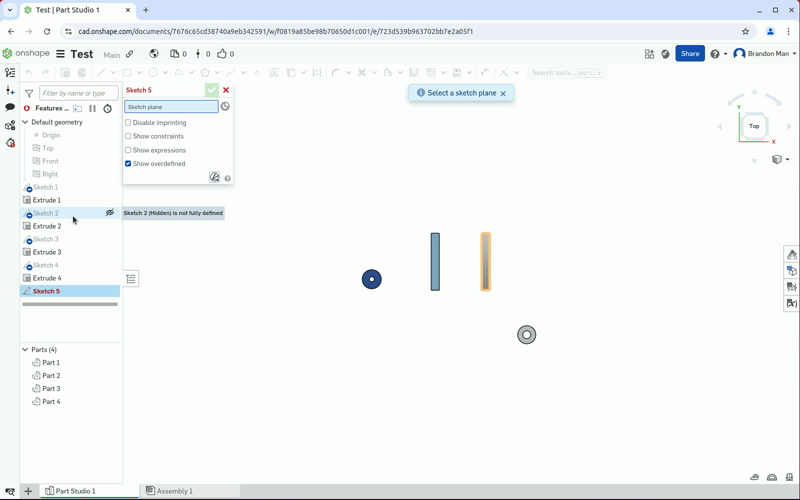
scroll(3)
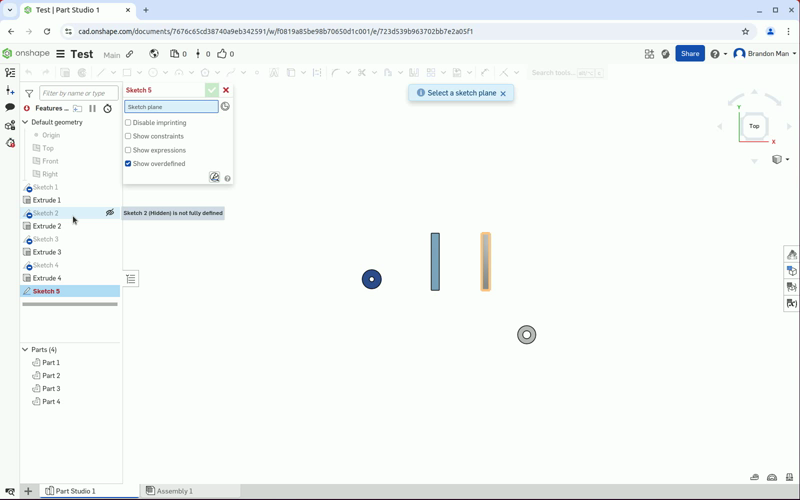
mouse_move(73, 150)
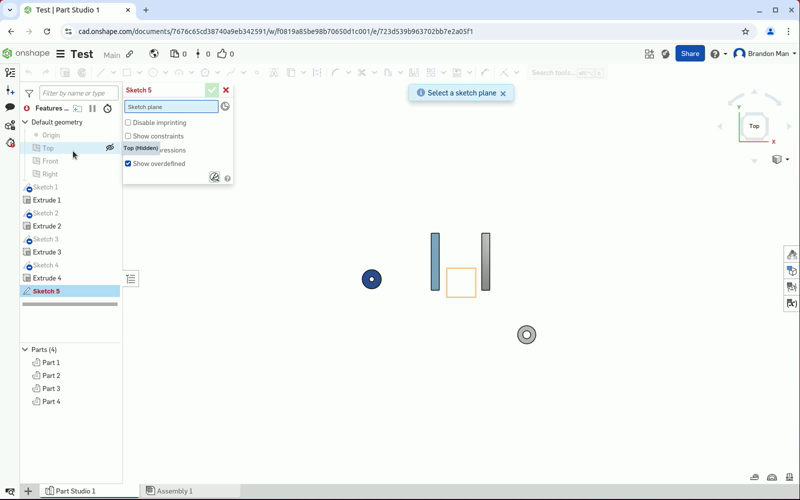
click(73, 150)
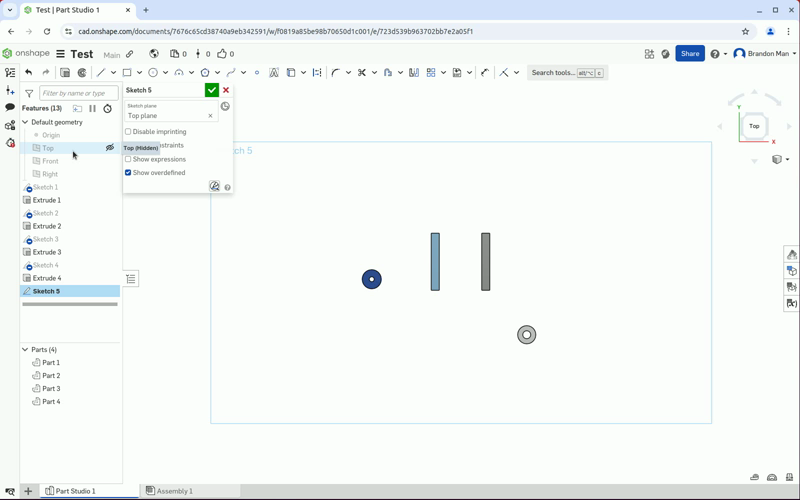
mouse_move(73, 352)
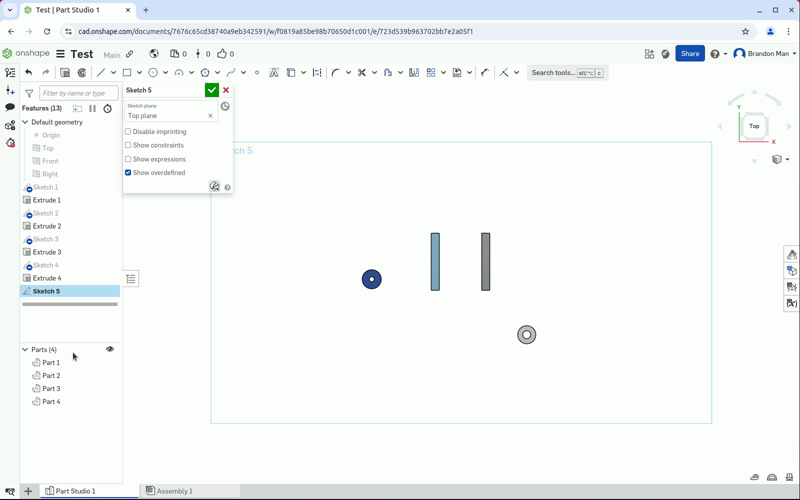
key(y)
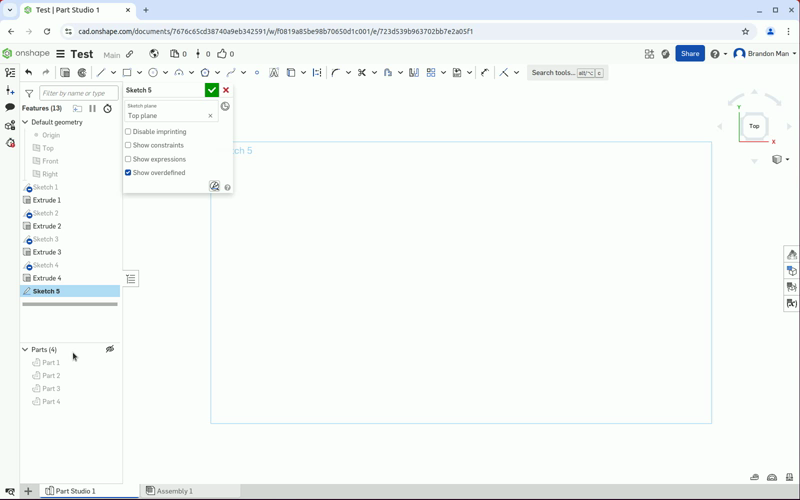
key(c)
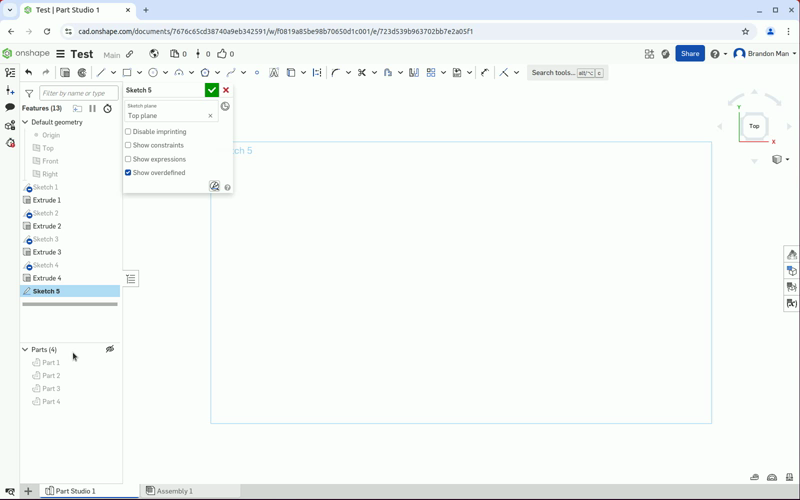
key_down(shift)
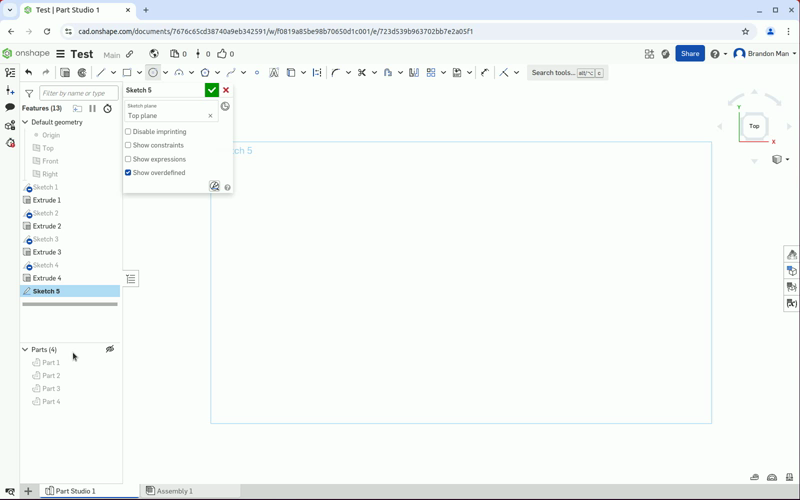
mouse_move(371, 279)
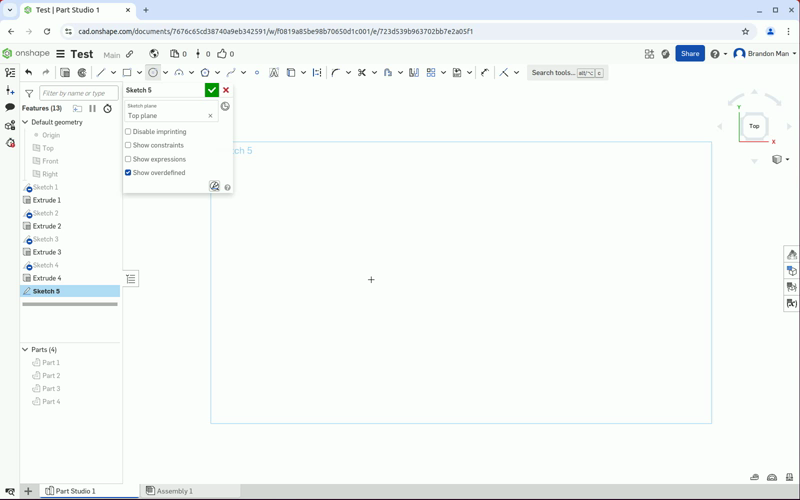
click(371, 279)
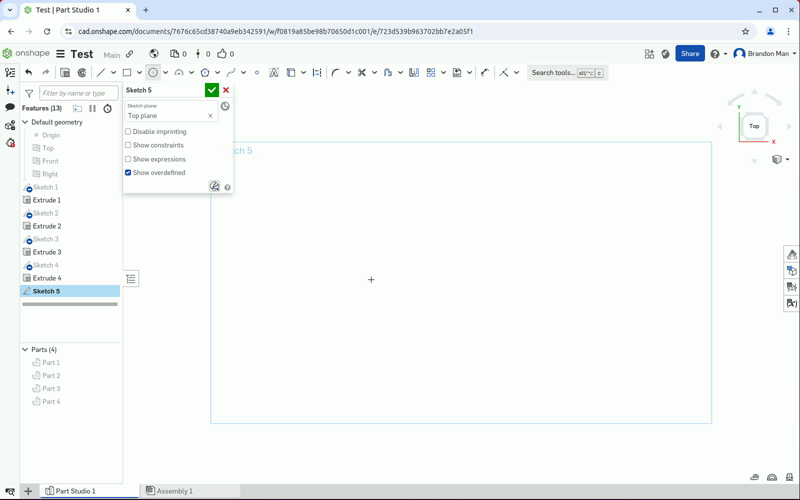
key_up(shift)
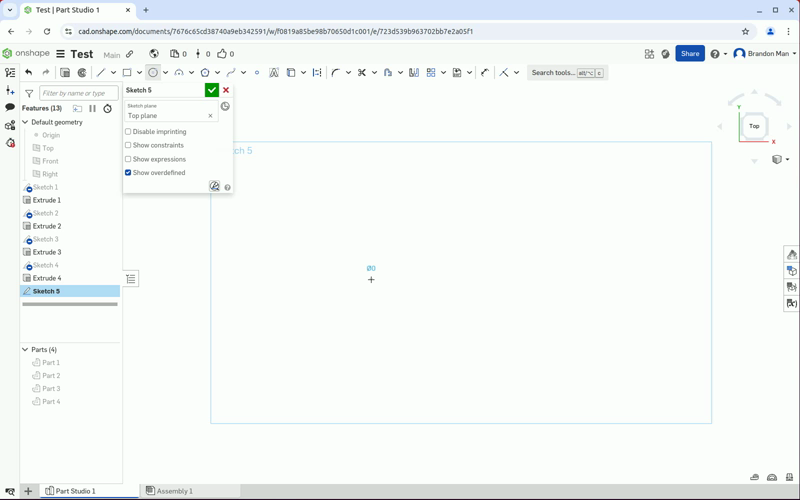
mouse_move(374, 279)
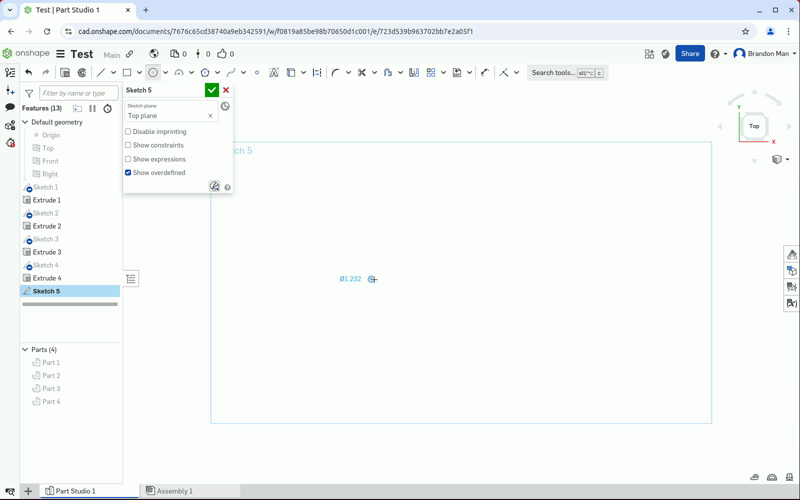
click(374, 279)
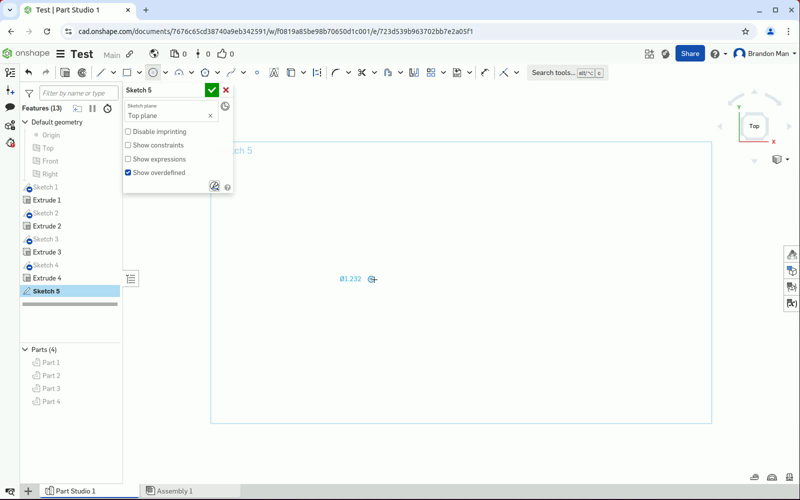
key(esc)
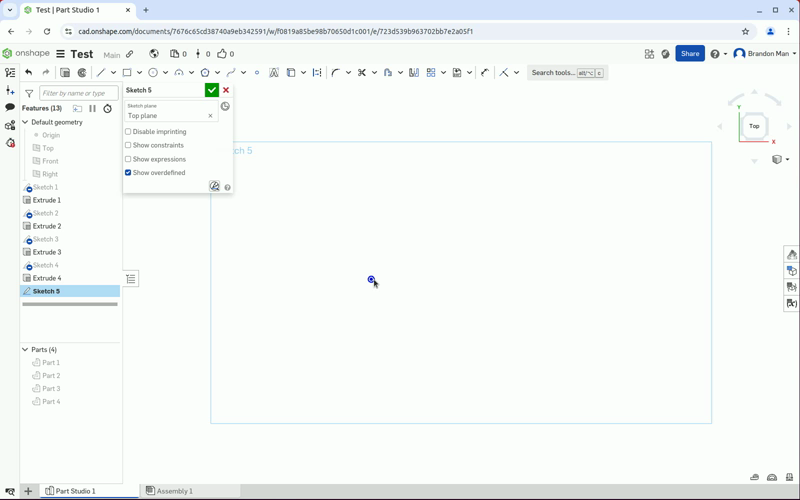
mouse_move(370, 276)
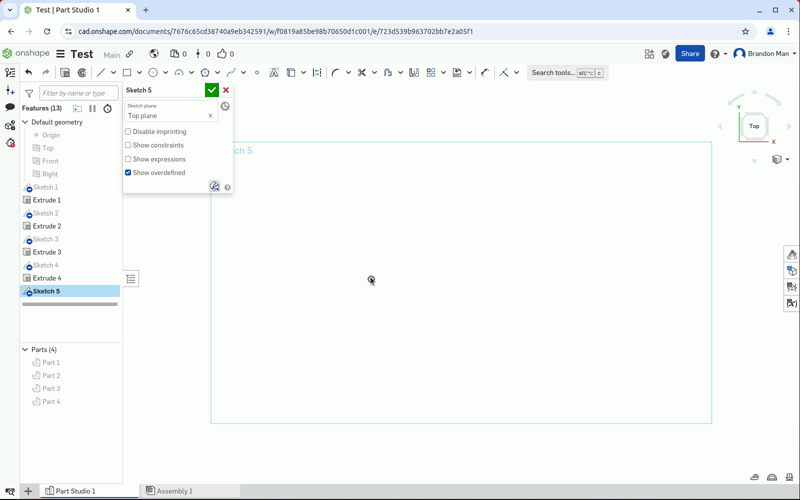
scroll(6)
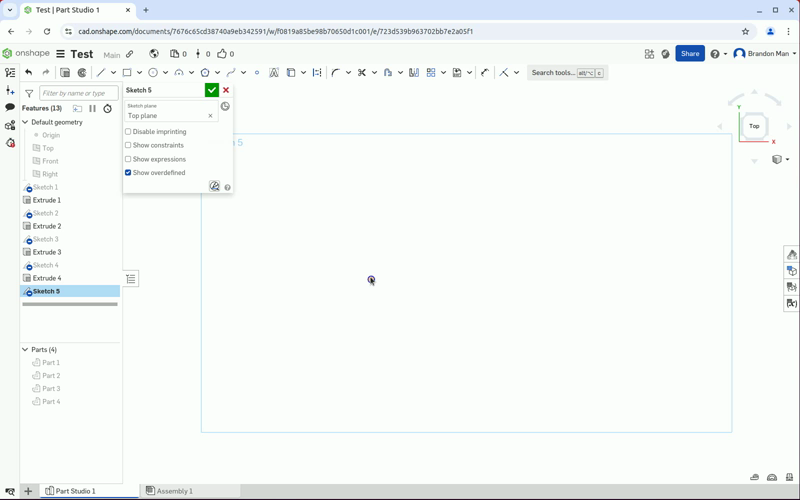
scroll(6)
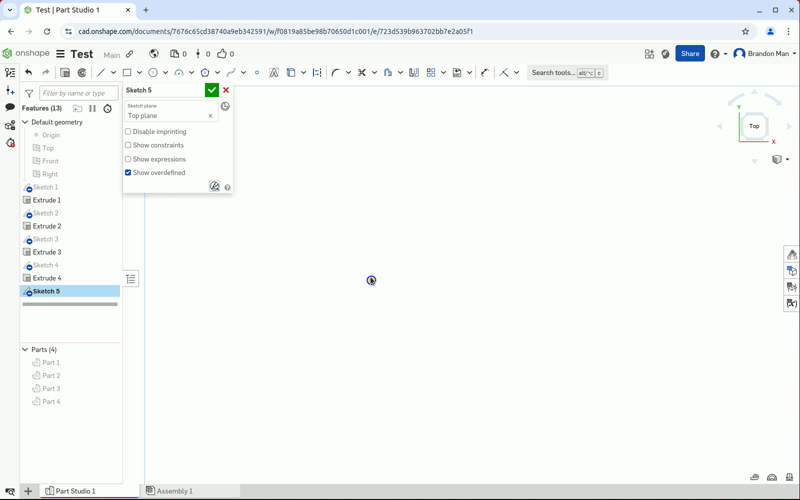
scroll(6)
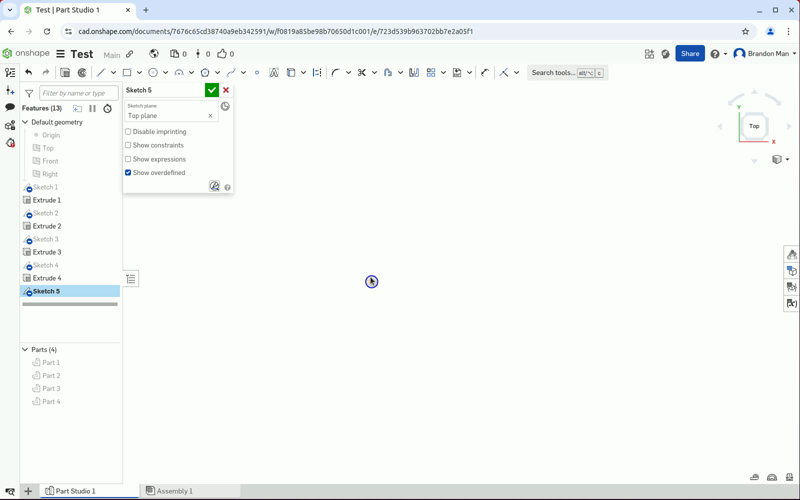
scroll(6)
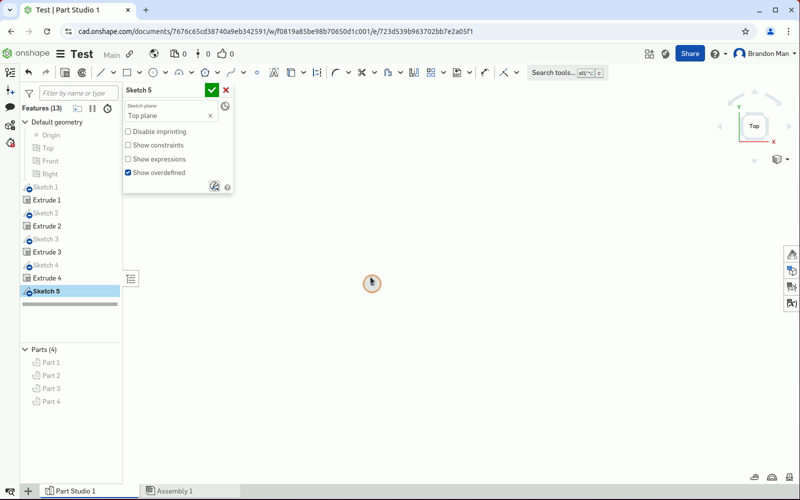
scroll(6)
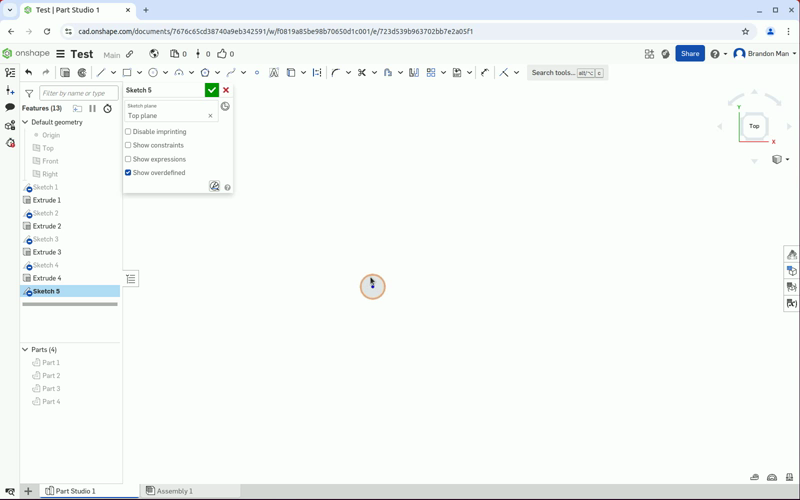
scroll(6)
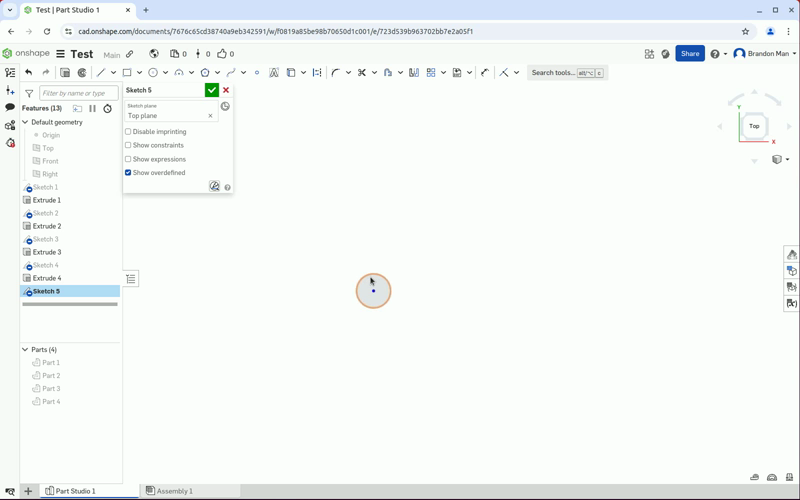
scroll(6)
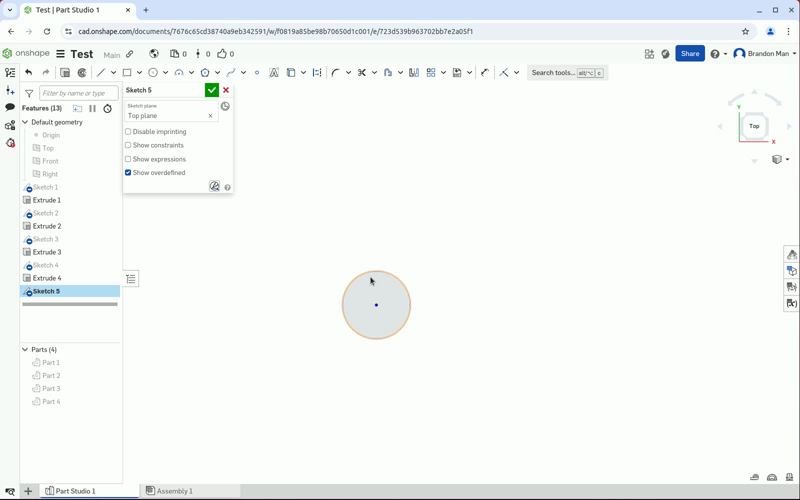
click(370, 276)
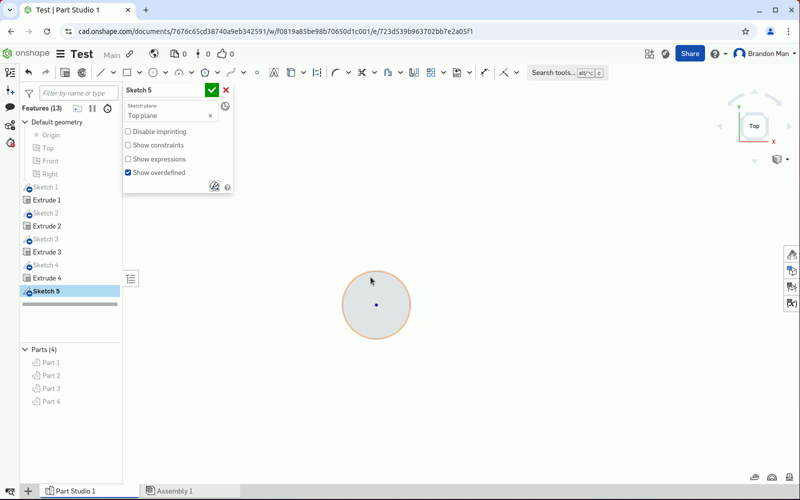
scroll(-6)
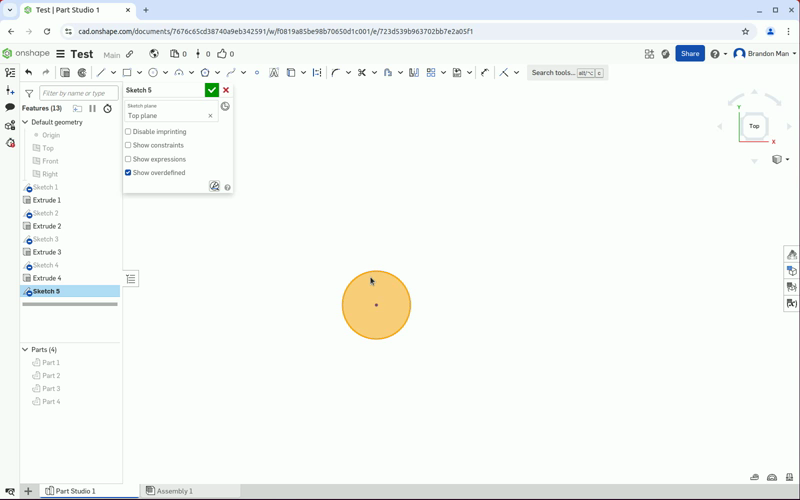
scroll(-6)
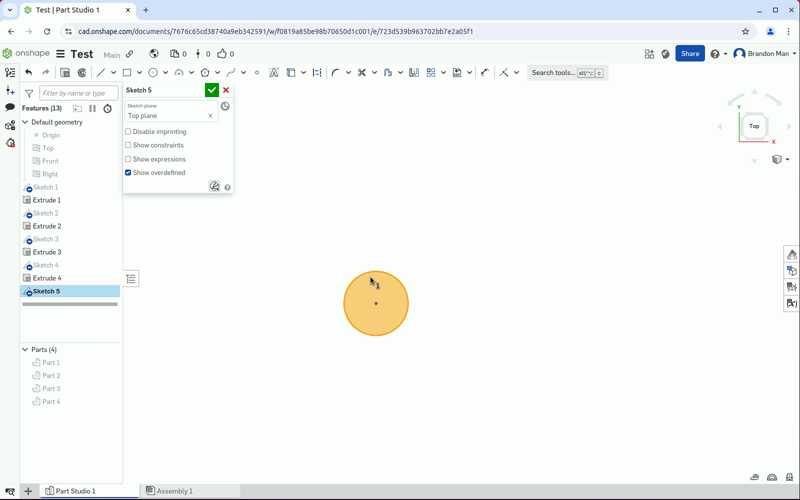
scroll(-6)
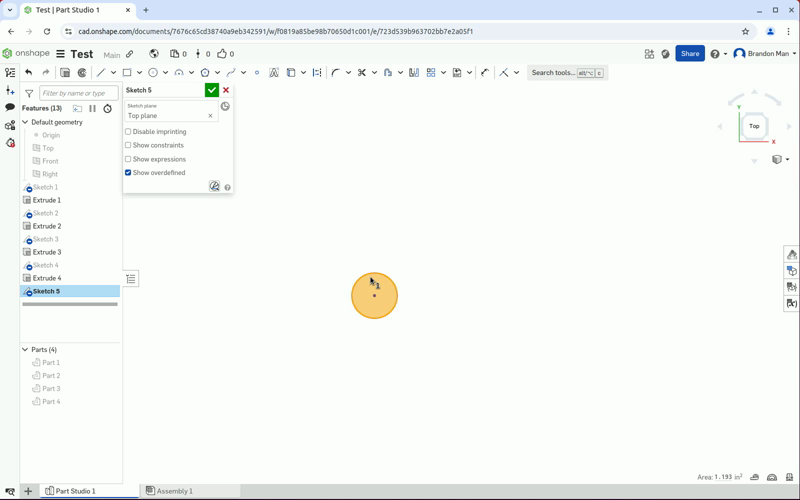
scroll(-6)
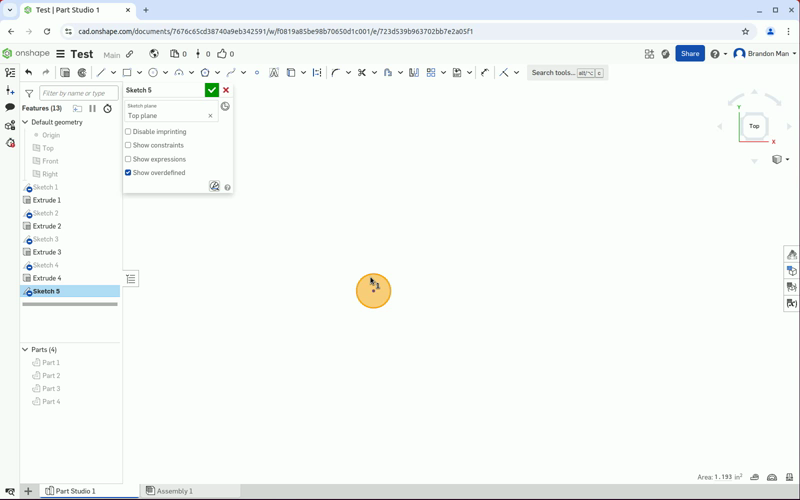
scroll(-6)
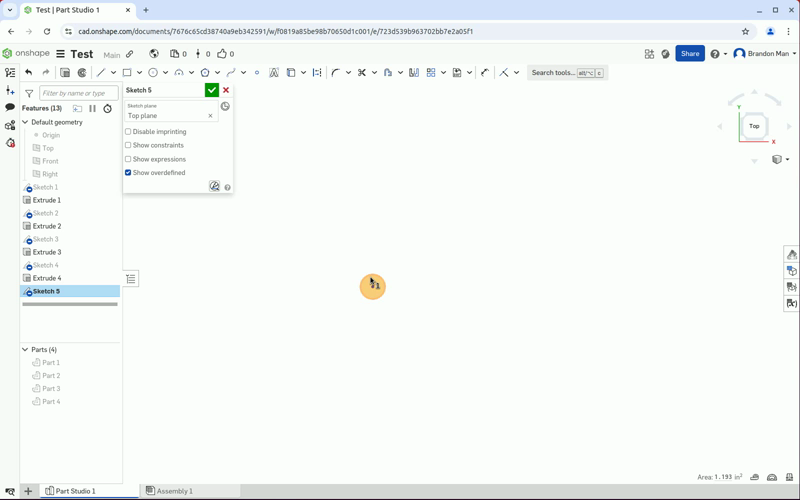
scroll(-6)
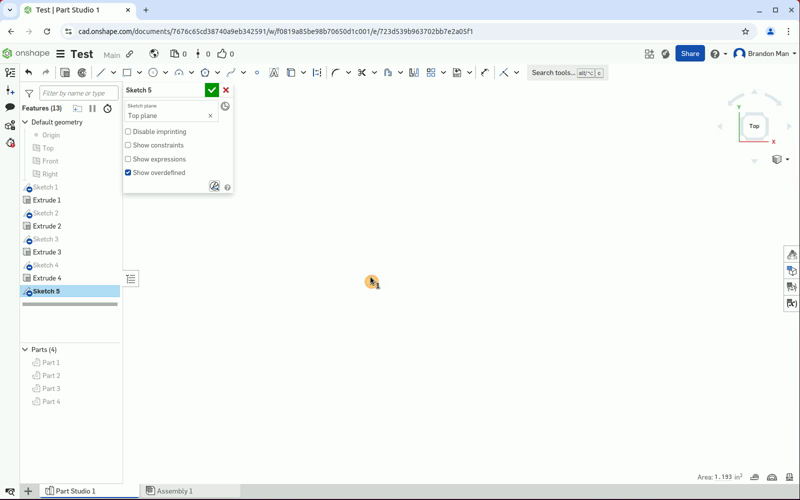
scroll(-6)
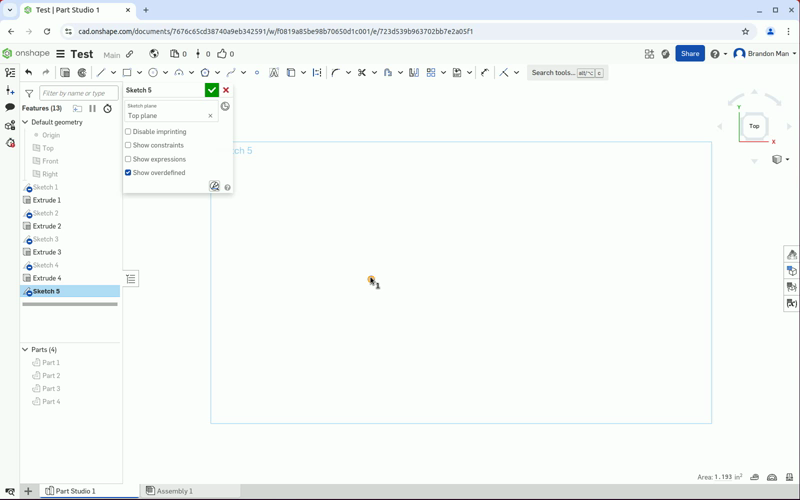
mouse_move(73, 352)
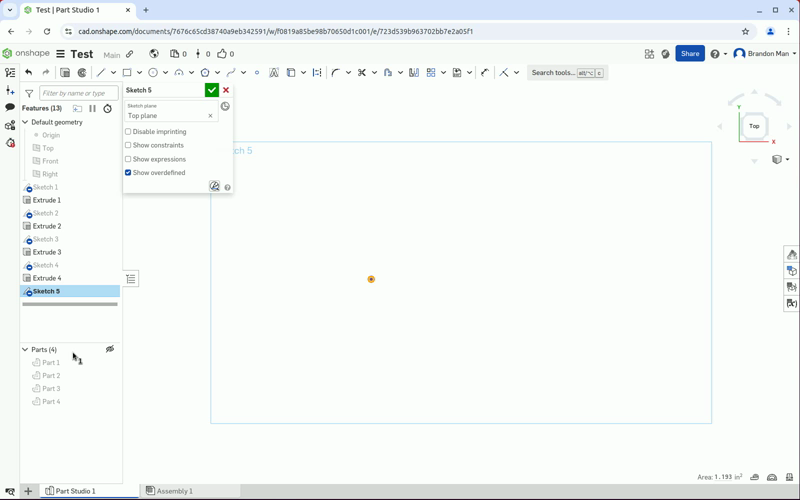
key(shift+y)
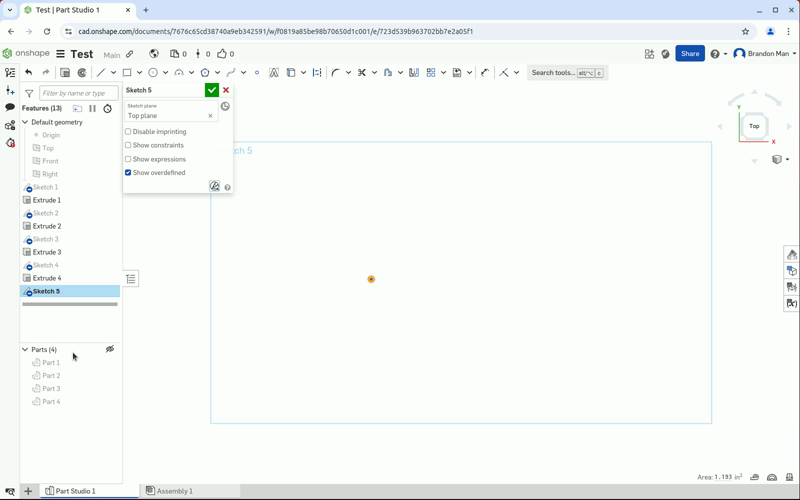
key(shift+e)
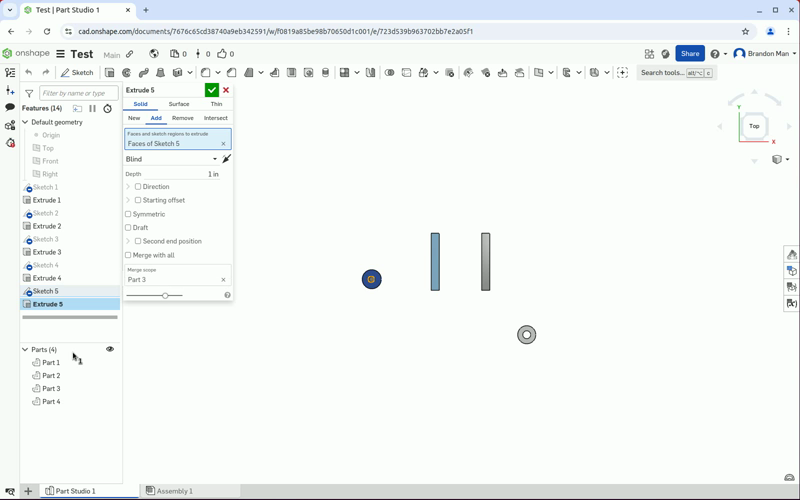
mouse_move(143, 106)
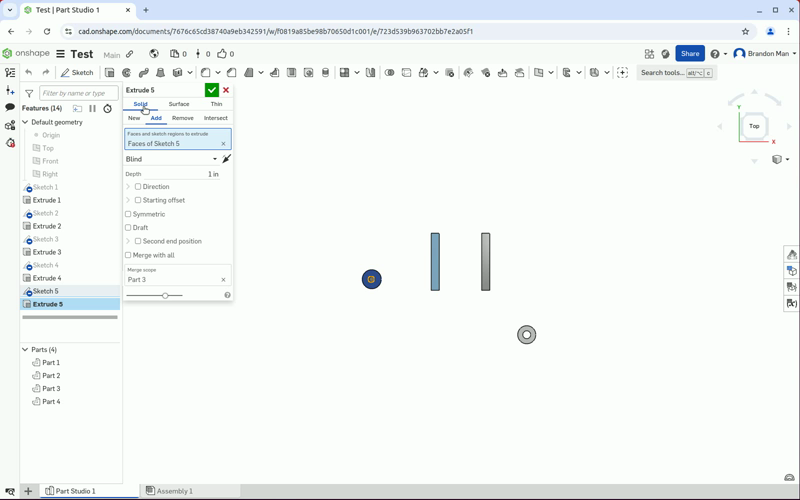
click(143, 106)
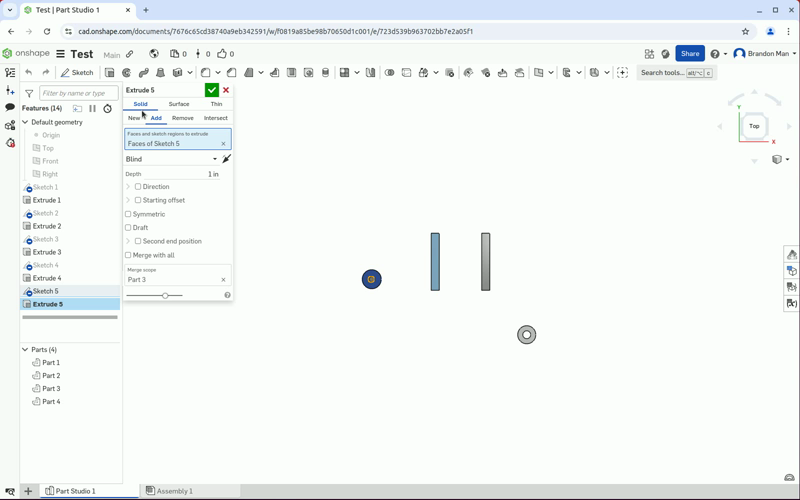
mouse_move(137, 120)
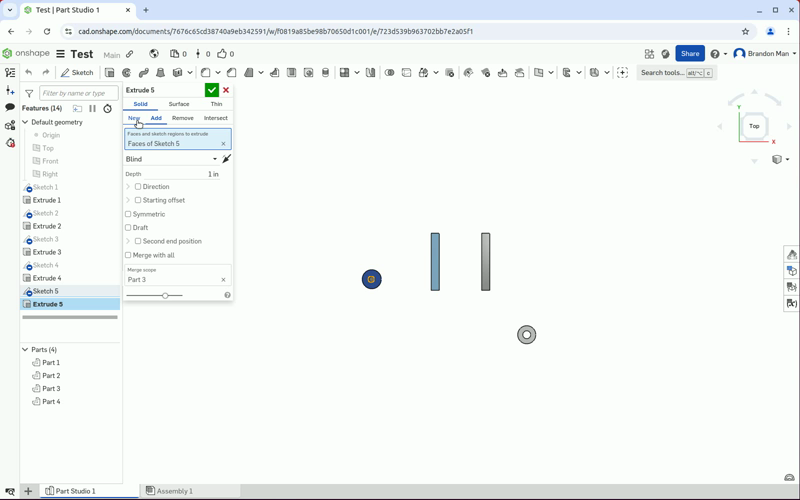
click(137, 120)
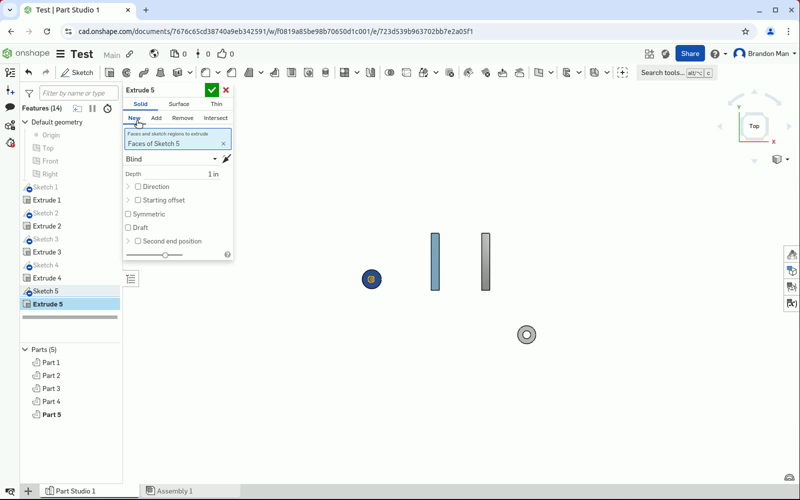
key(tab, 4)
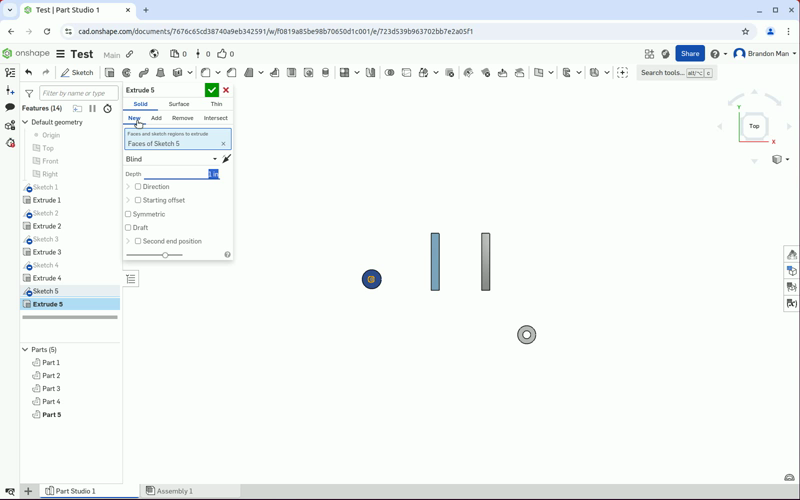
text(4.333)
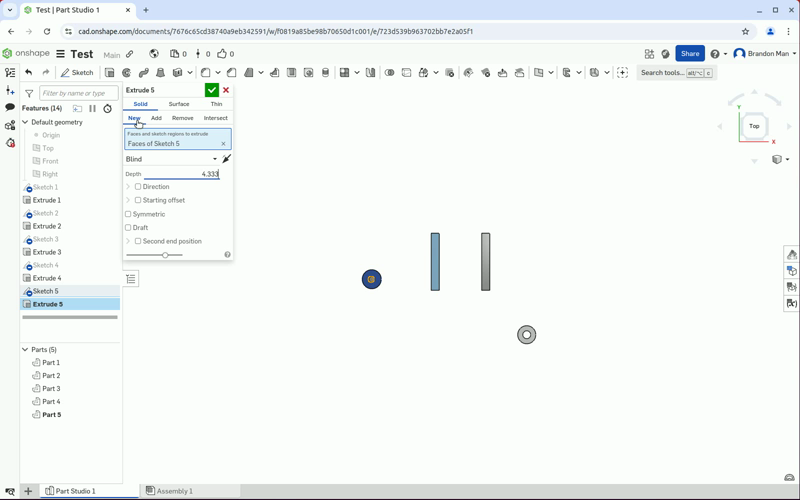
key(enter)
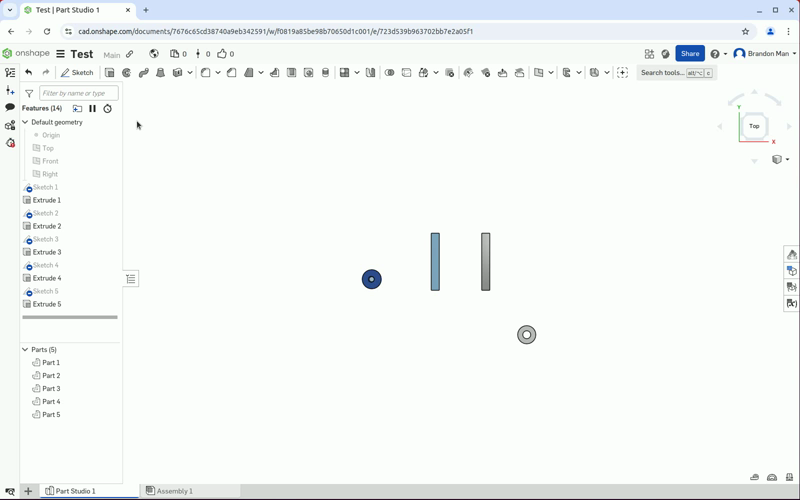
key(shift+h)
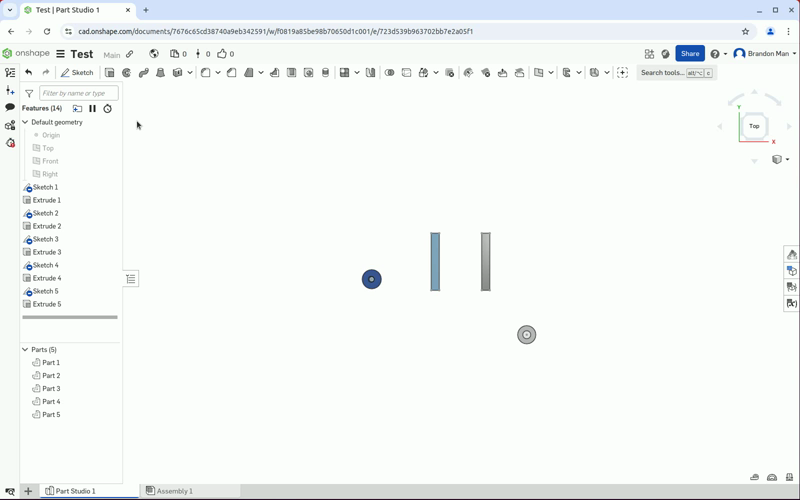
key(shift+h)
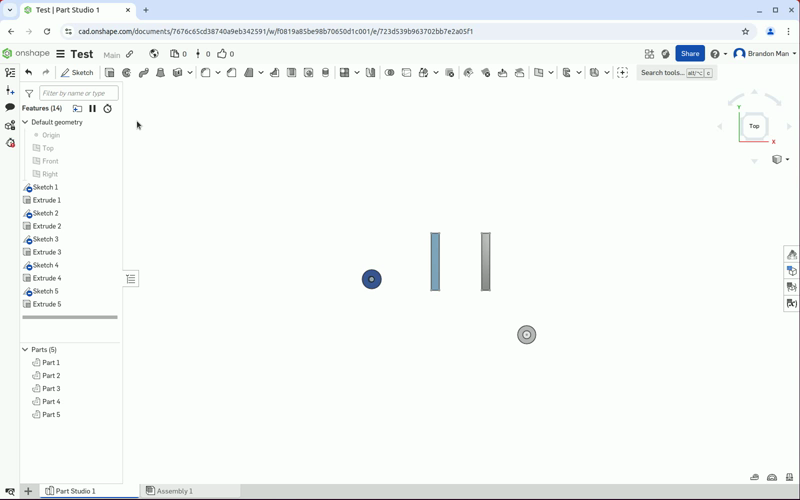
key(shift+7)
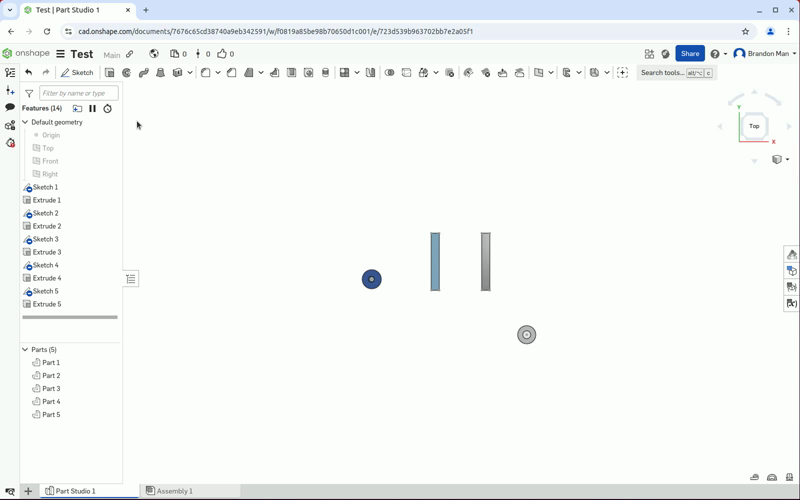
key(up, 3)
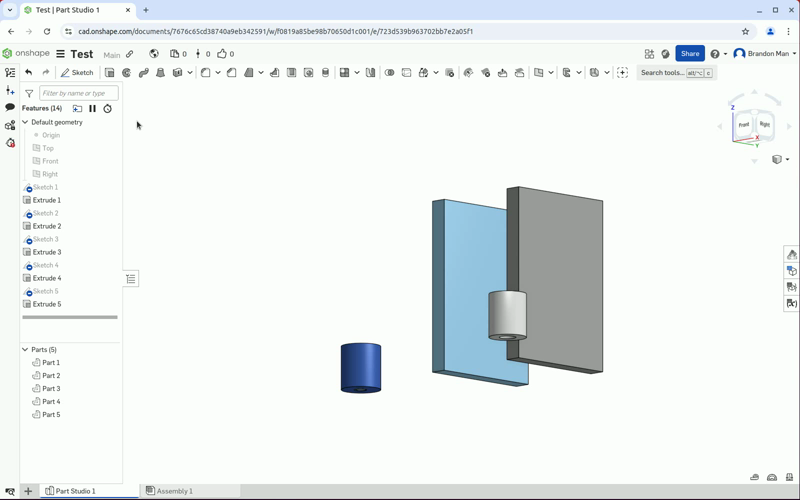
key(left, 3)
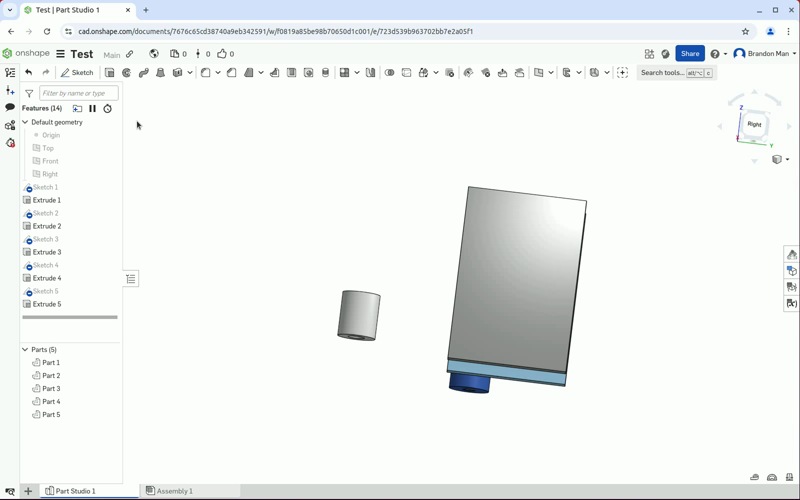
key(right, 3)
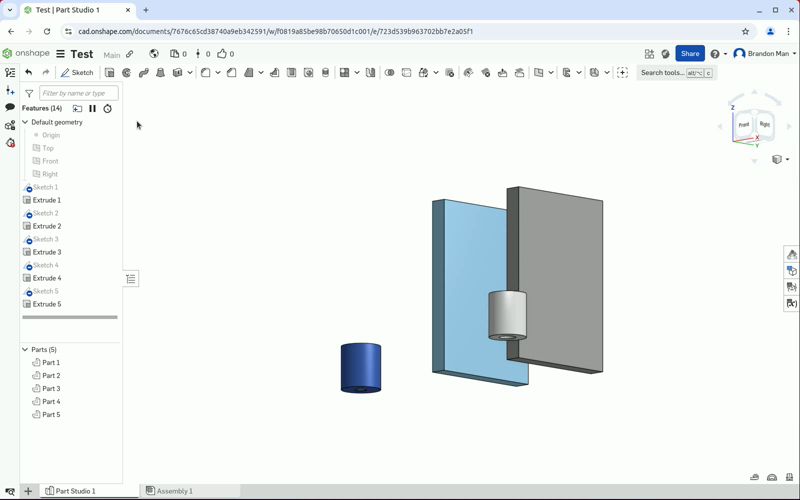
key(down, 3)
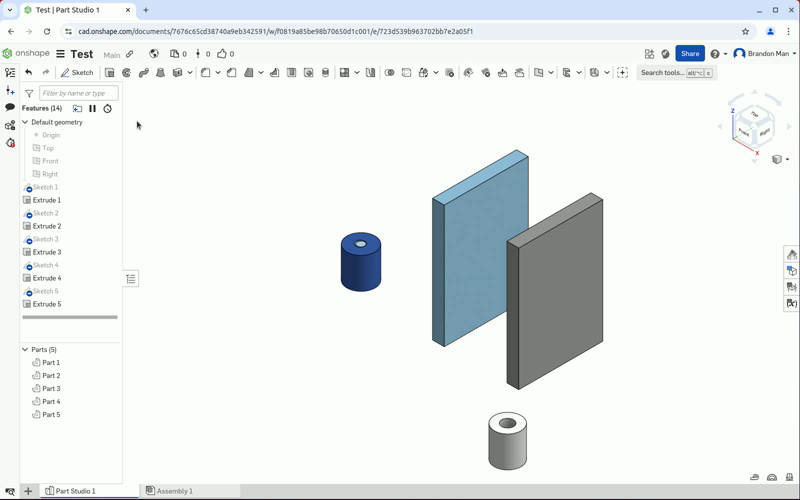
mouse_move(73, 189)
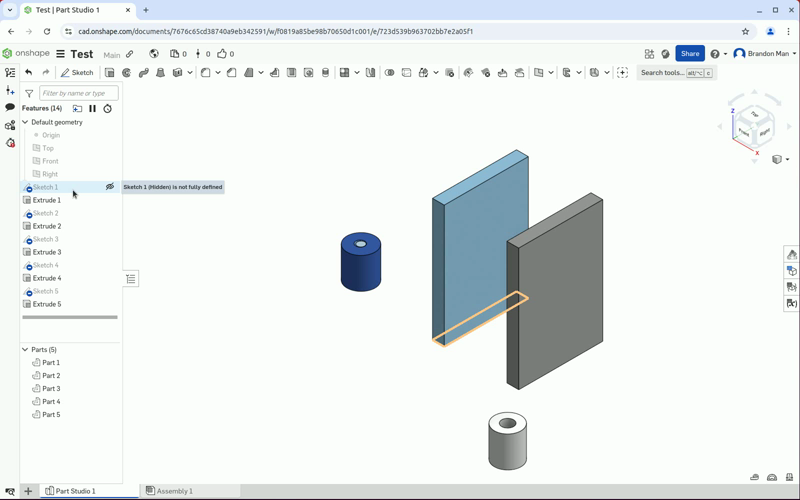
click(73, 189)